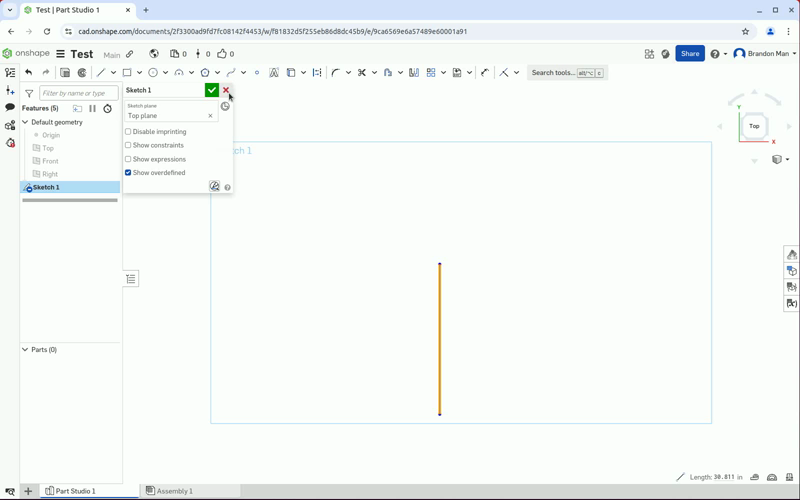
key(shift+h)
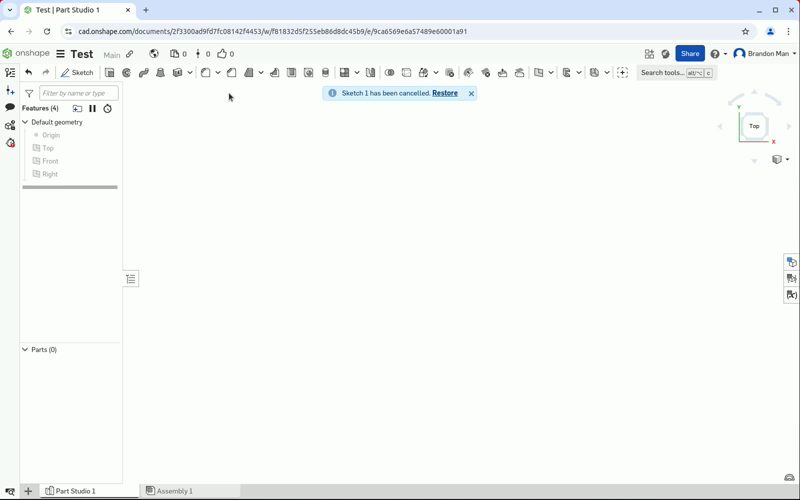
mouse_move(73, 352)
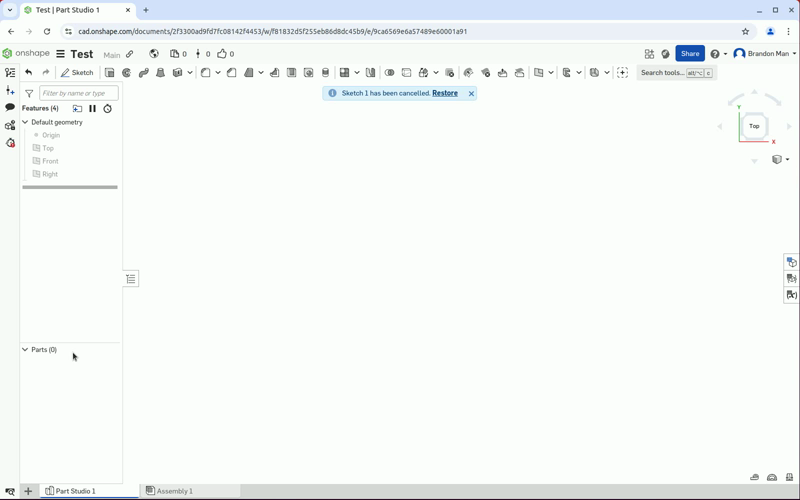
key(y)
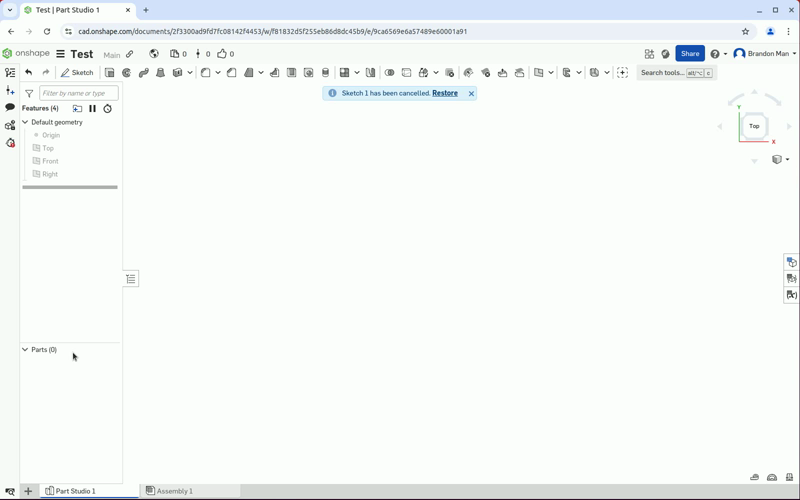
key(shift+p)
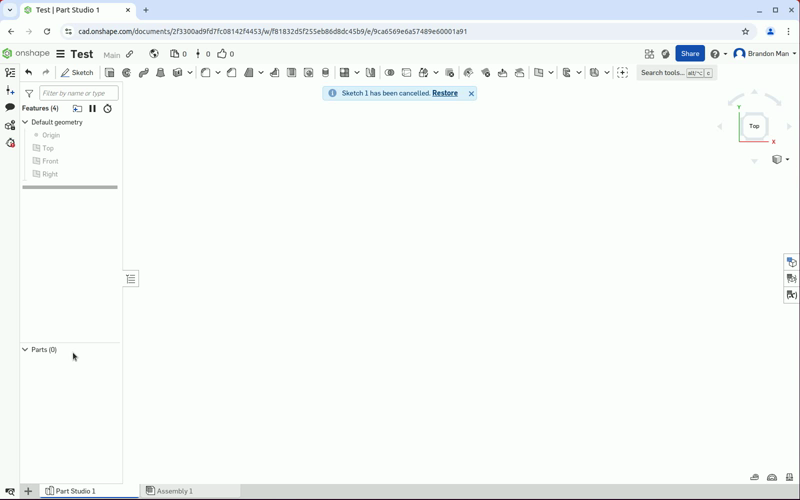
key(space)
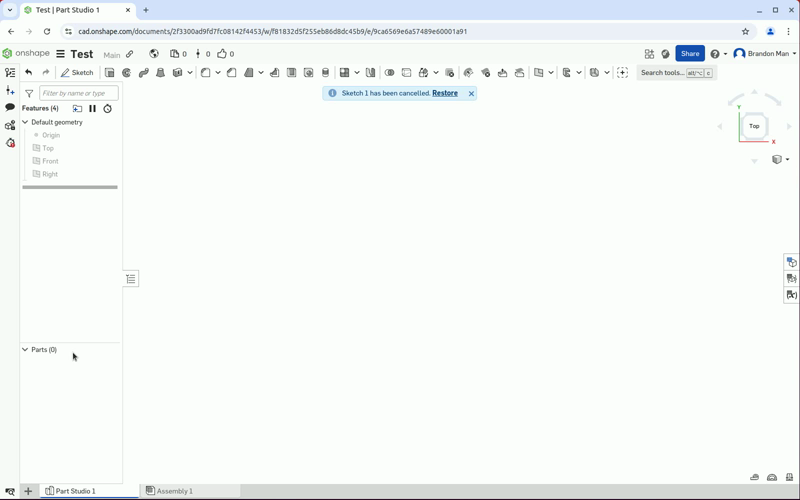
key_down(shift)
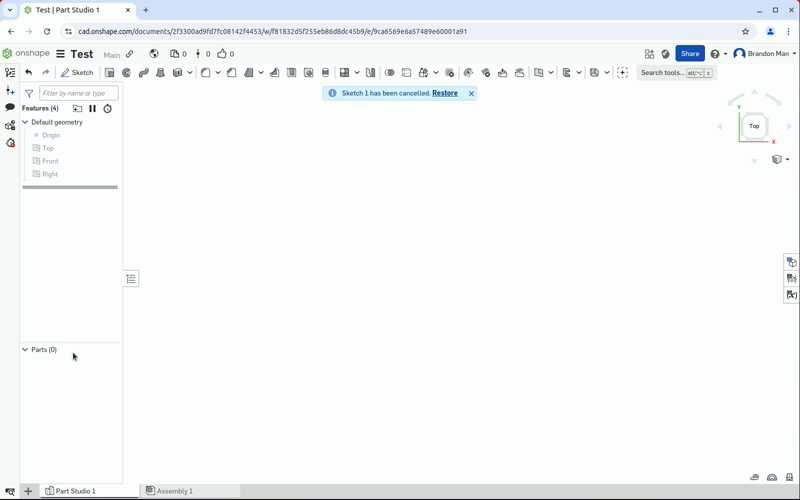
key(up)
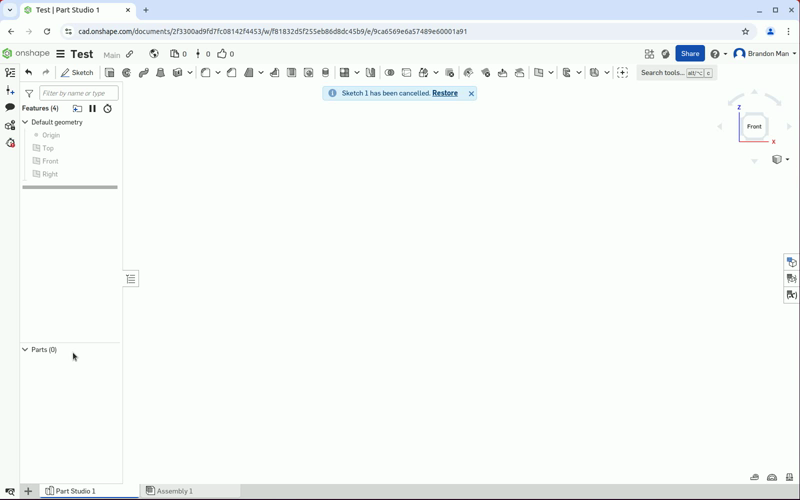
key_up(shift)
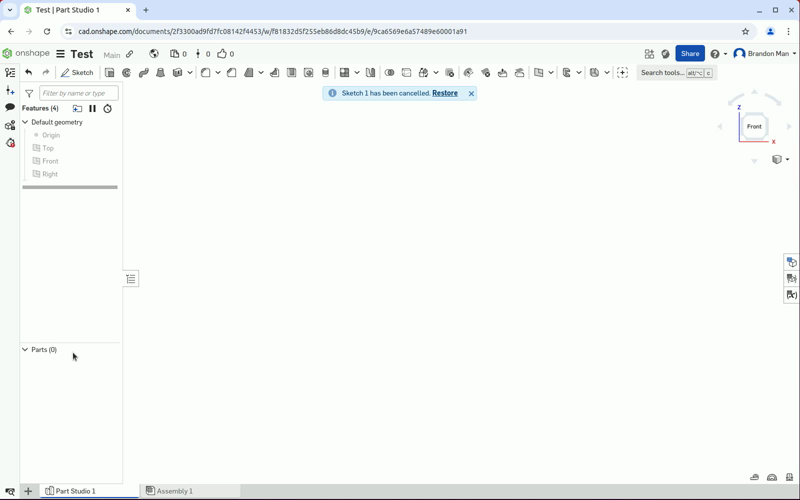
key(space)
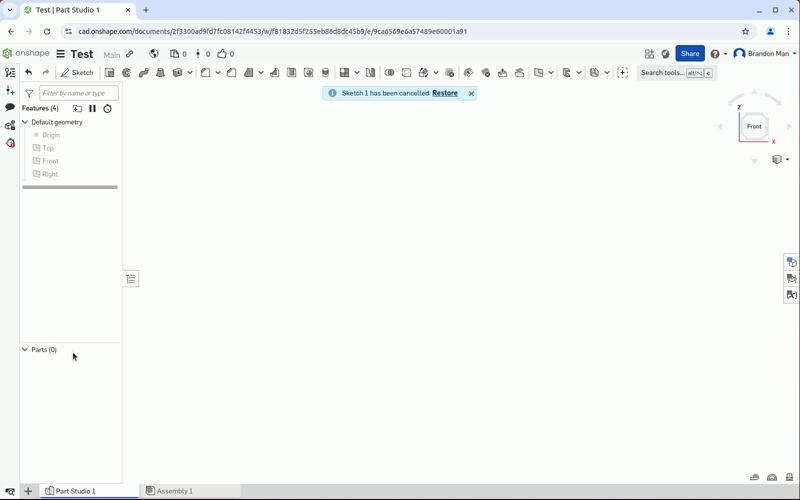
key_down(shift)
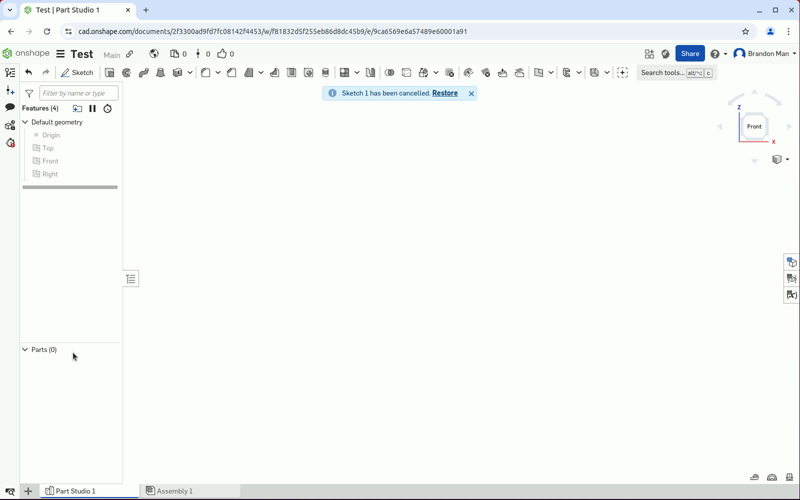
key(left)
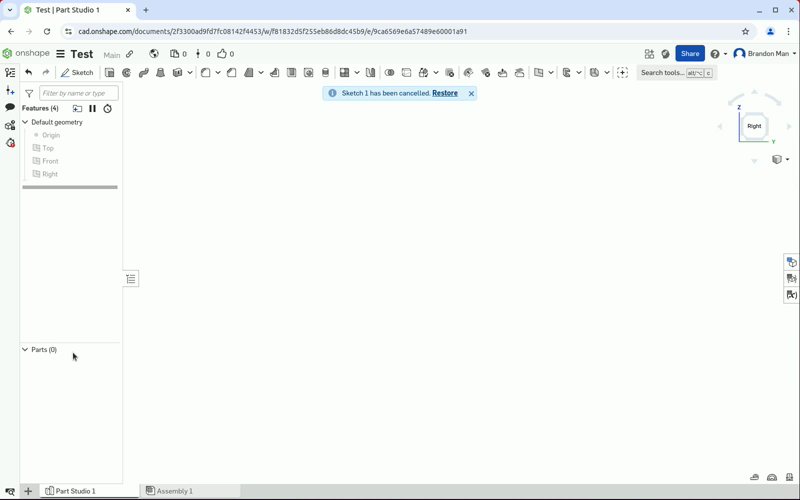
key_up(shift)
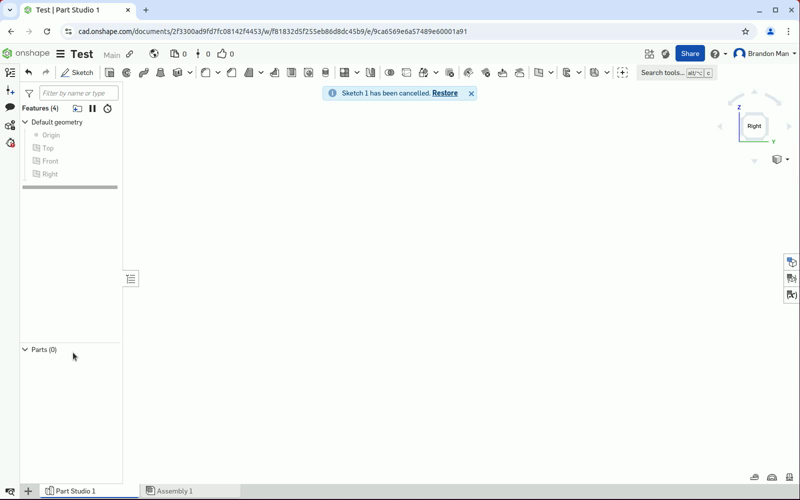
mouse_move(73, 352)
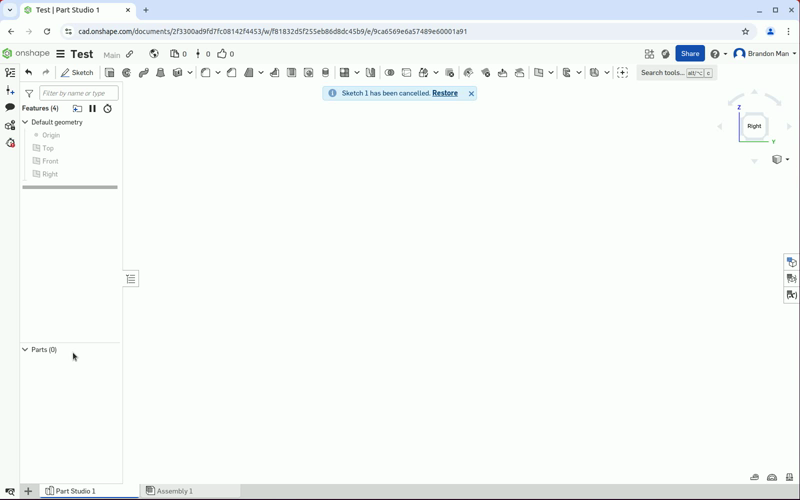
key(shift+y)
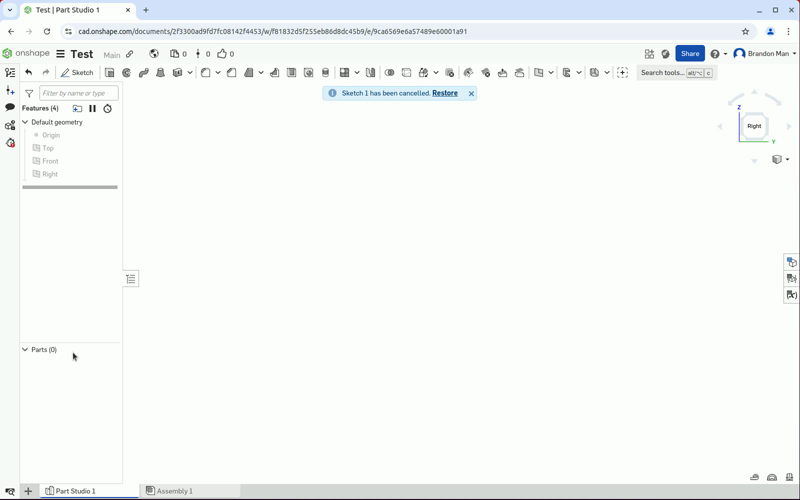
key(shift+s)
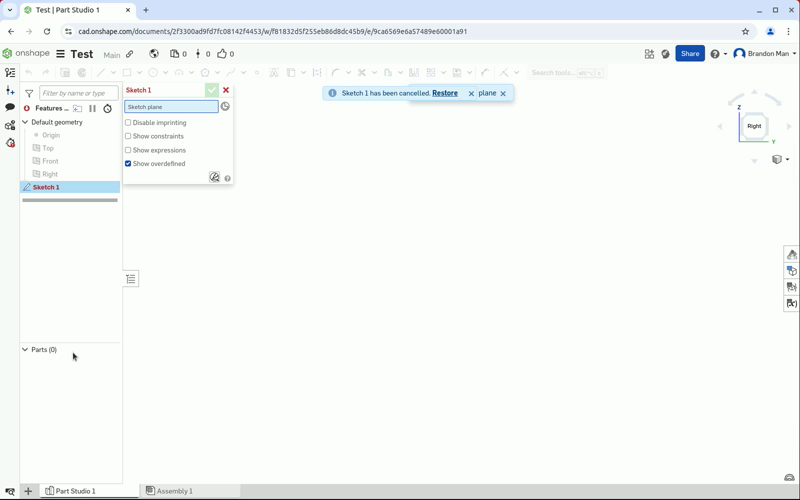
mouse_move(73, 176)
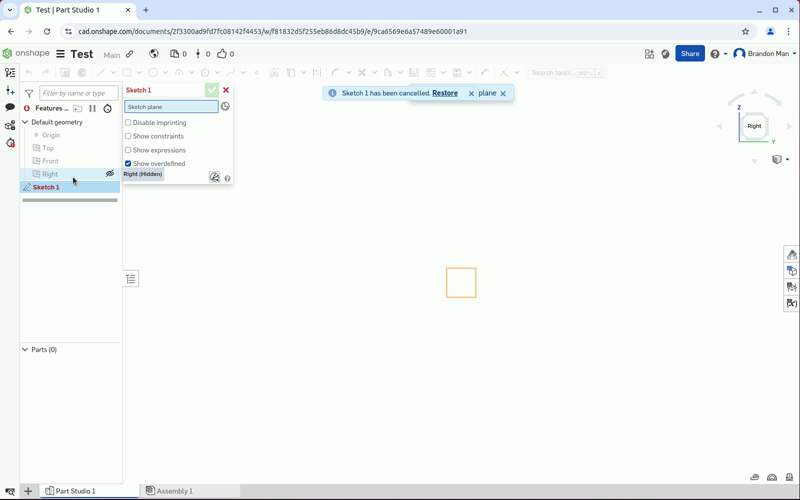
click(73, 176)
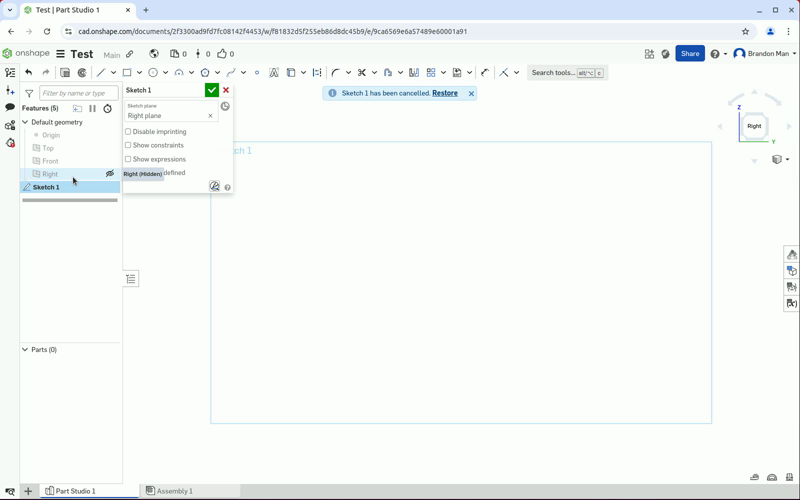
mouse_move(73, 352)
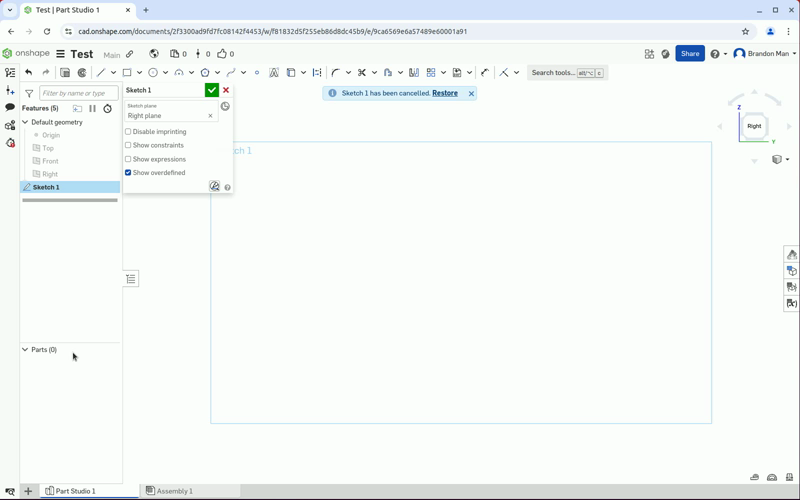
key(y)
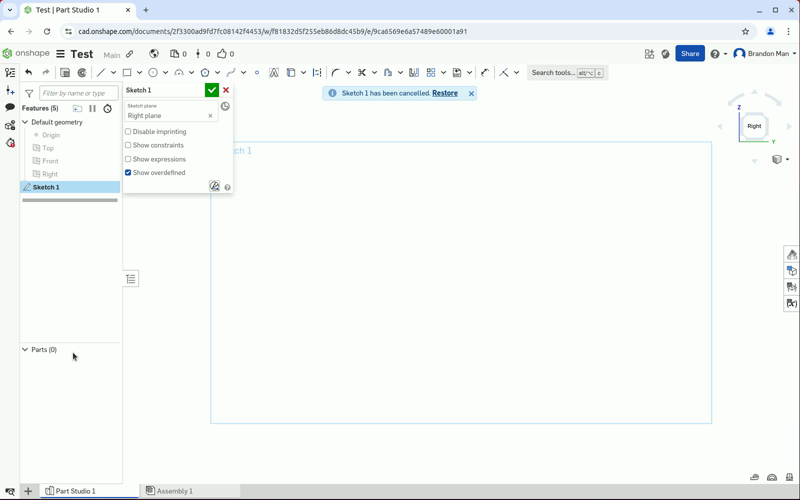
key(c)
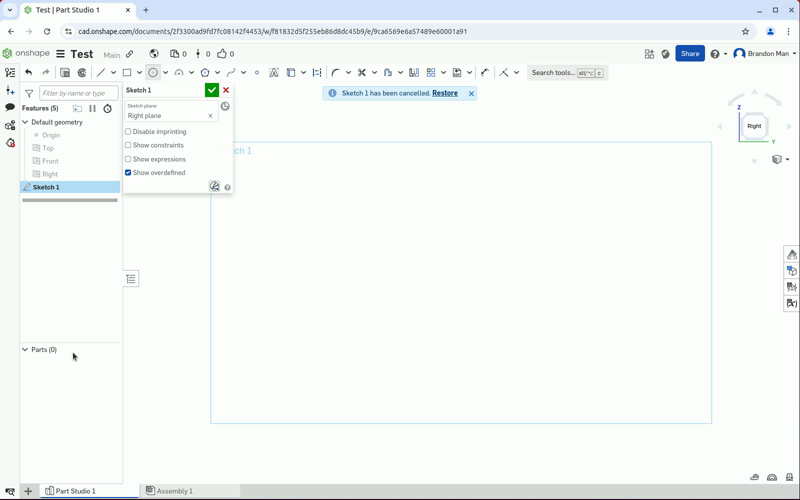
key_down(shift)
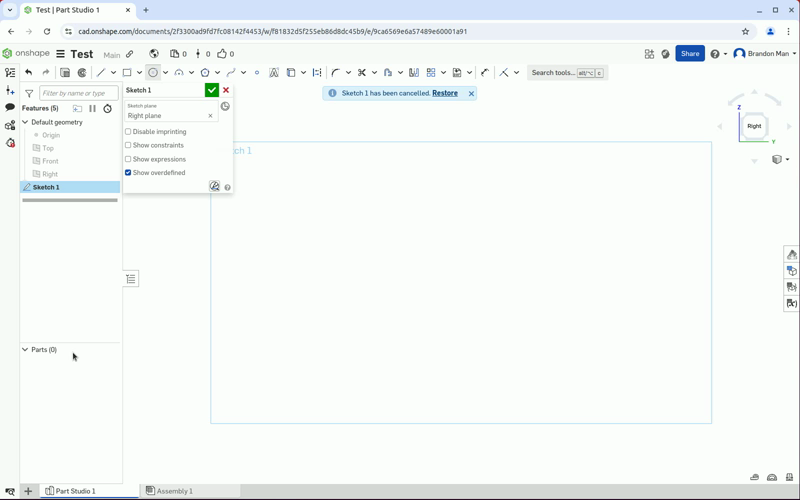
mouse_move(461, 282)
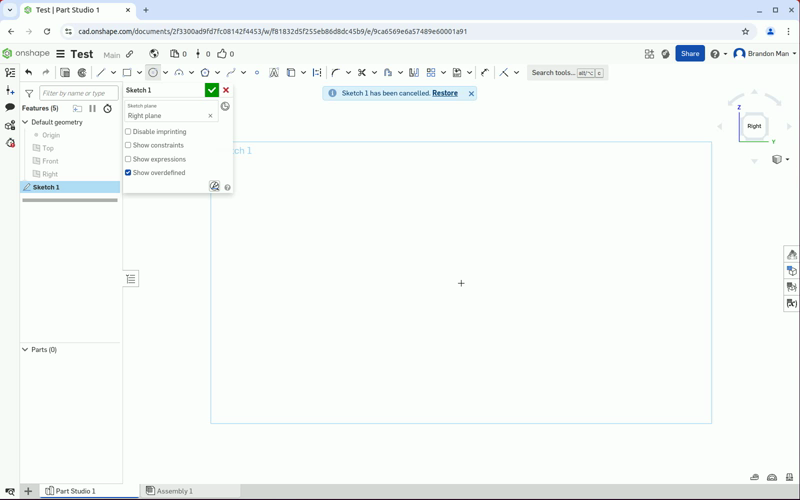
click(461, 282)
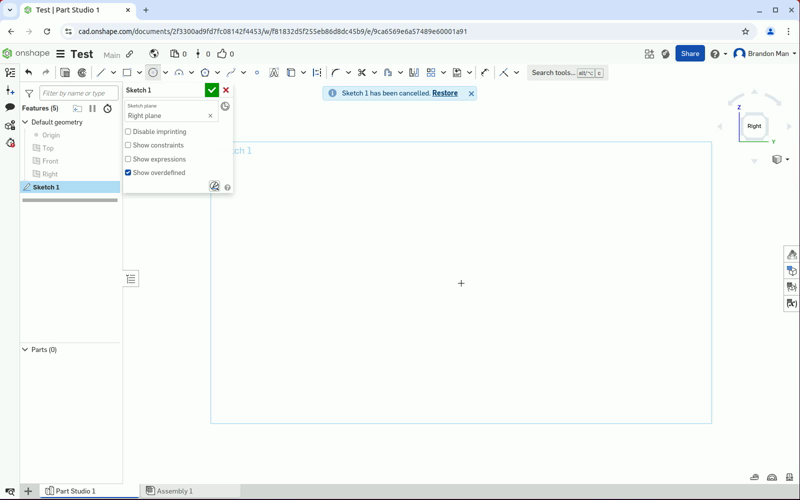
key_up(shift)
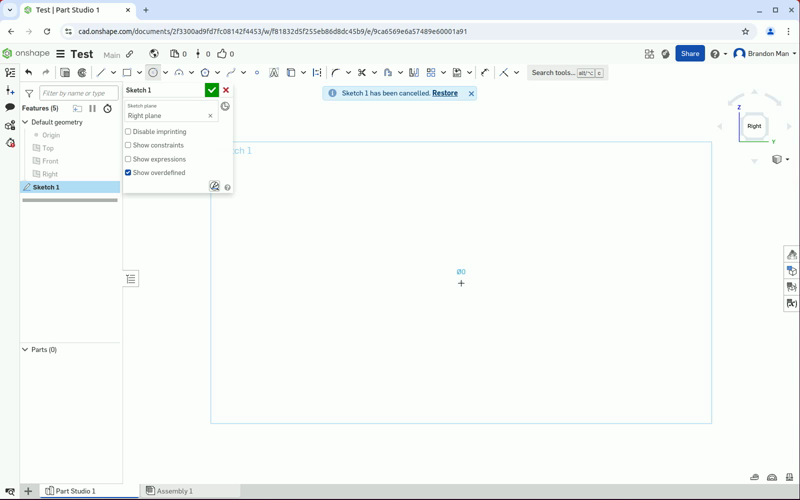
mouse_move(485, 282)
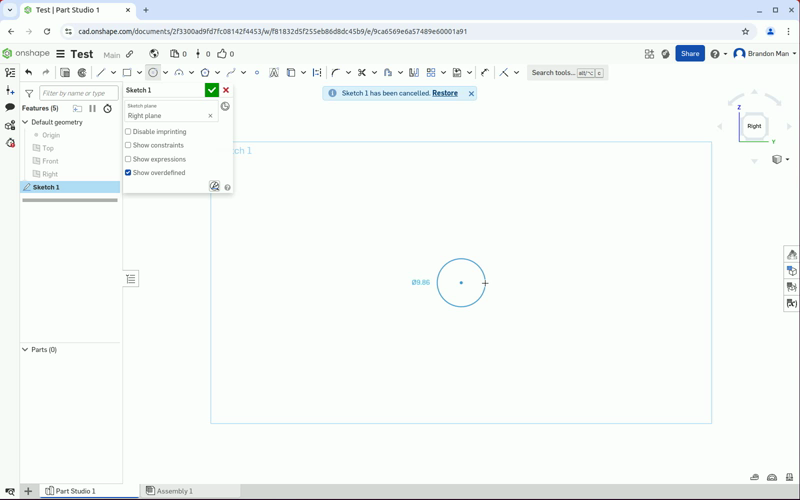
click(485, 282)
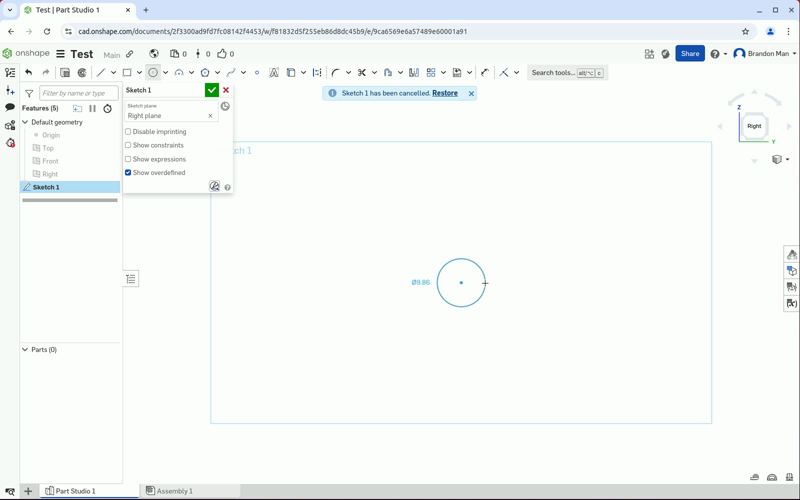
key(esc)
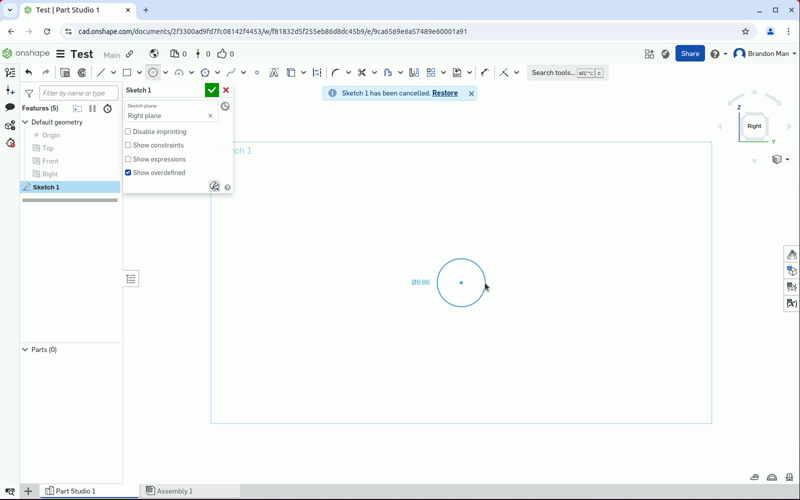
key(c)
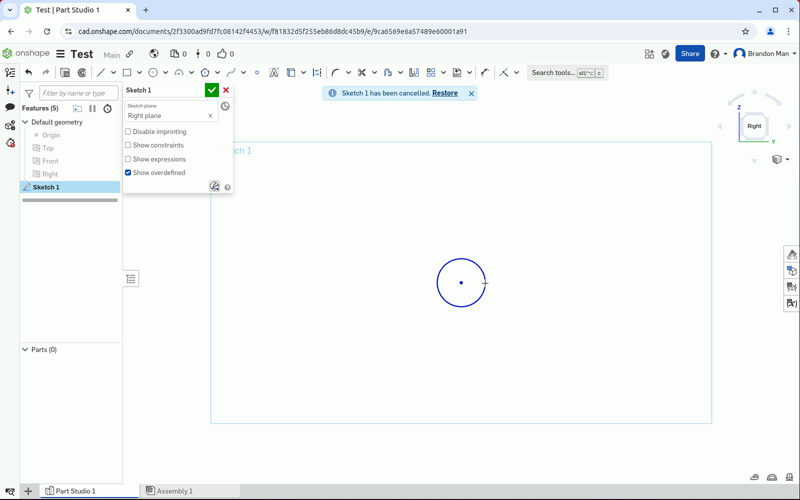
key_down(shift)
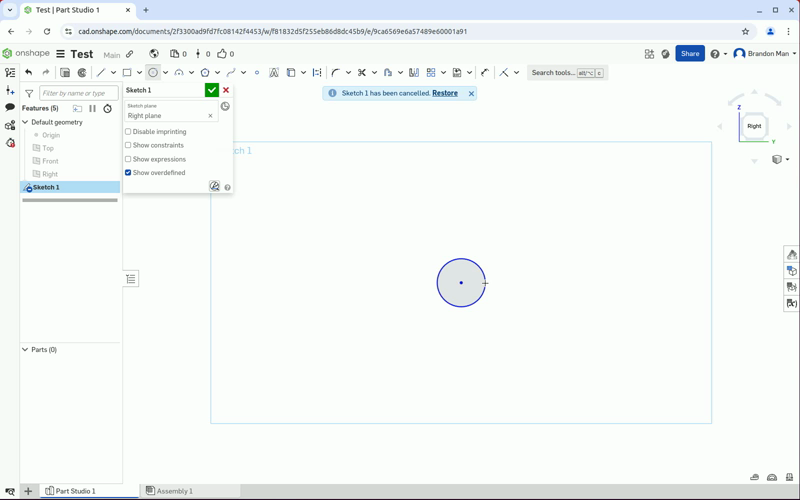
mouse_move(461, 282)
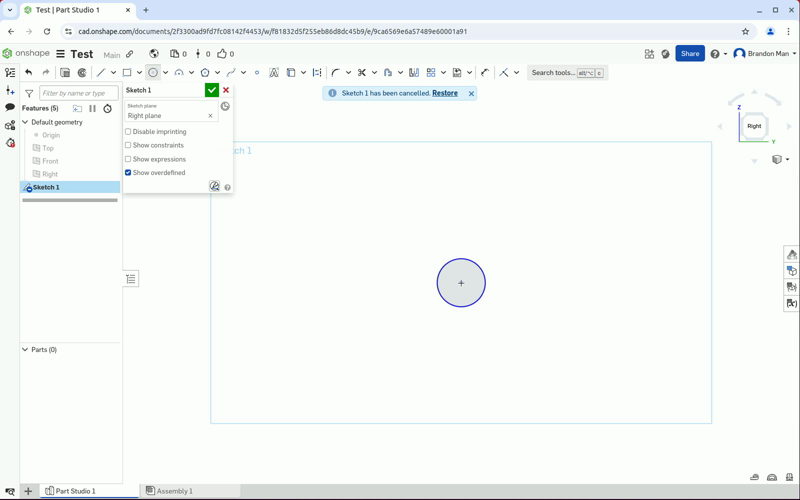
click(461, 282)
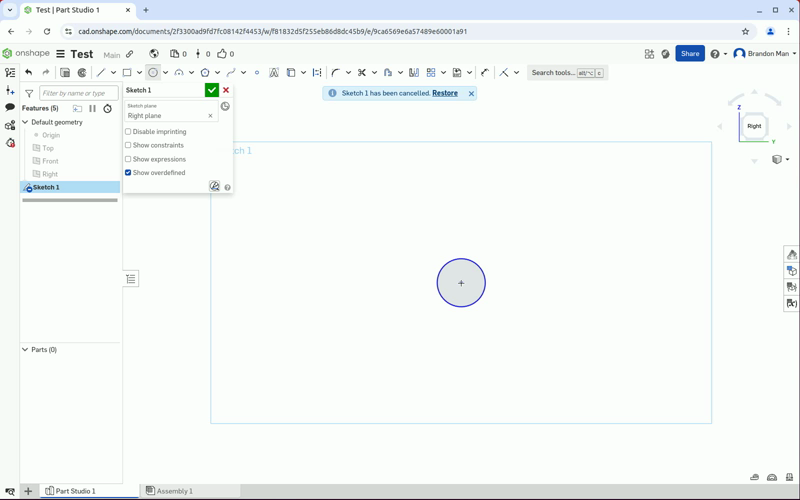
key_up(shift)
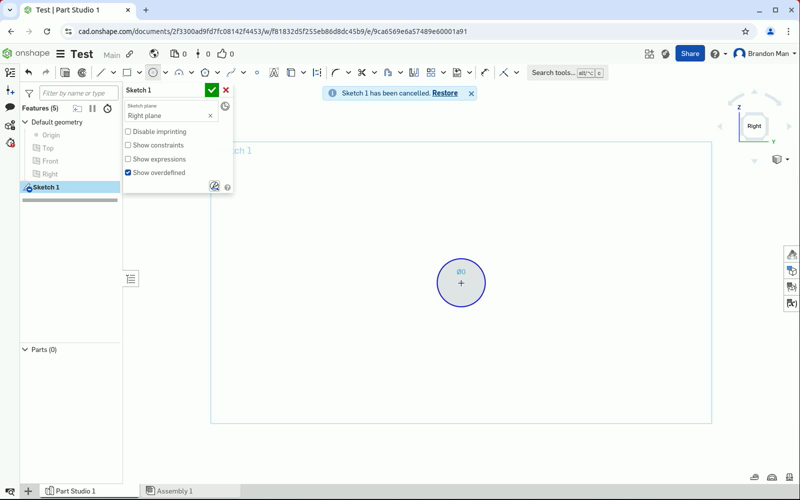
mouse_move(479, 282)
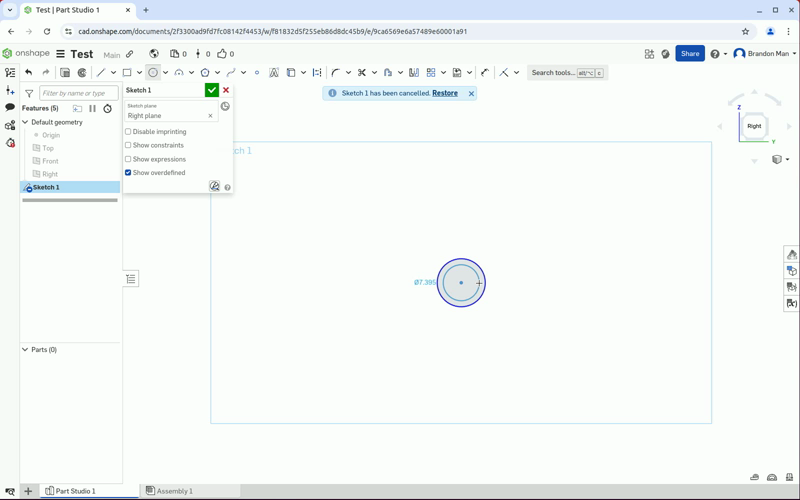
click(479, 282)
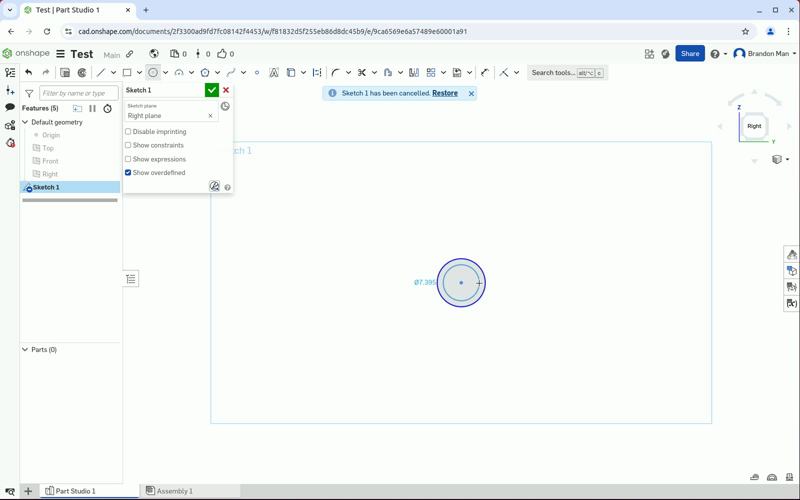
key(esc)
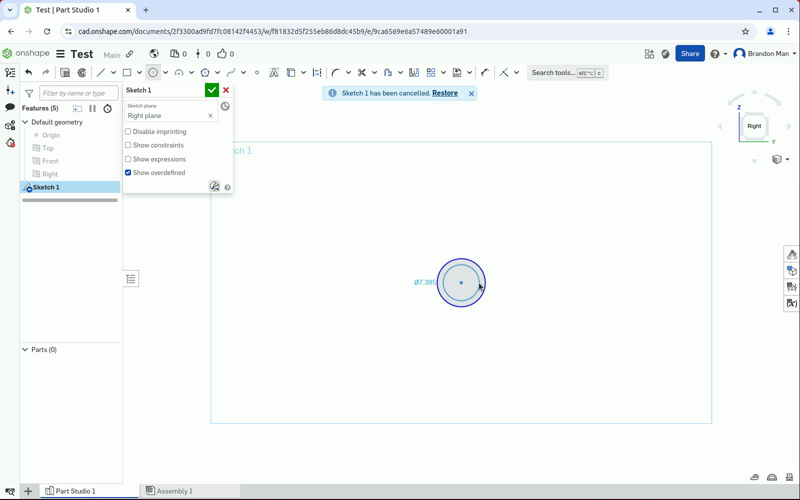
mouse_move(448, 297)
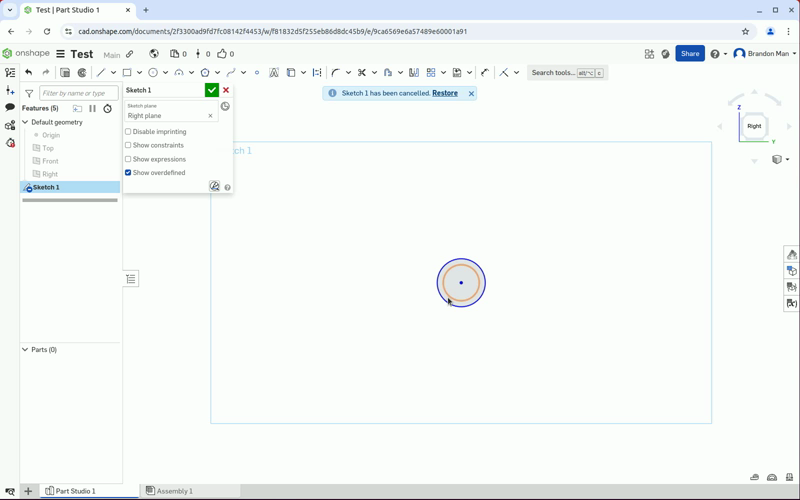
scroll(6)
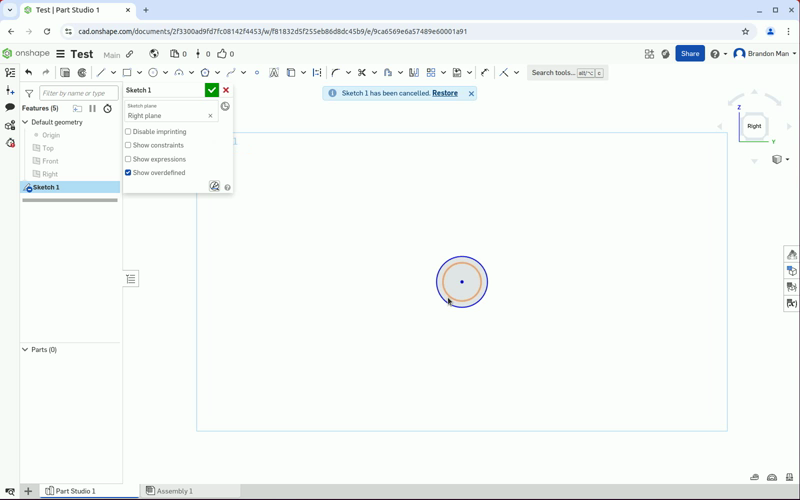
scroll(6)
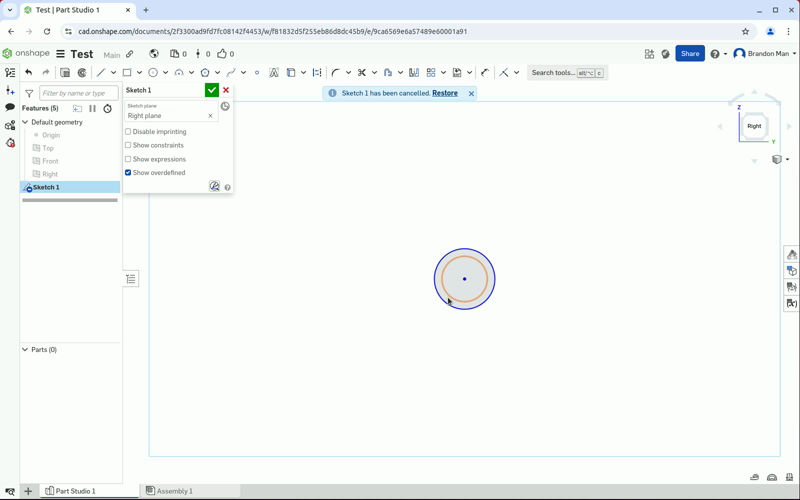
scroll(6)
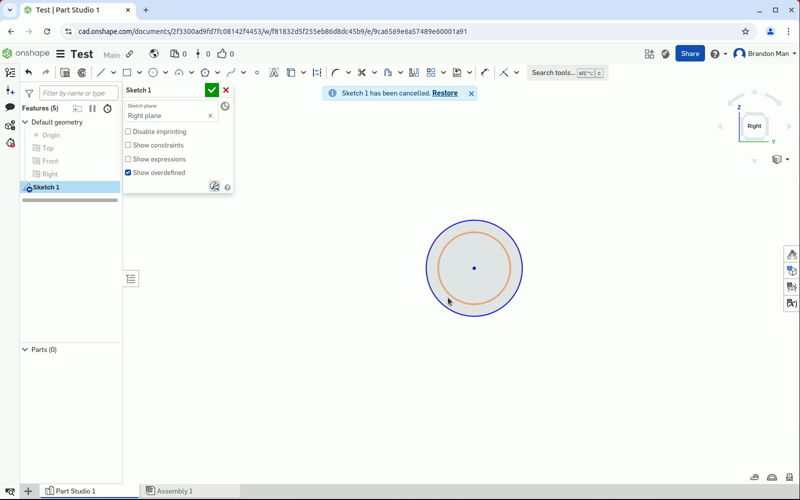
scroll(6)
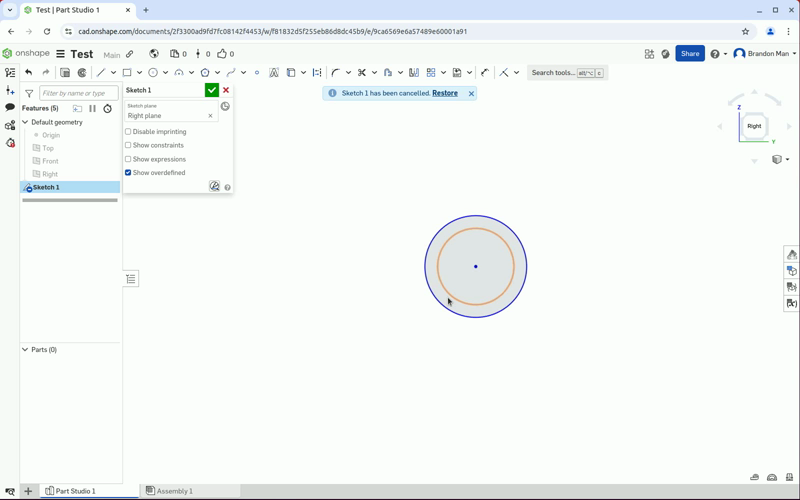
scroll(6)
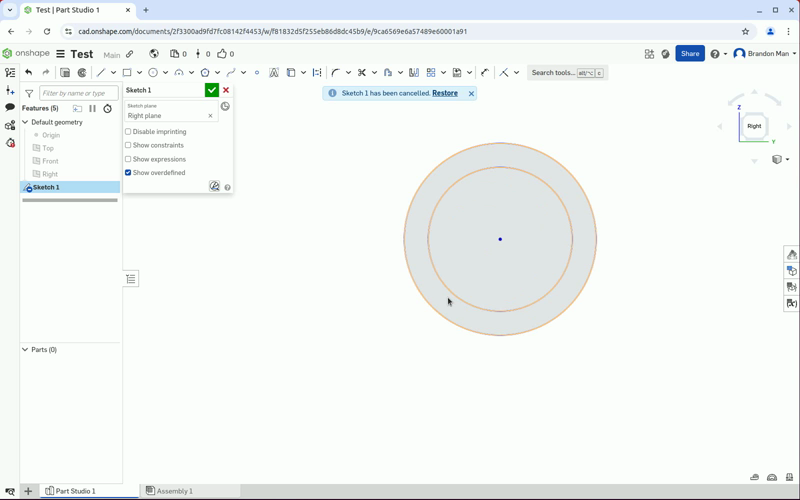
scroll(6)
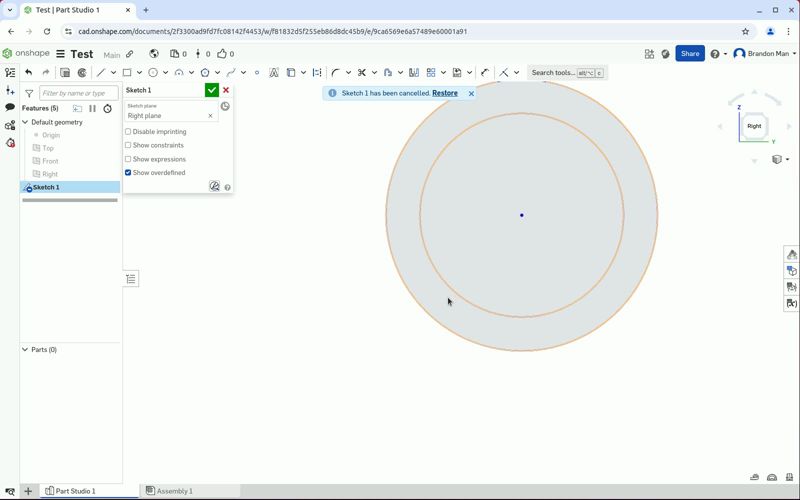
scroll(6)
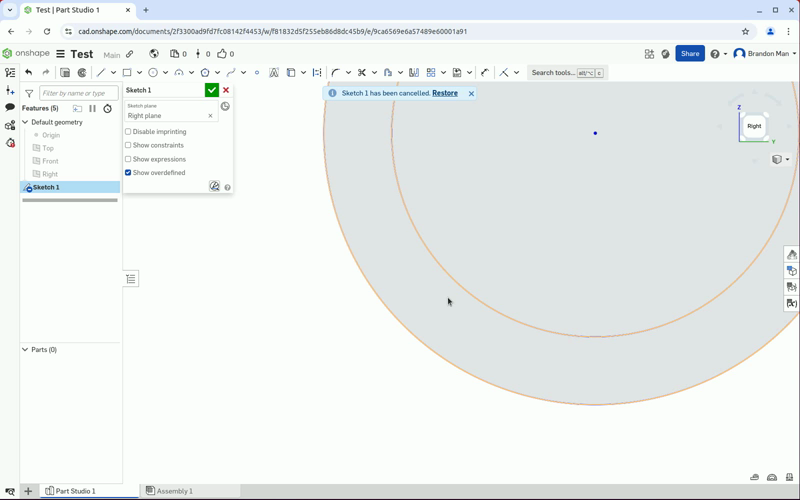
click(448, 297)
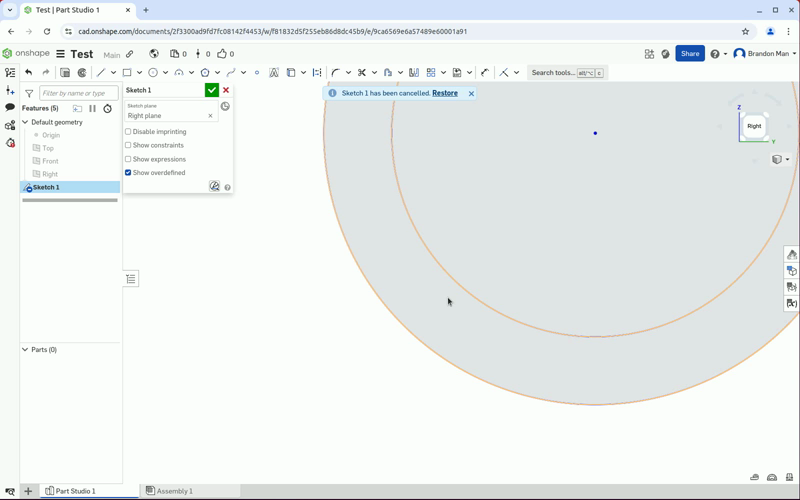
scroll(-6)
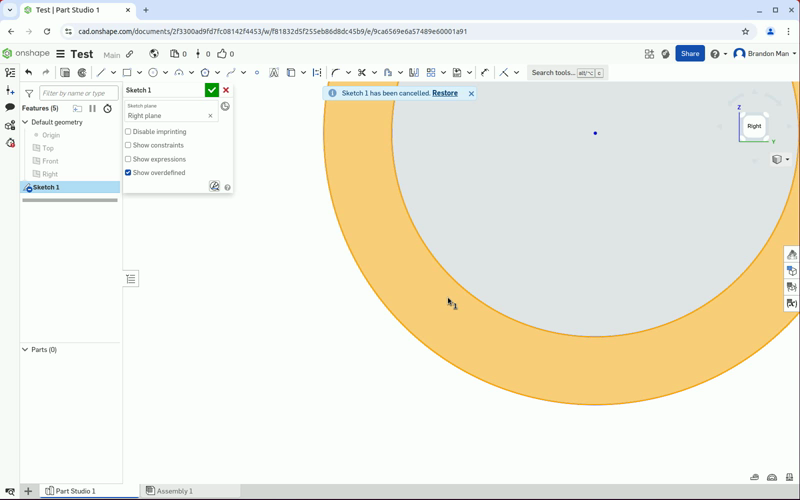
scroll(-6)
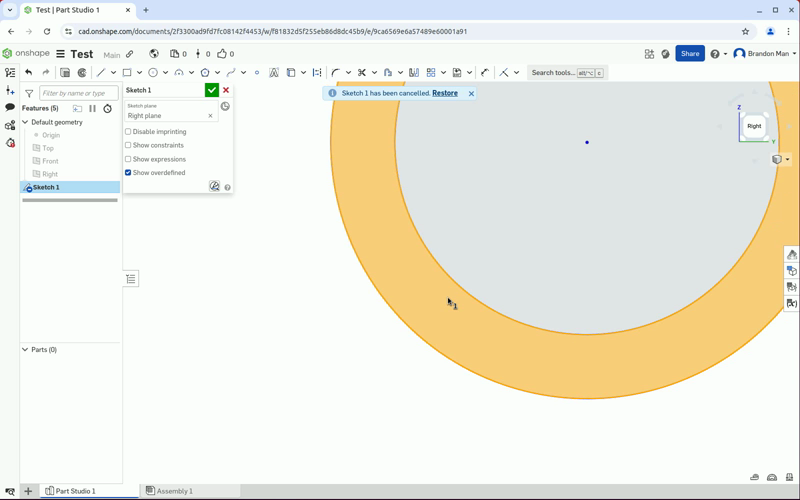
scroll(-6)
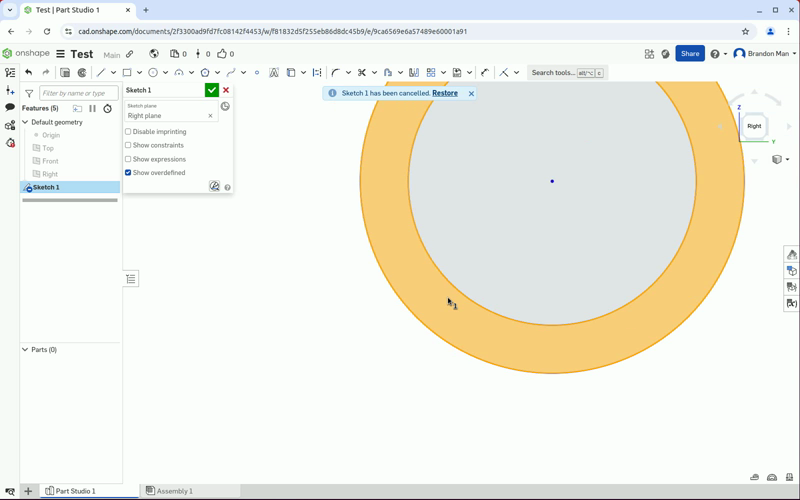
scroll(-6)
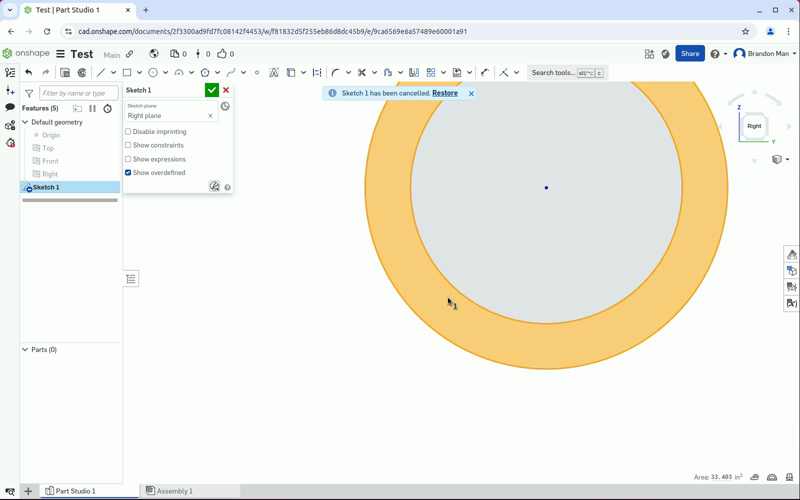
scroll(-6)
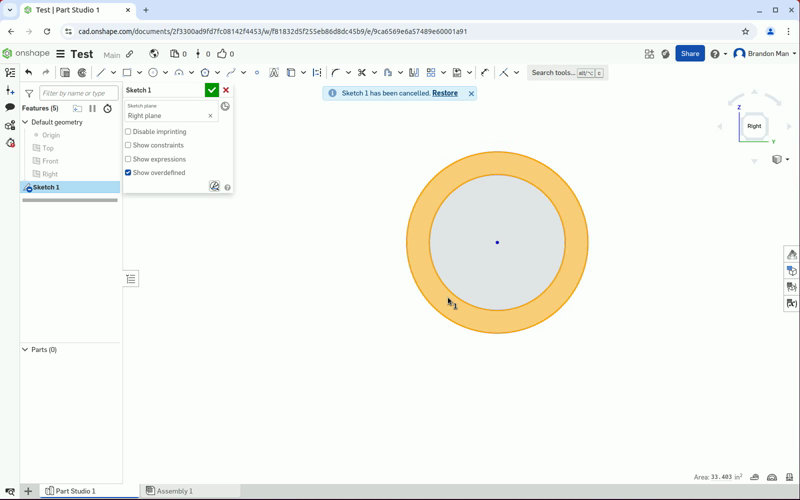
scroll(-6)
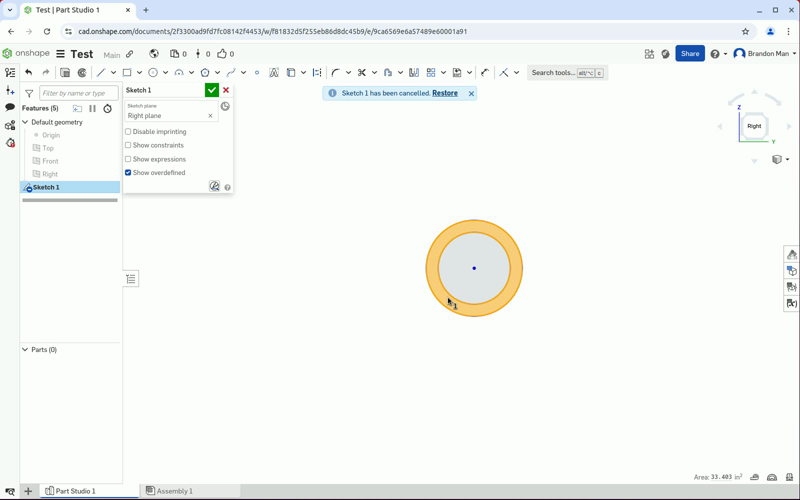
scroll(-6)
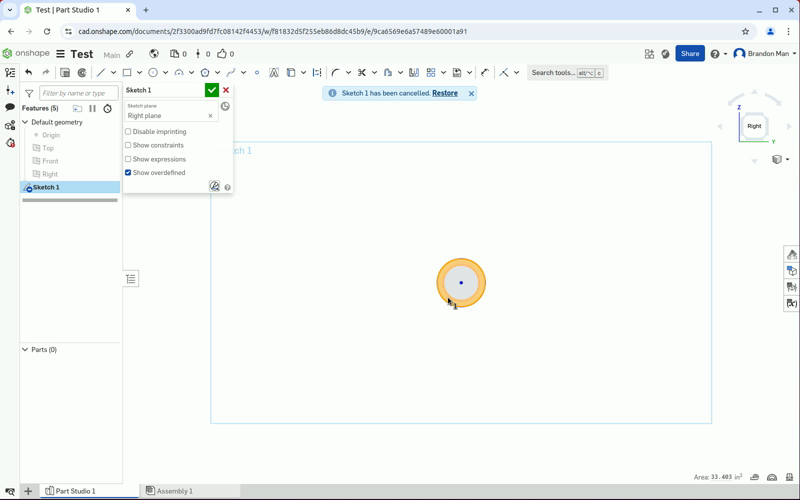
mouse_move(73, 352)
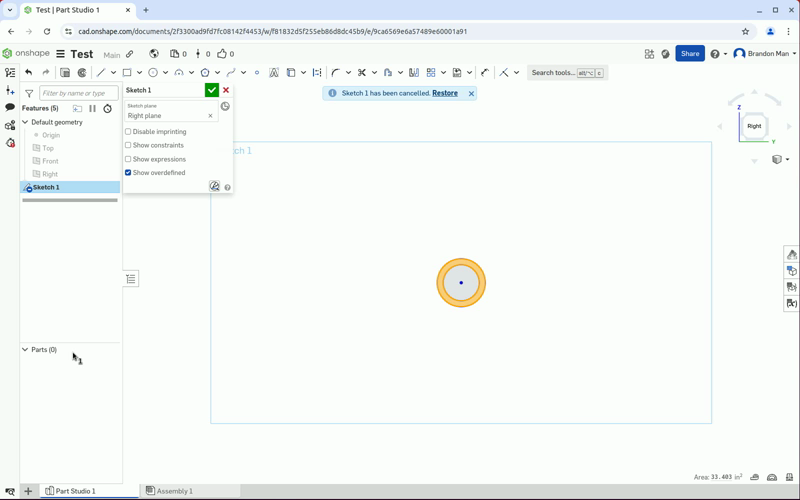
key(shift+y)
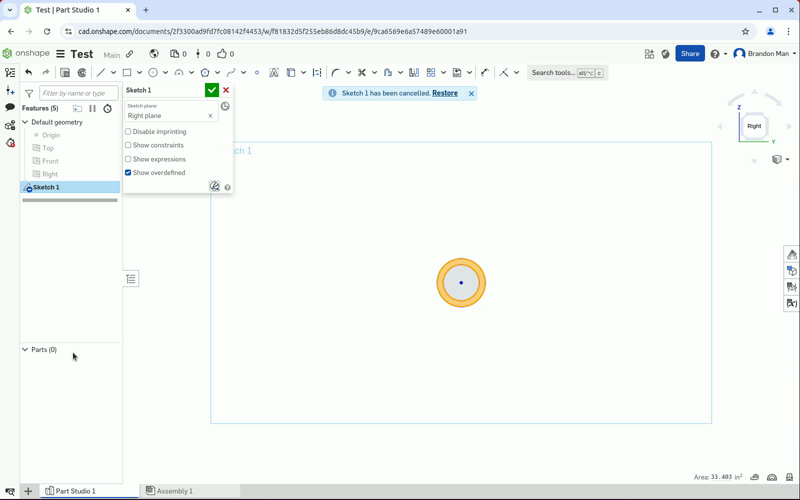
key(shift+e)
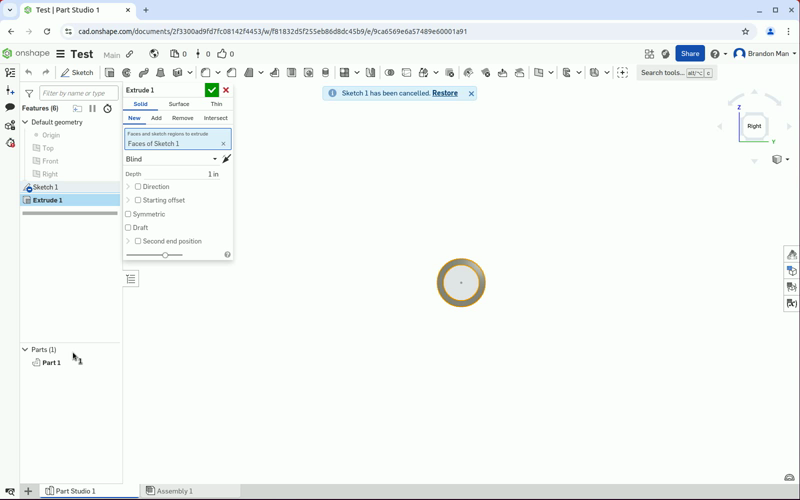
mouse_move(143, 106)
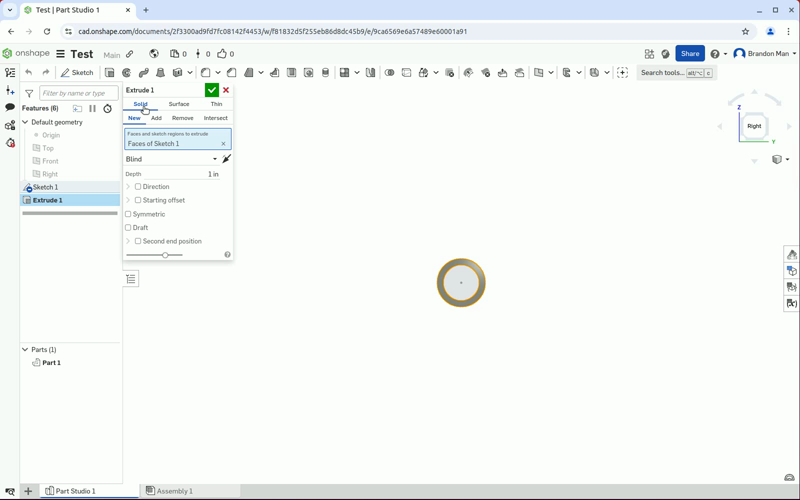
click(143, 106)
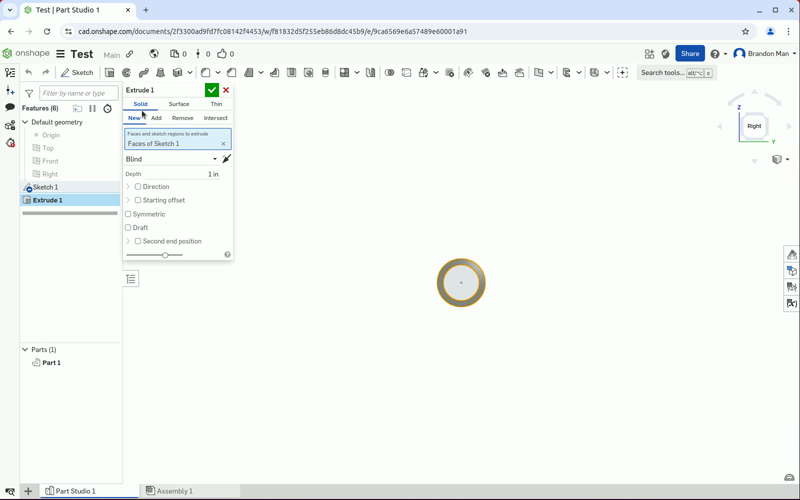
mouse_move(137, 120)
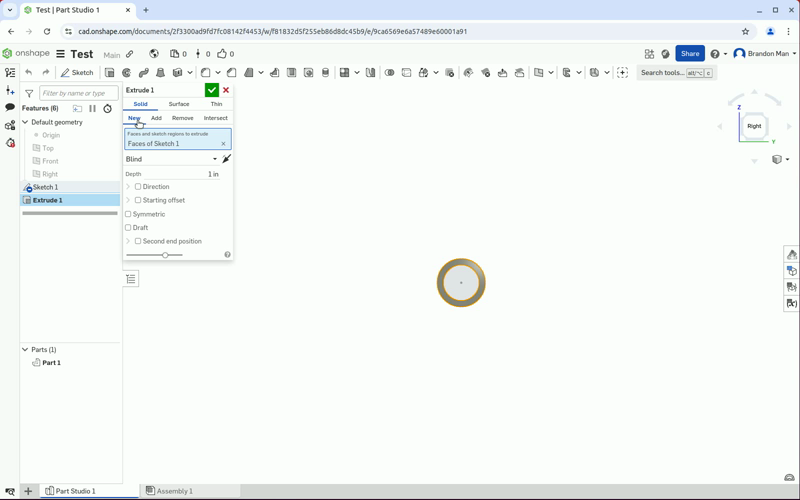
click(137, 120)
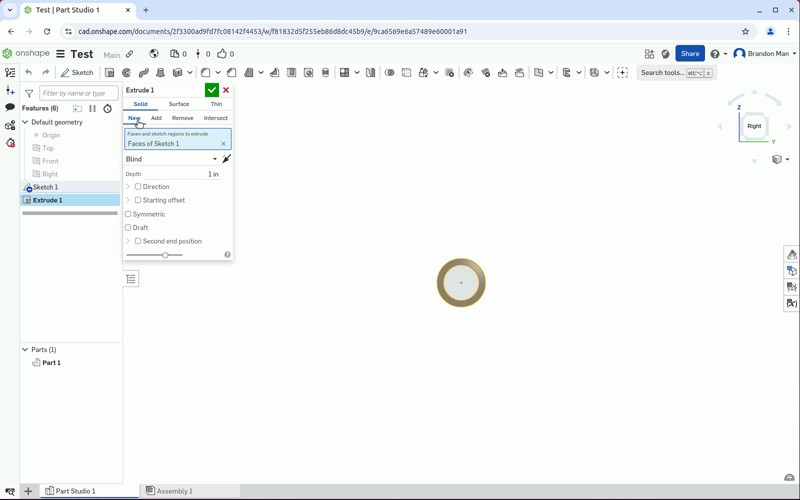
key(tab, 4)
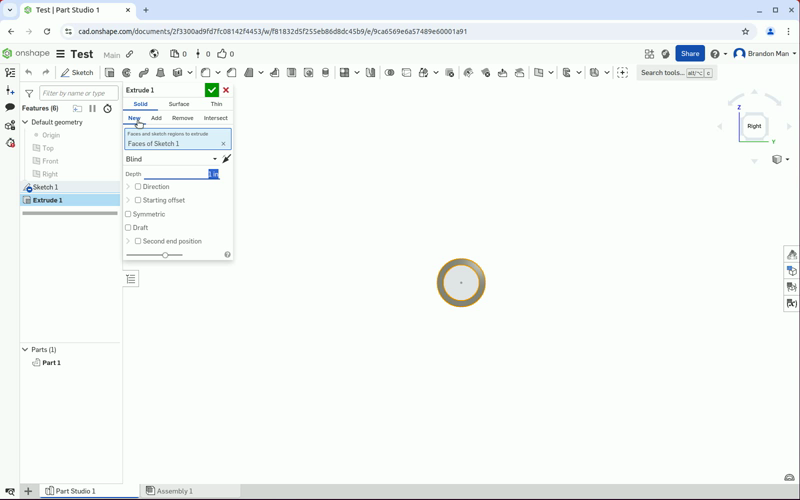
text(23.108)
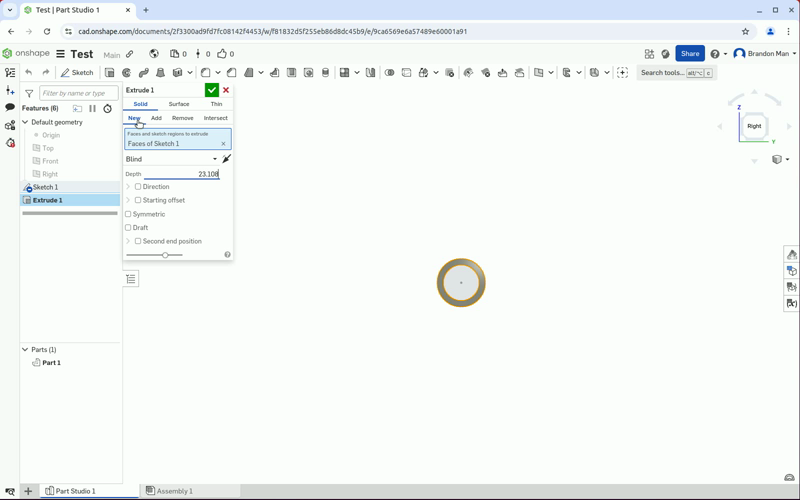
key(enter)
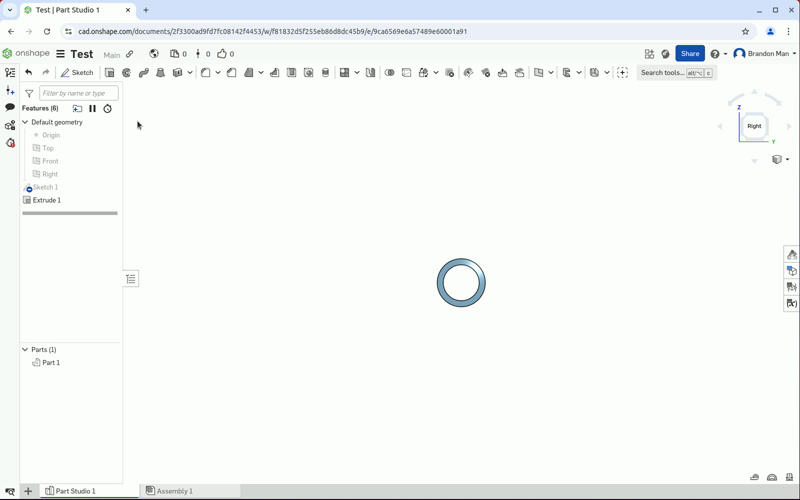
key(shift+h)
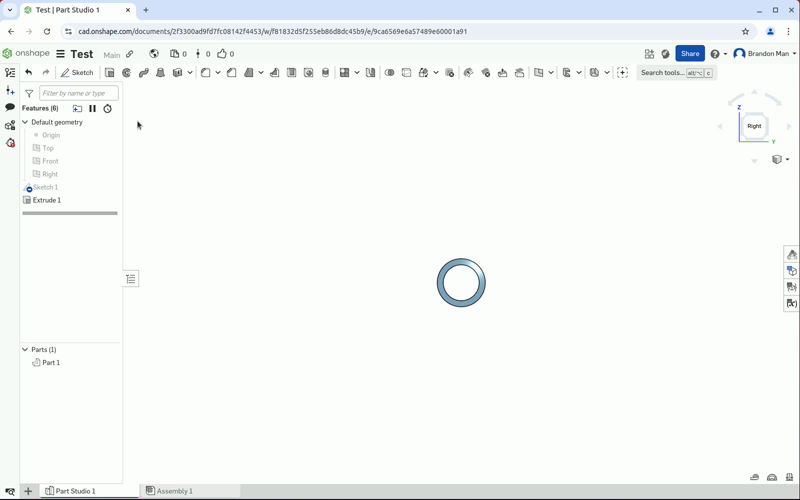
key(shift+h)
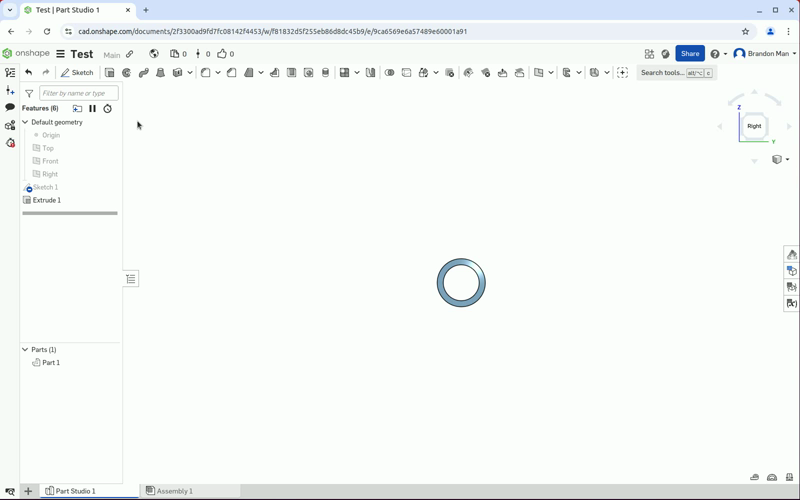
mouse_move(73, 189)
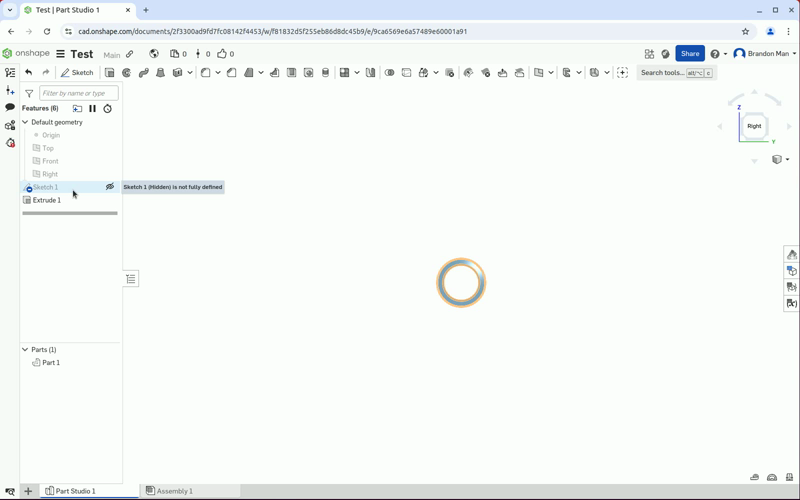
click(73, 189)
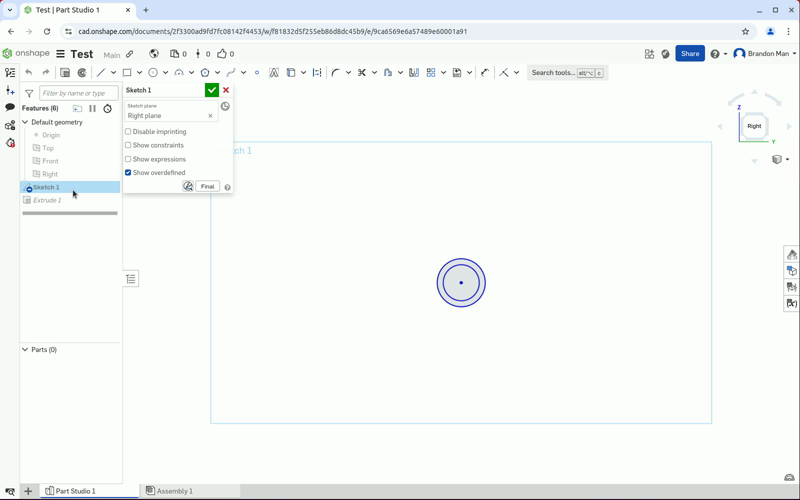
mouse_move(229, 92)
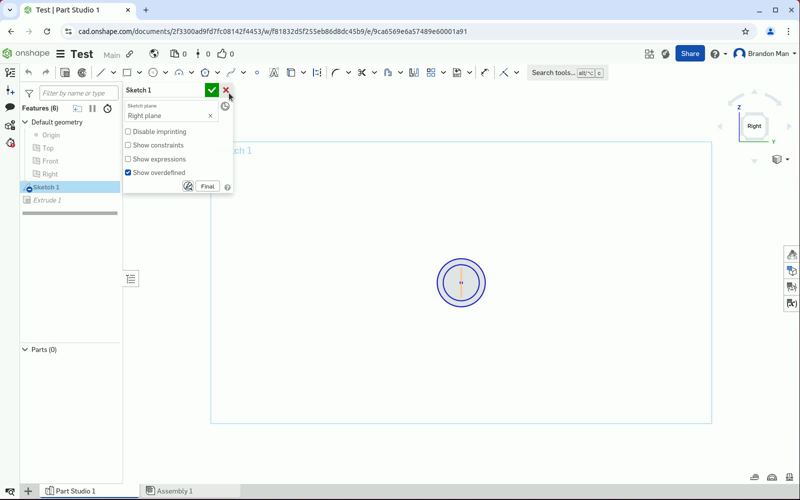
click(229, 92)
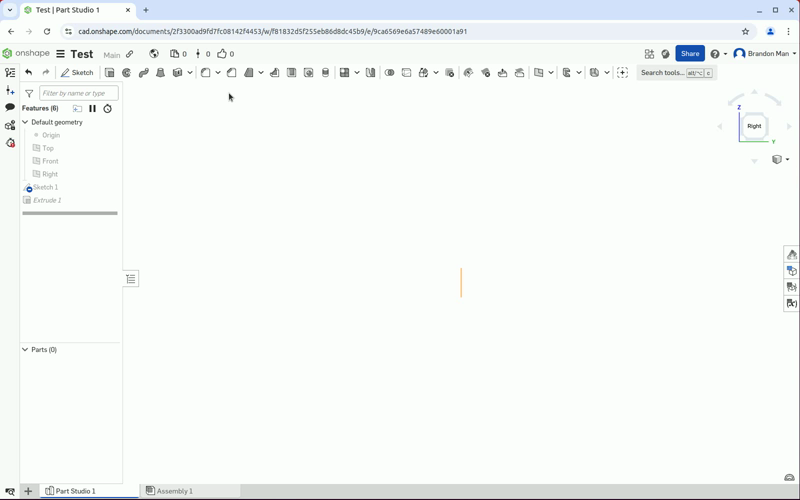
mouse_move(73, 352)
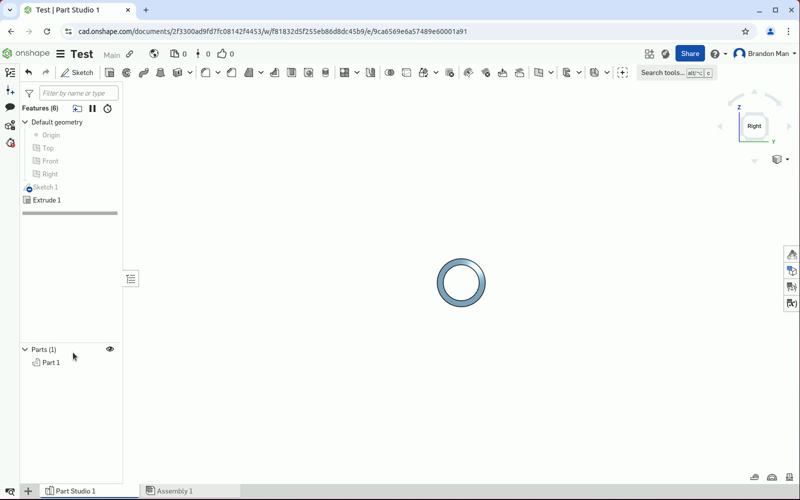
key(y)
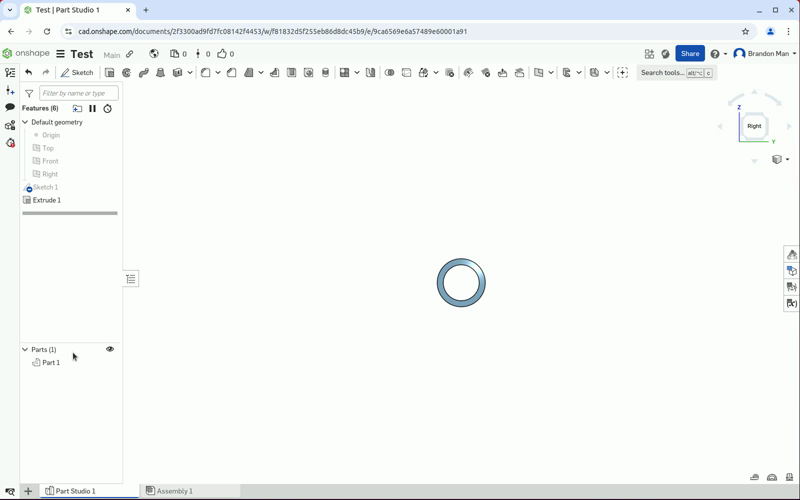
key(shift+p)
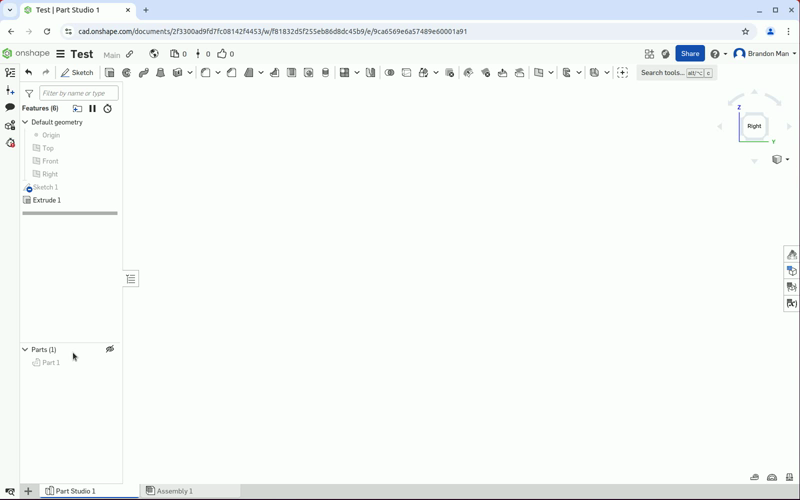
key(space)
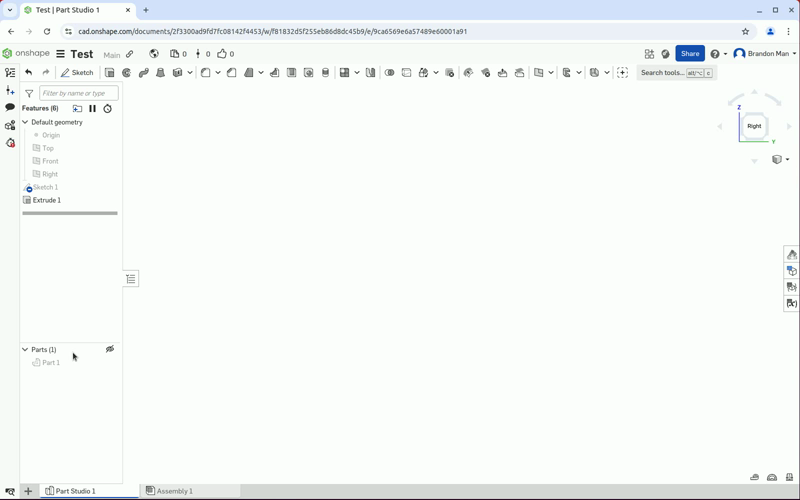
key_down(shift)
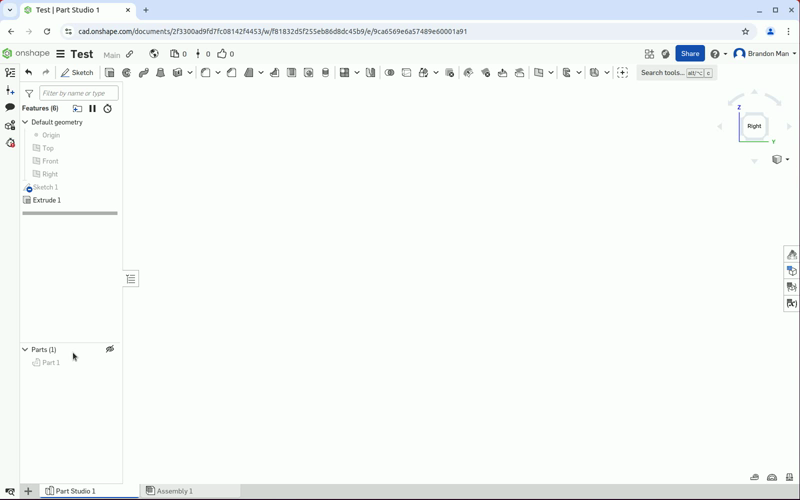
key(right)
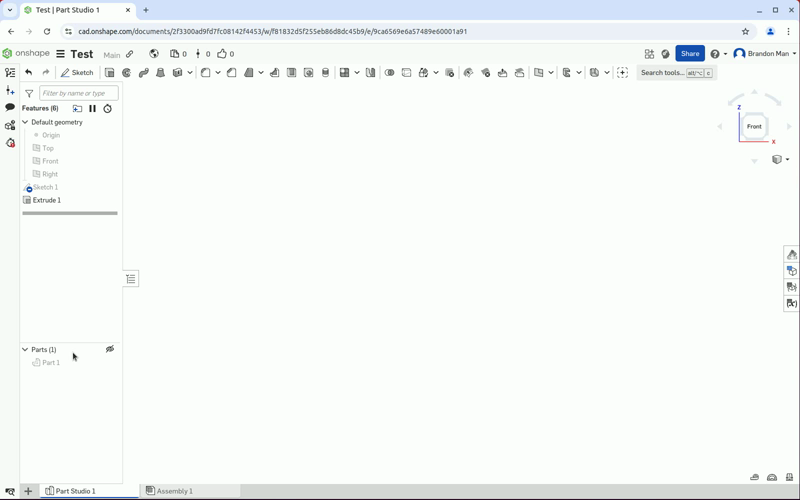
key_up(shift)
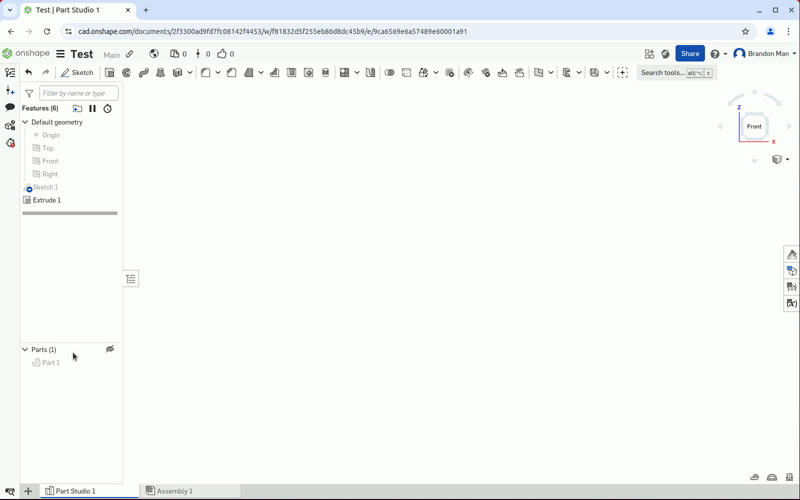
key(space)
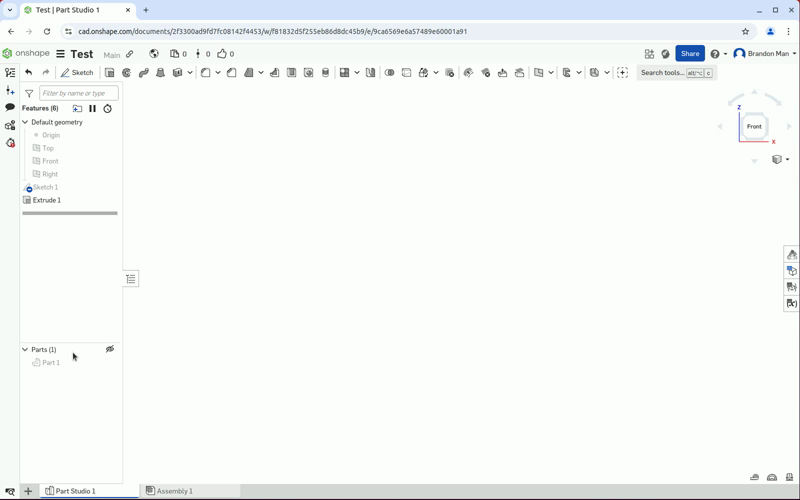
key_down(shift)
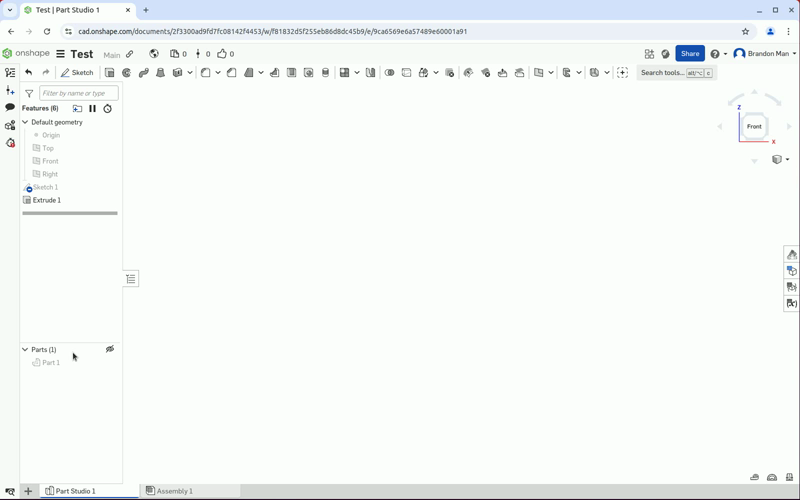
key(down)
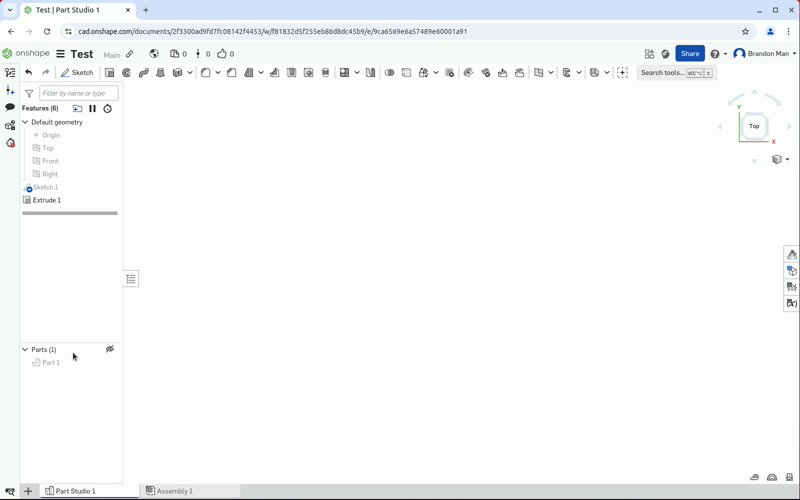
key_up(shift)
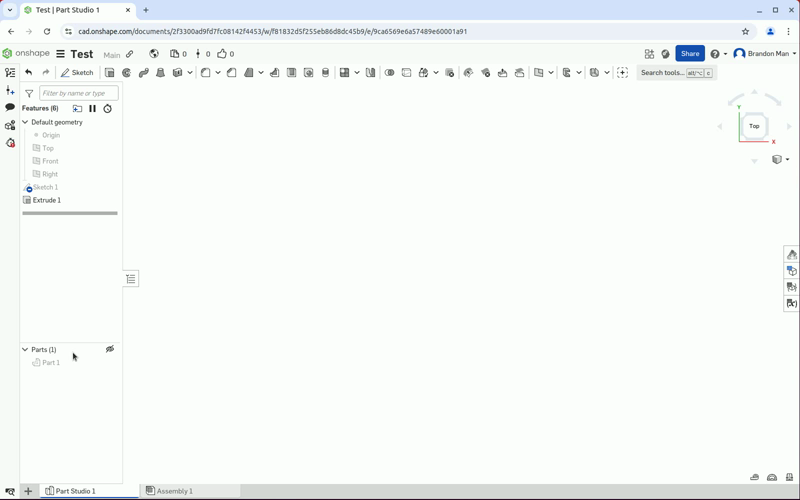
mouse_move(73, 352)
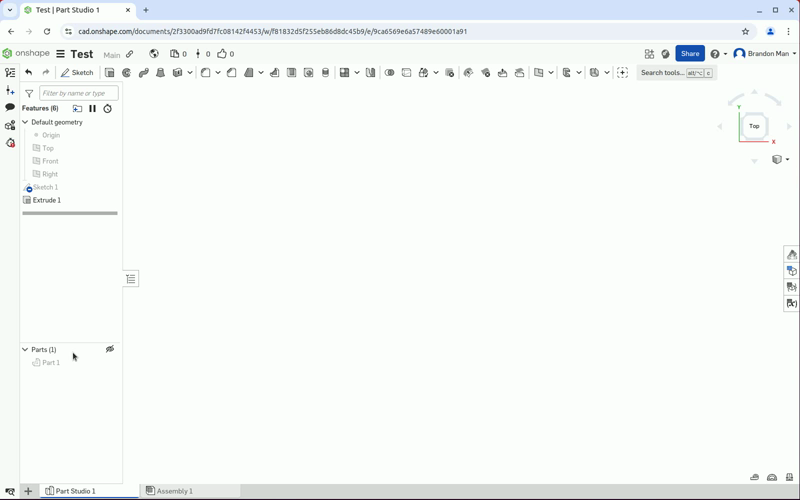
key(shift+y)
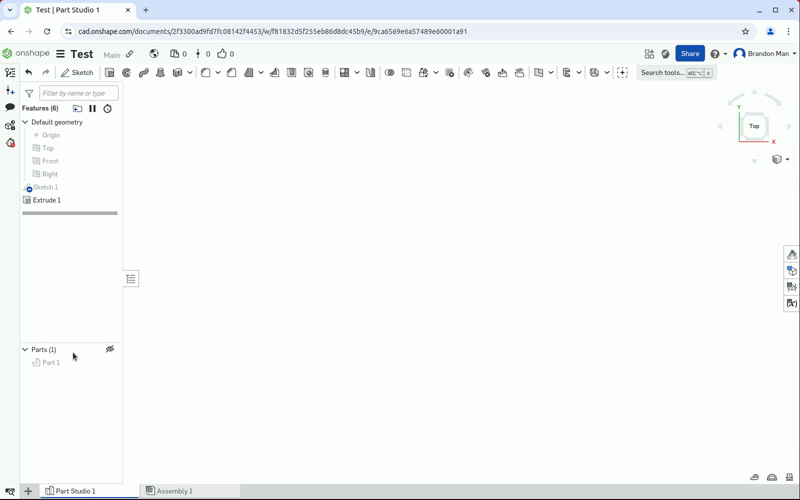
key(shift+s)
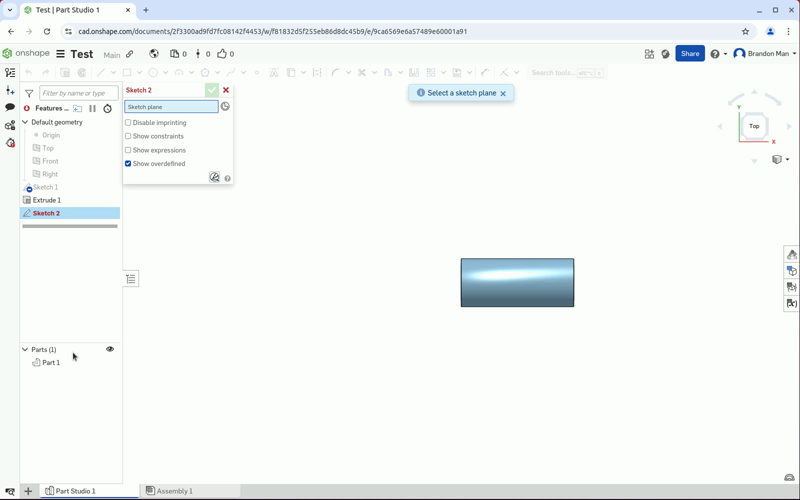
mouse_move(73, 150)
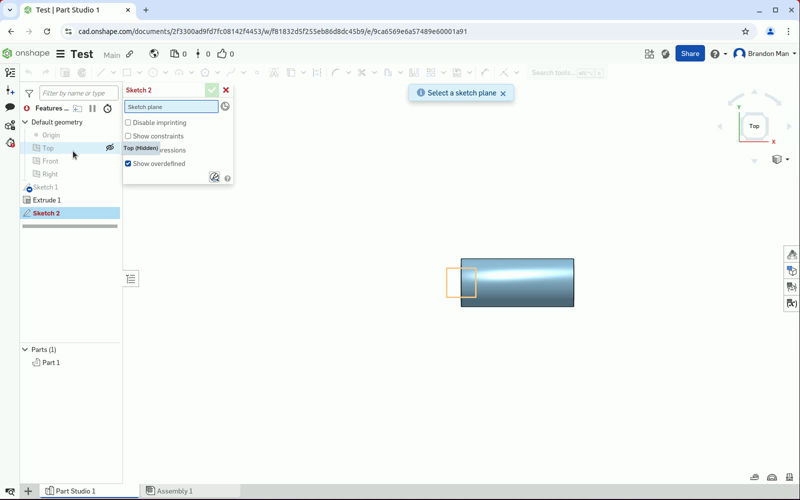
click(73, 150)
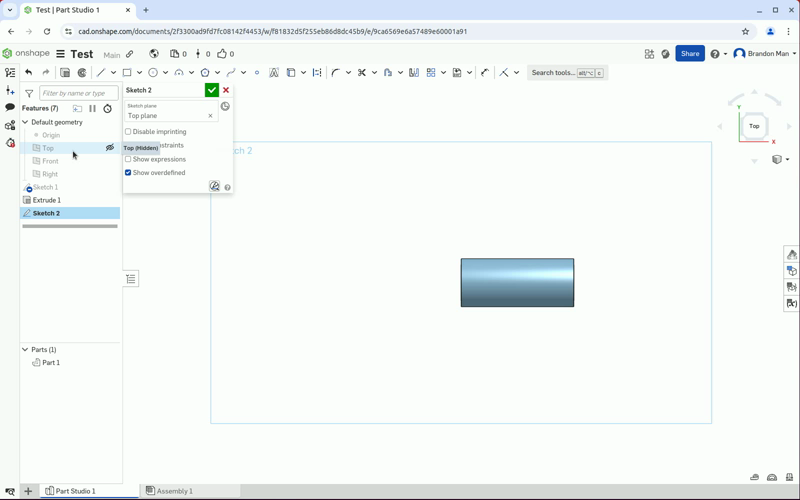
mouse_move(73, 352)
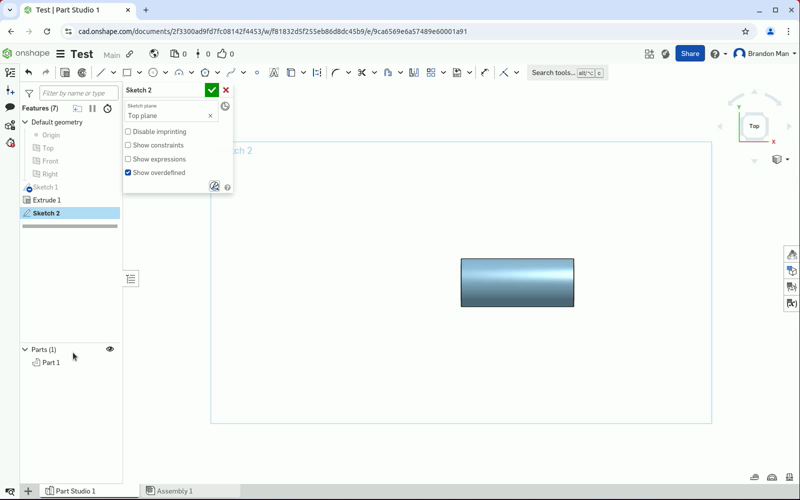
key(y)
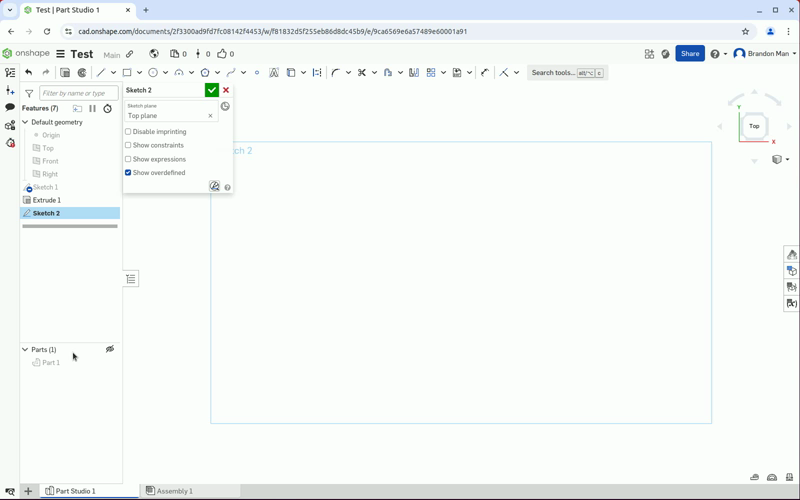
key(l)
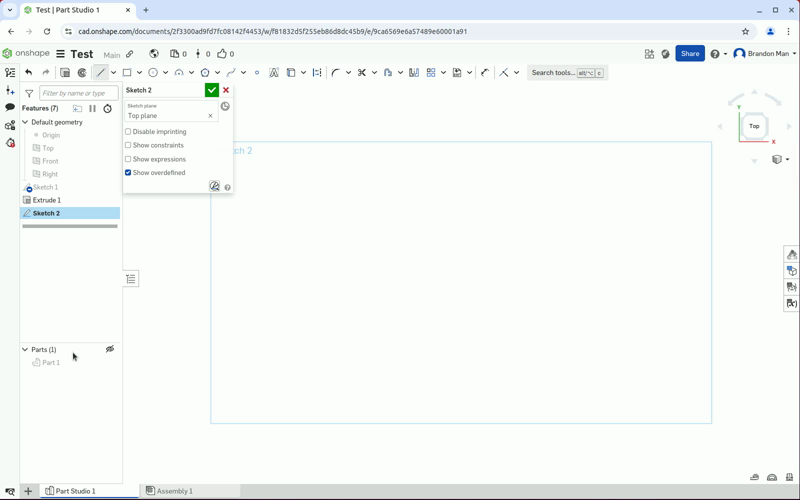
key_down(shift)
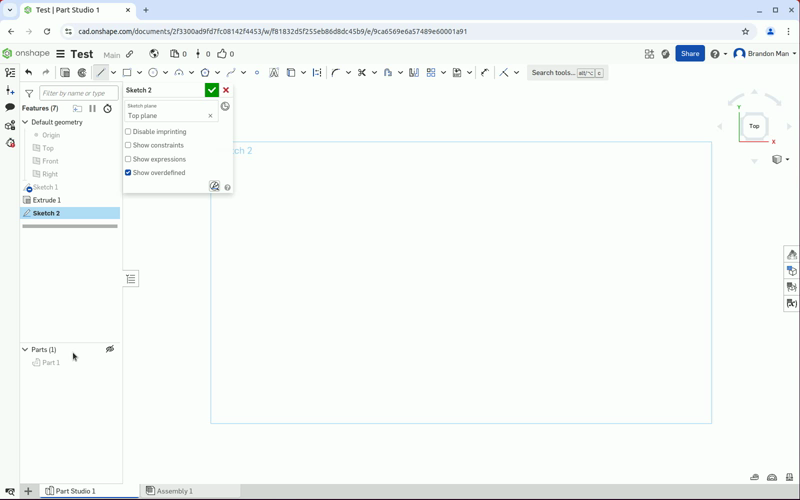
mouse_move(551, 297)
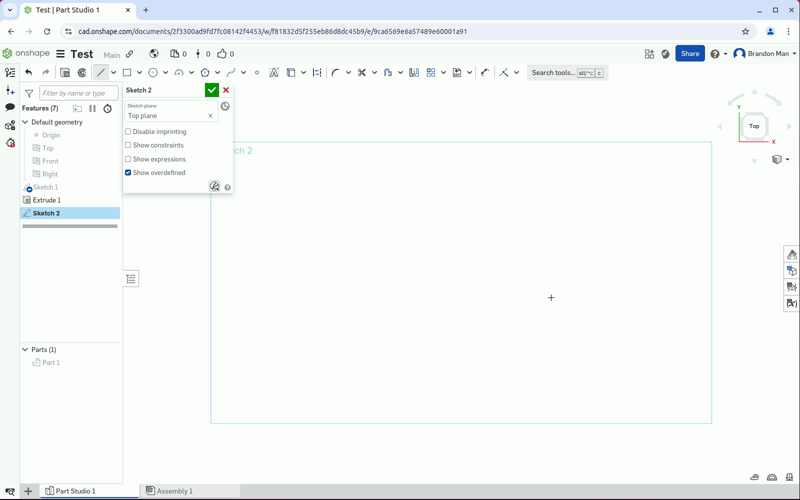
click(551, 297)
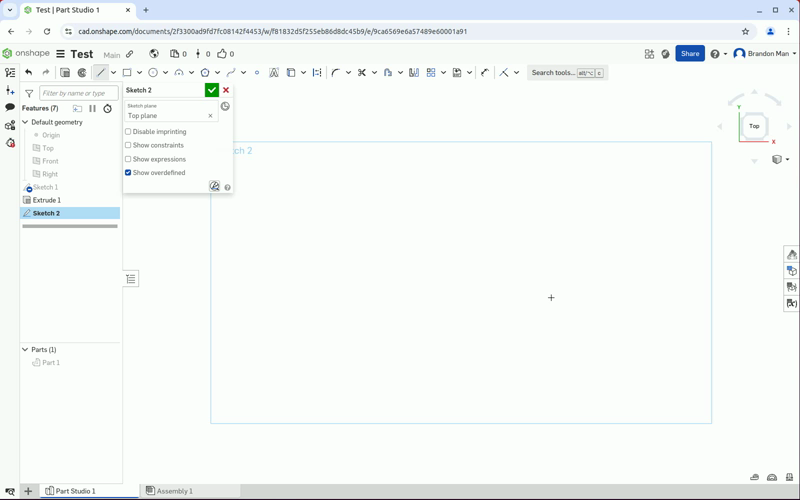
key_up(shift)
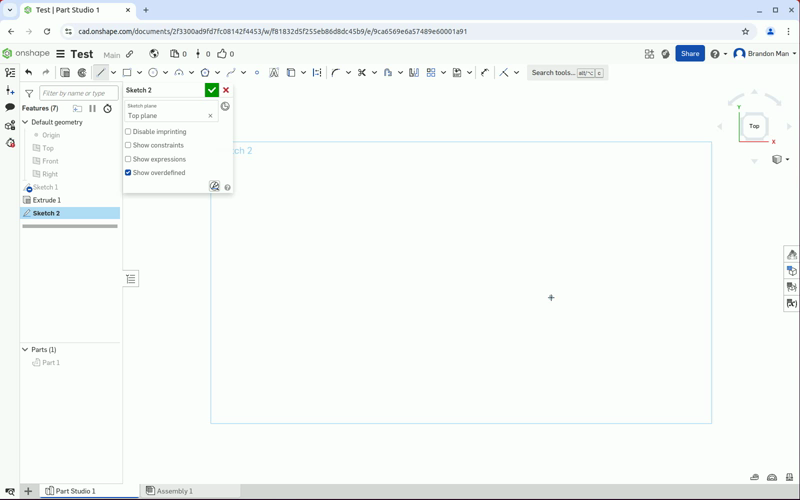
key_down(shift)
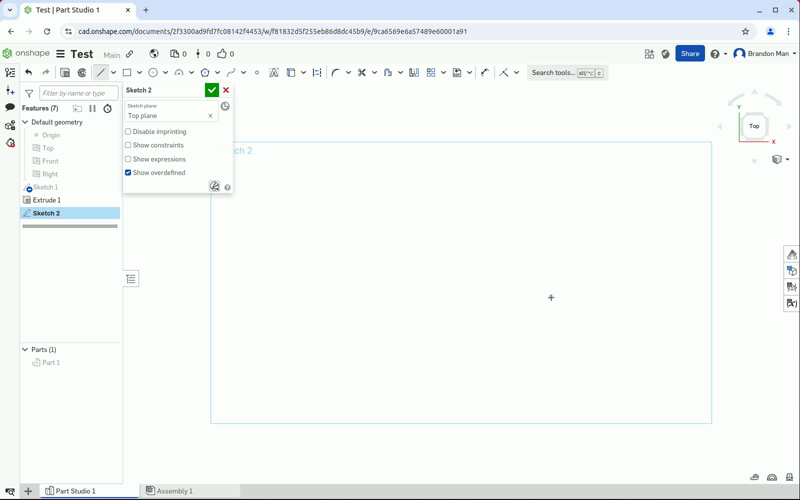
mouse_move(581, 297)
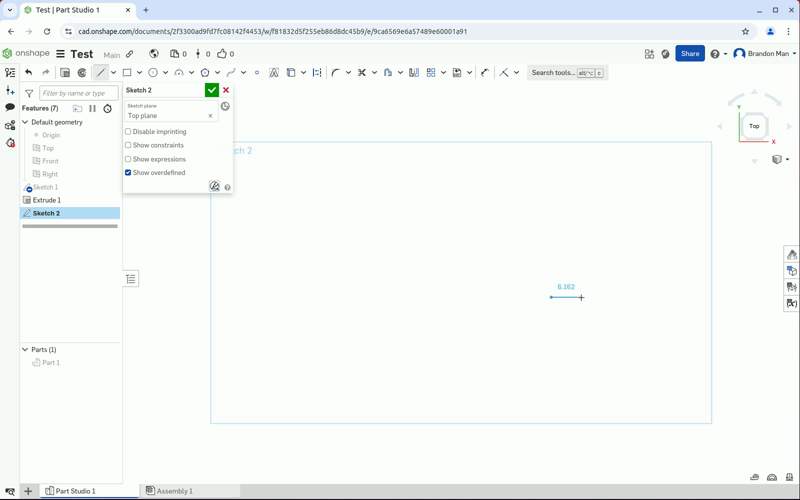
mouse_move(589, 297)
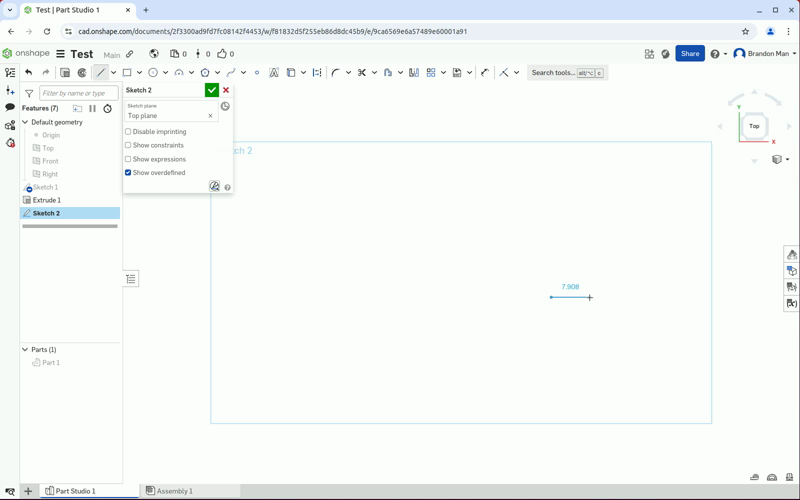
click(589, 297)
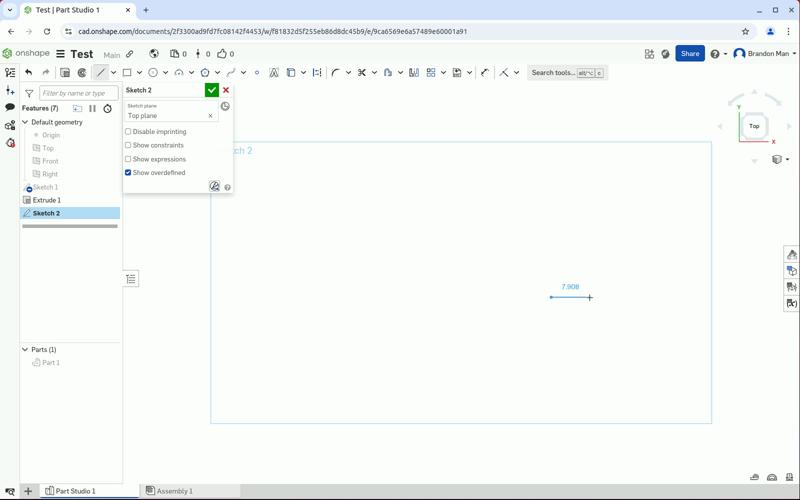
key_up(shift)
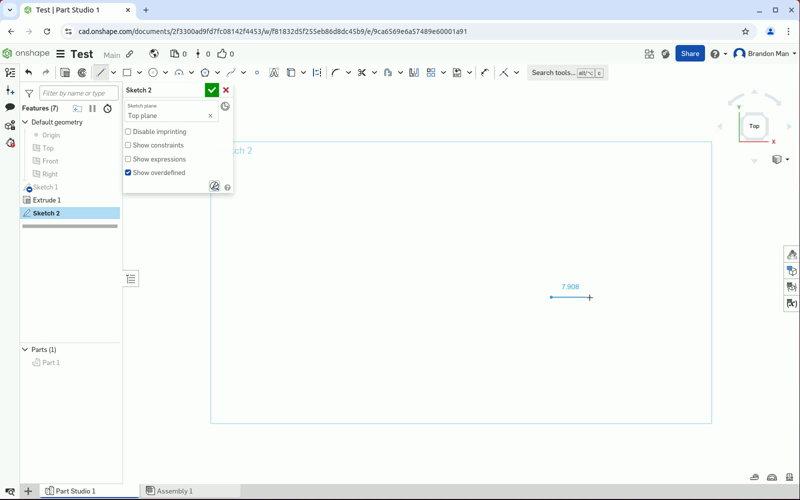
key_down(shift)
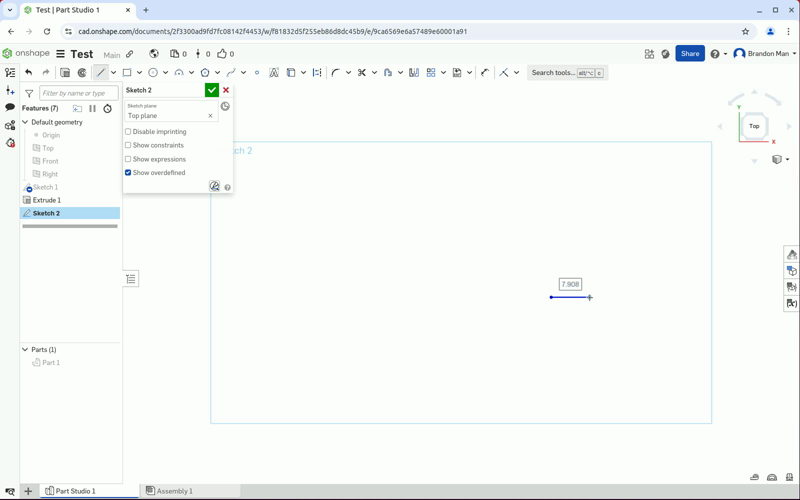
mouse_move(589, 297)
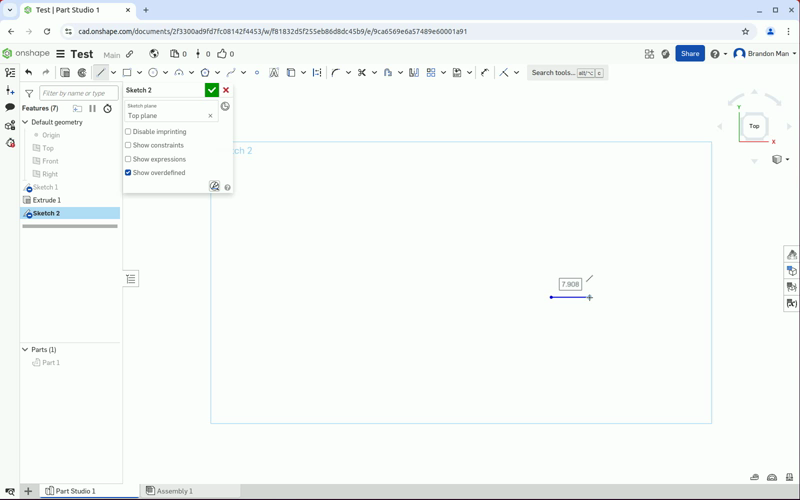
mouse_move(589, 268)
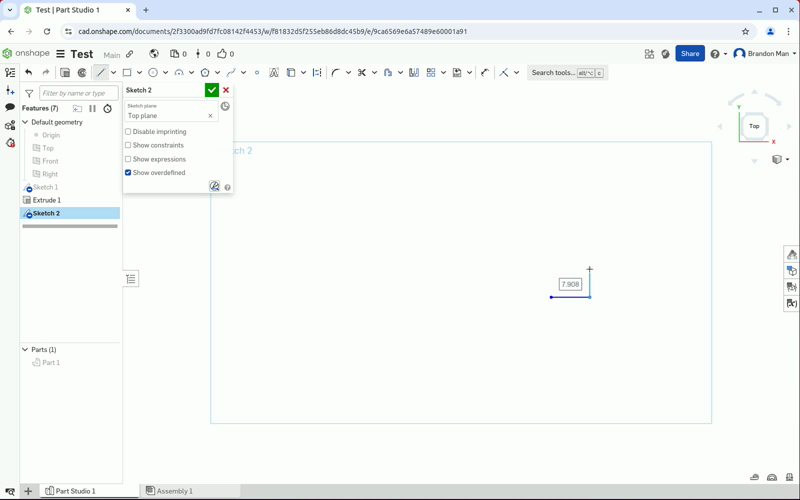
click(589, 268)
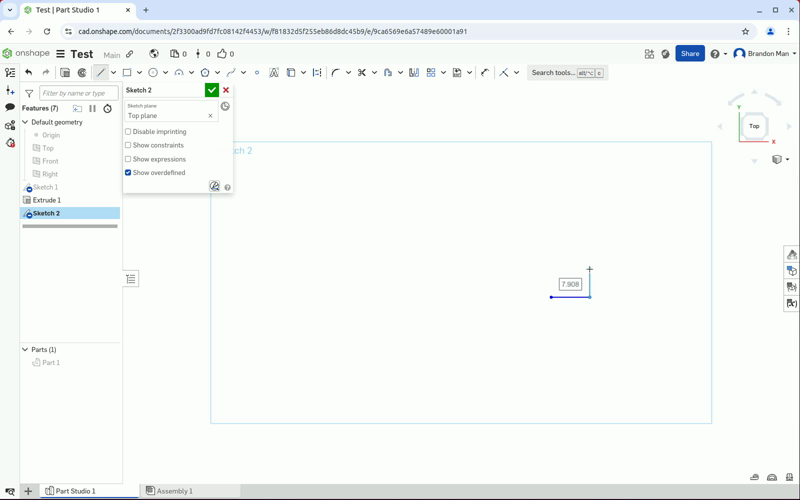
key_up(shift)
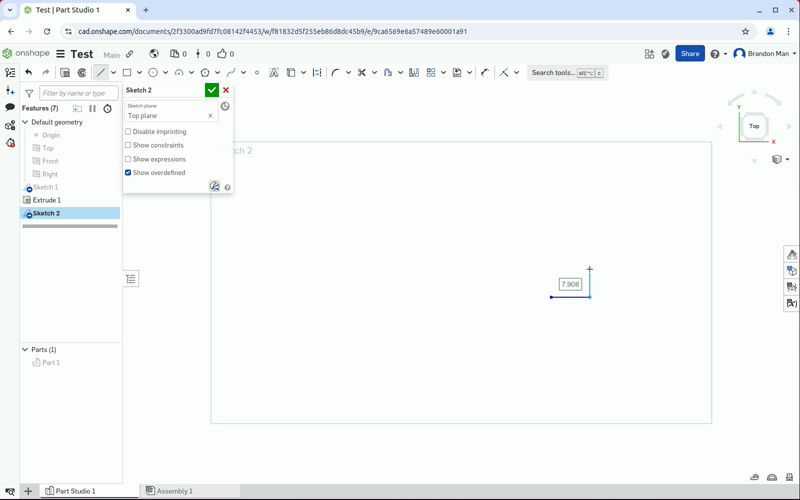
key_down(shift)
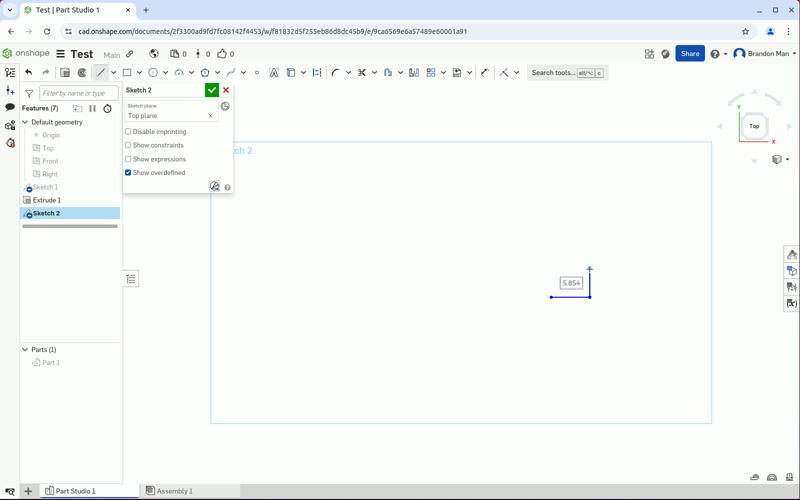
mouse_move(589, 268)
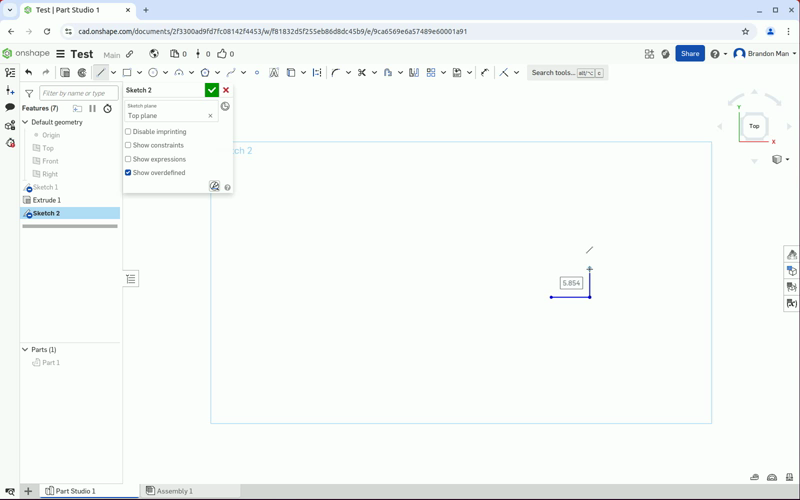
mouse_move(551, 268)
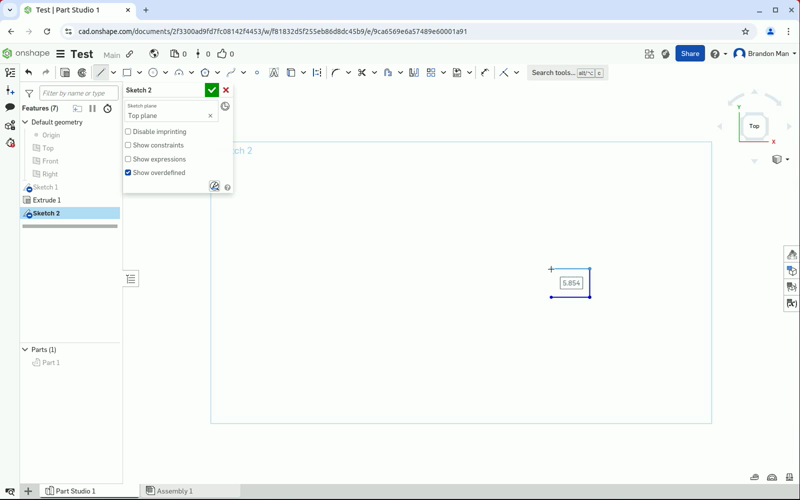
click(551, 268)
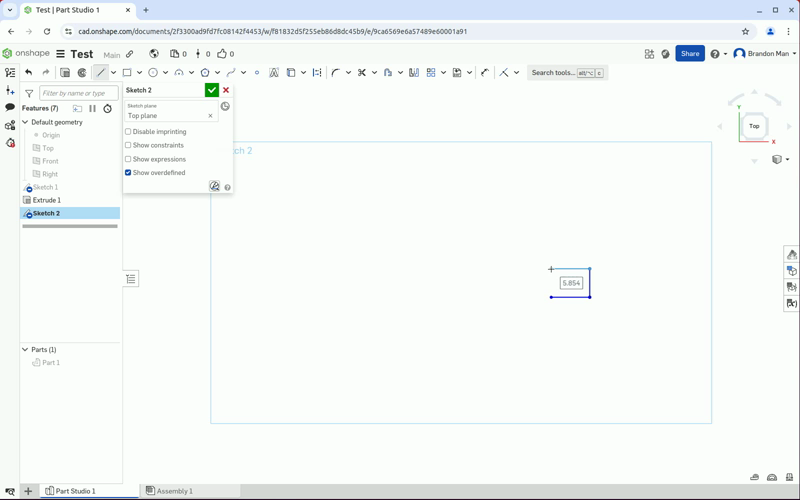
key_up(shift)
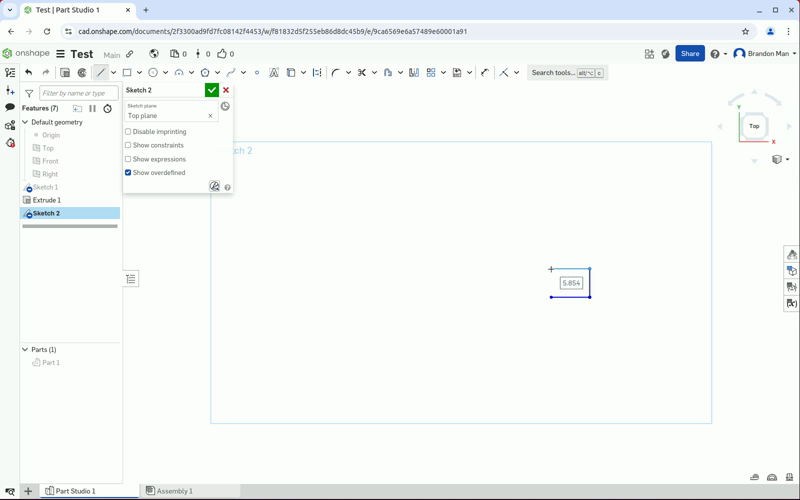
mouse_move(581, 268)
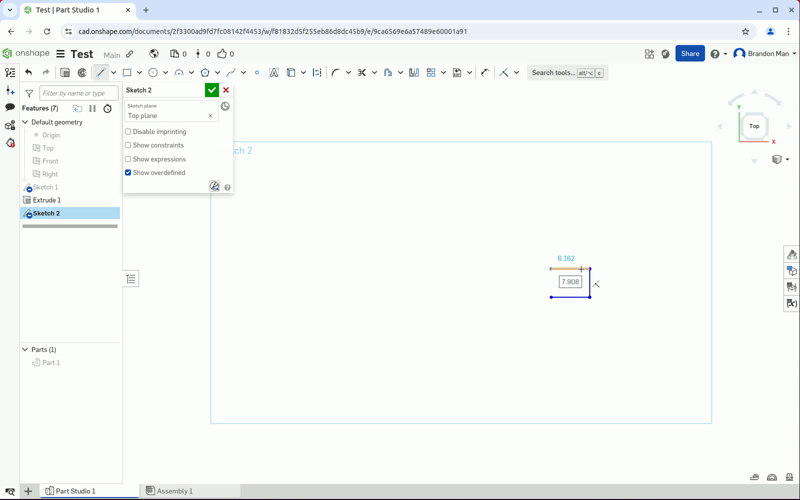
key_down(shift)
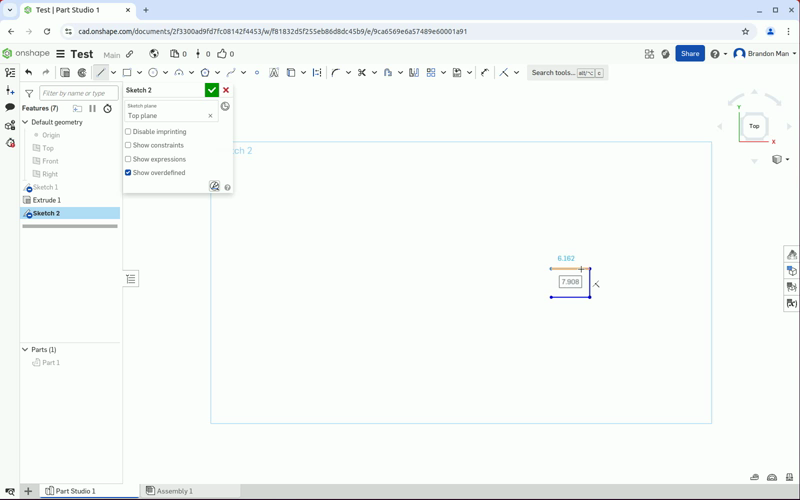
mouse_move(551, 297)
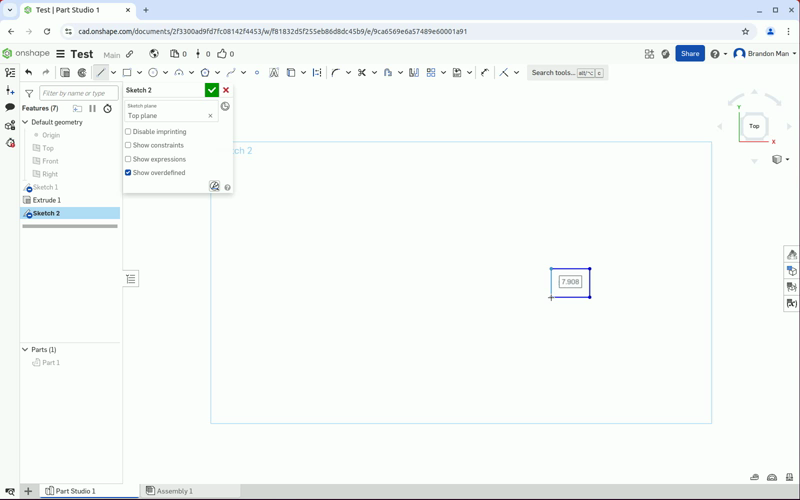
key_up(shift)
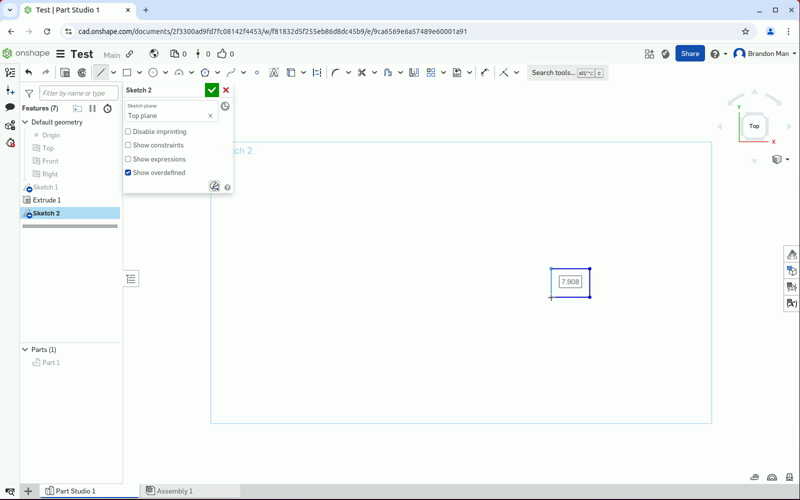
click(551, 297)
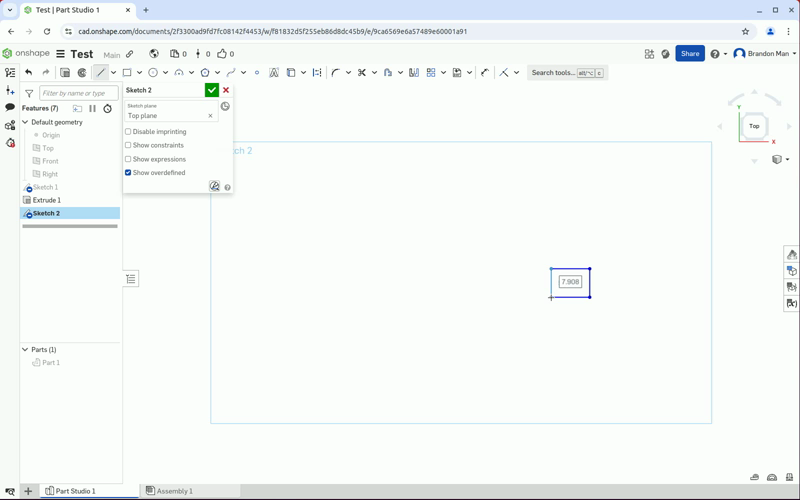
key(esc)
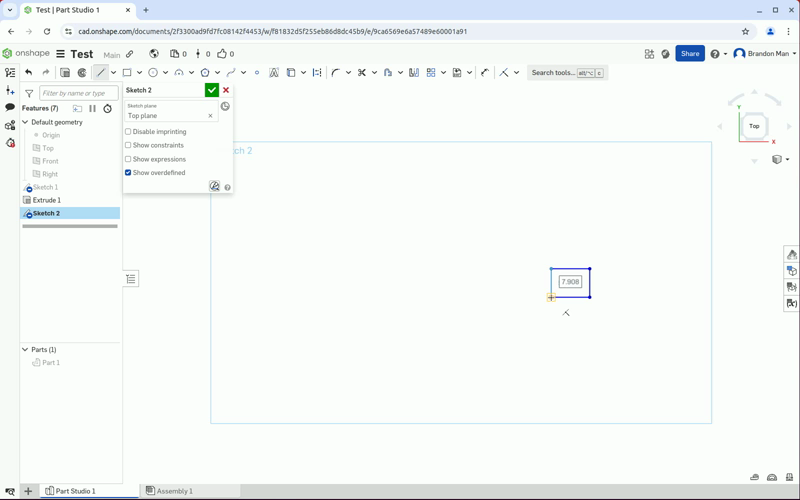
mouse_move(589, 280)
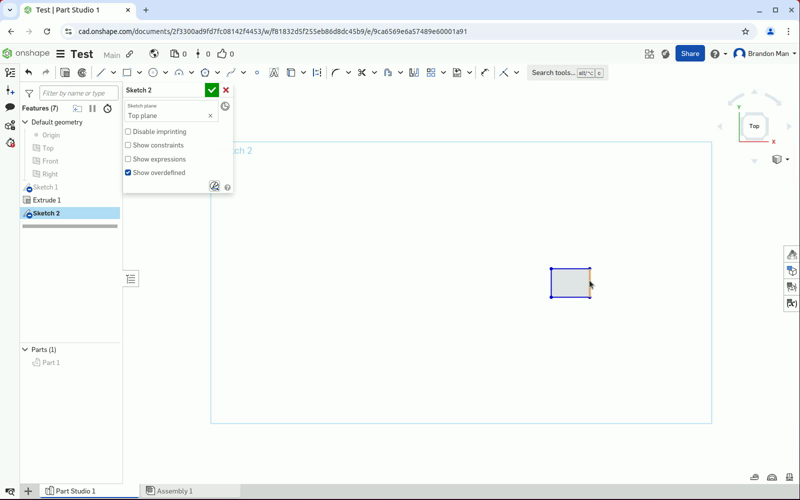
scroll(6)
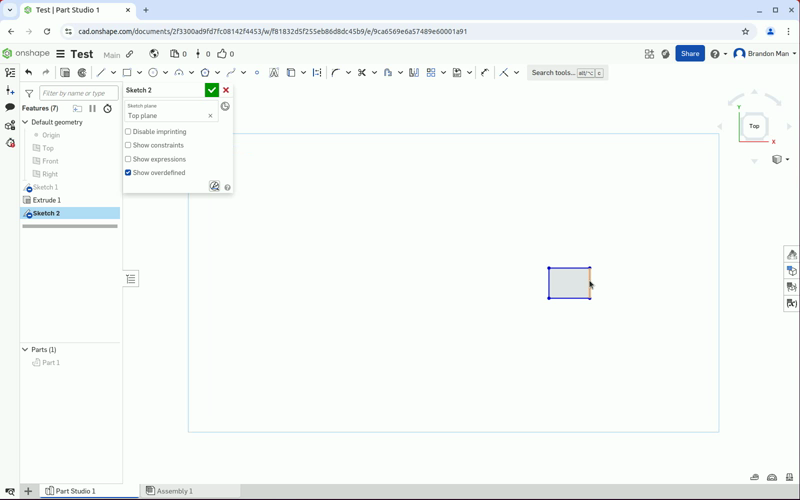
scroll(6)
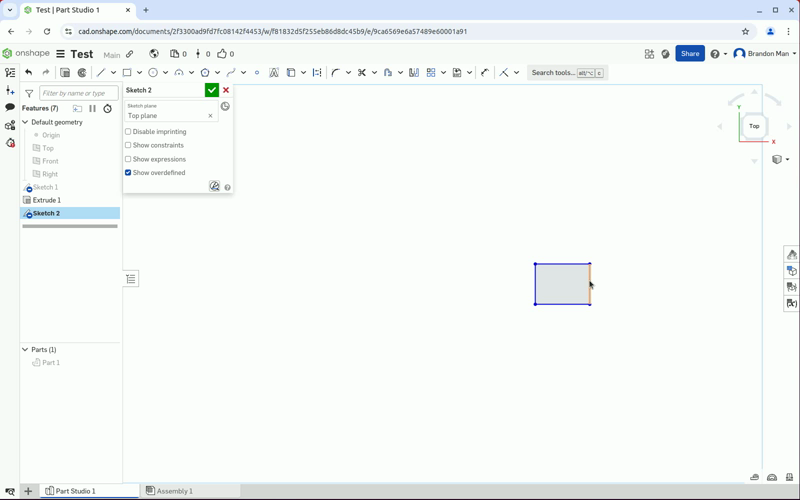
scroll(6)
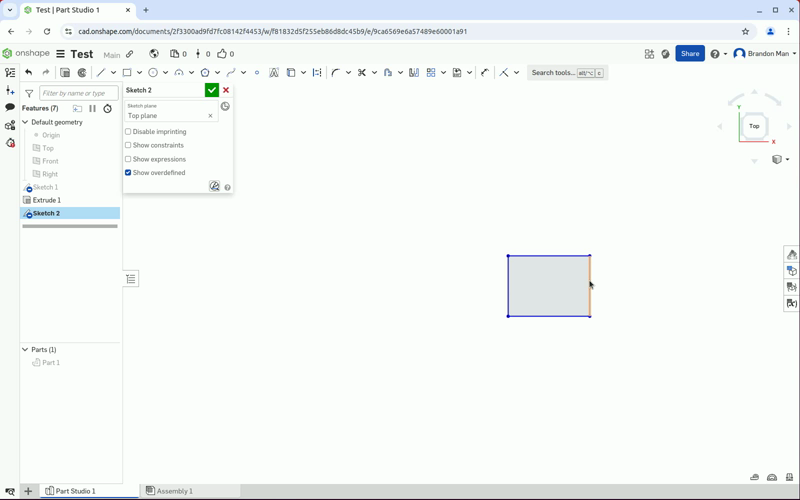
scroll(6)
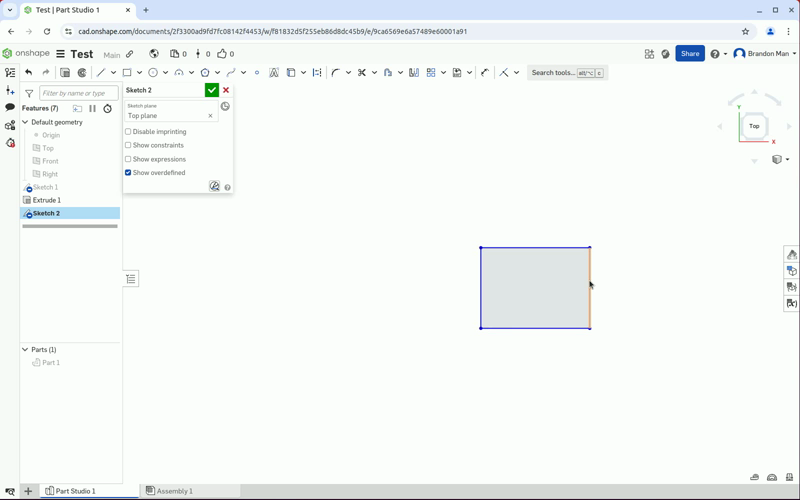
scroll(6)
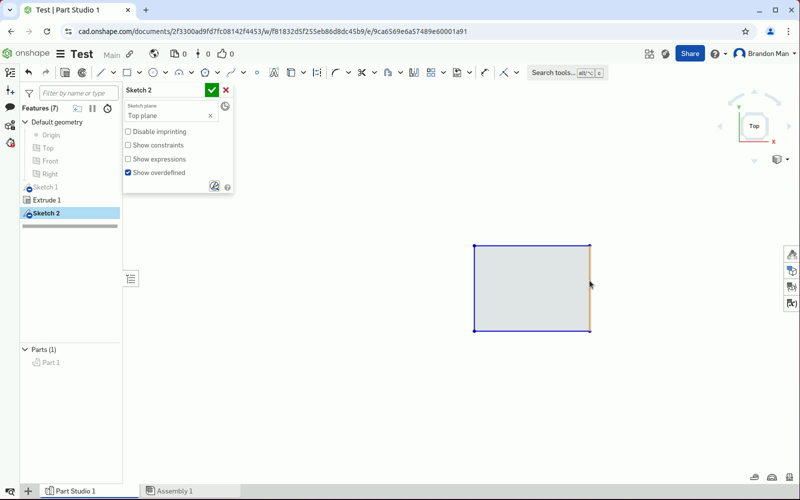
scroll(6)
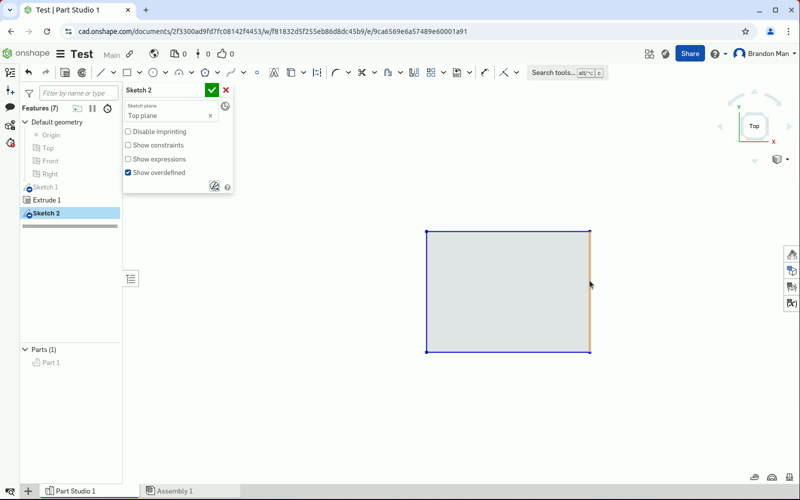
scroll(6)
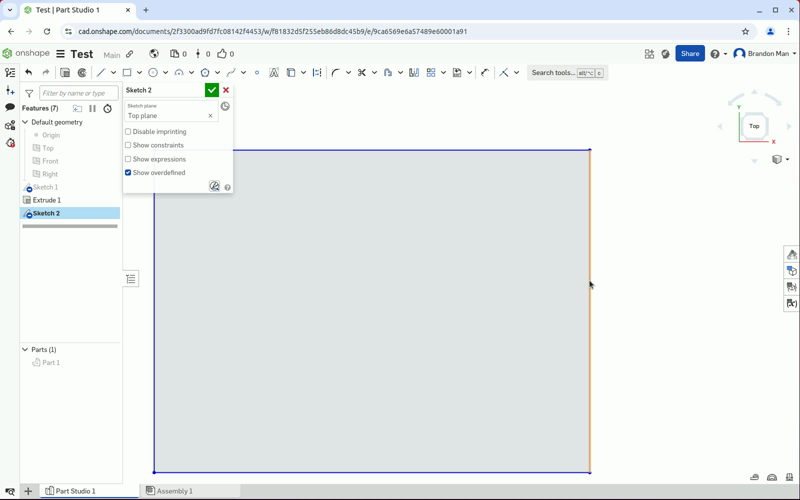
click(589, 280)
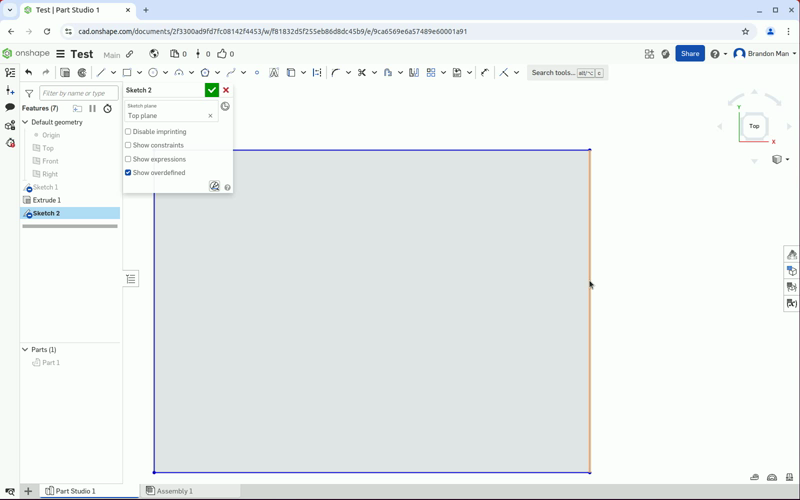
scroll(-6)
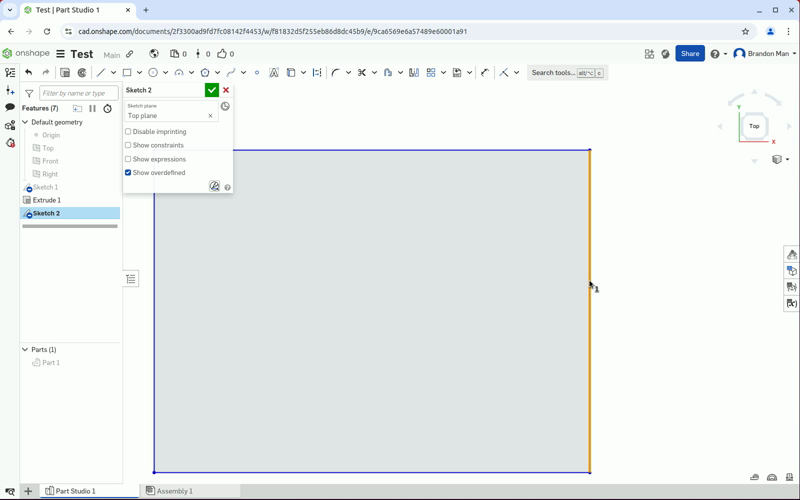
scroll(-6)
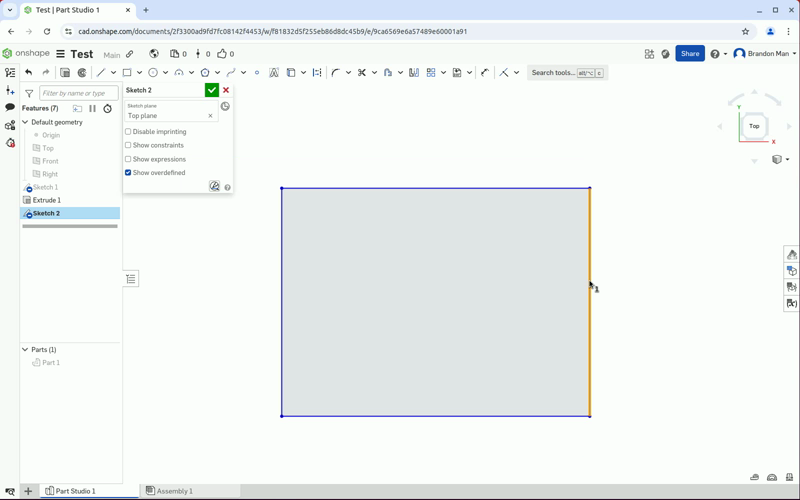
scroll(-6)
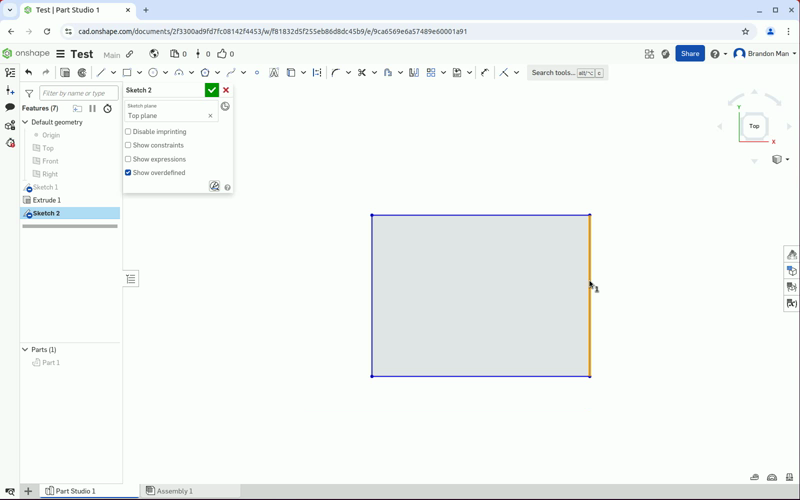
scroll(-6)
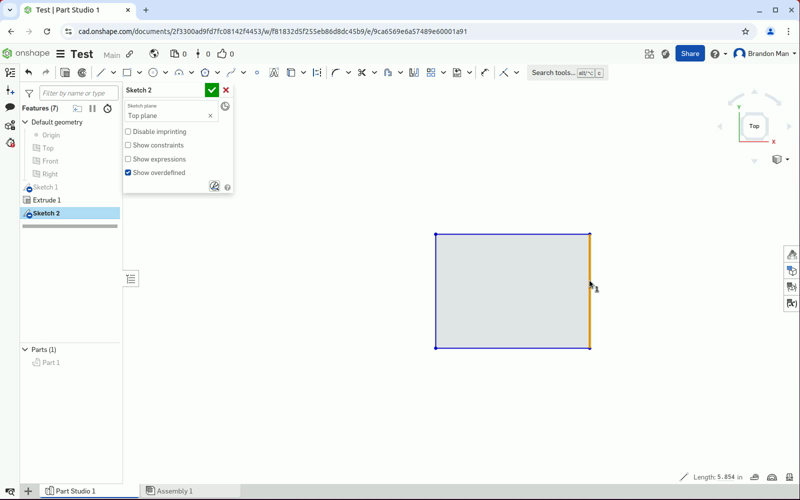
scroll(-6)
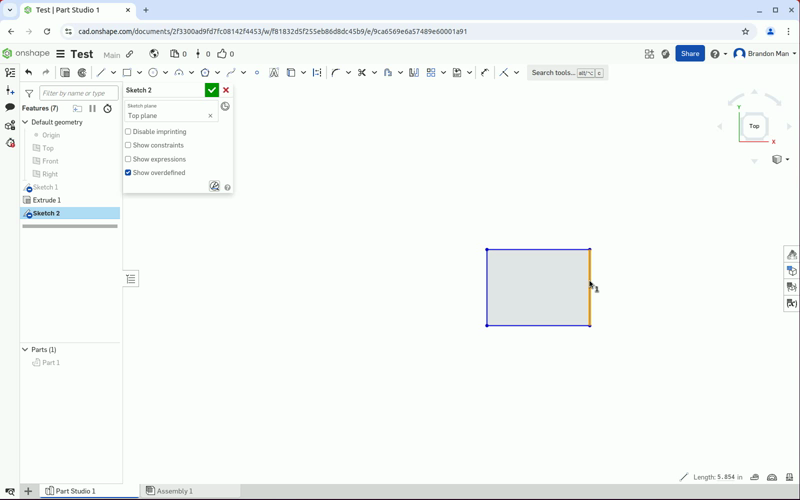
scroll(-6)
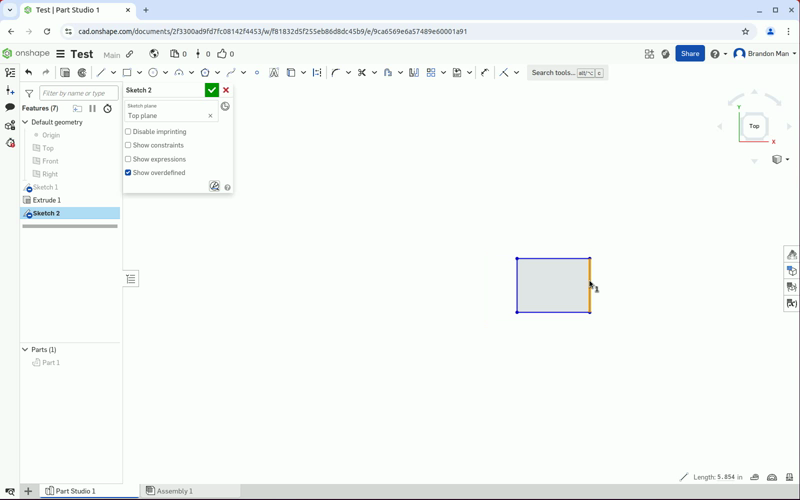
scroll(-6)
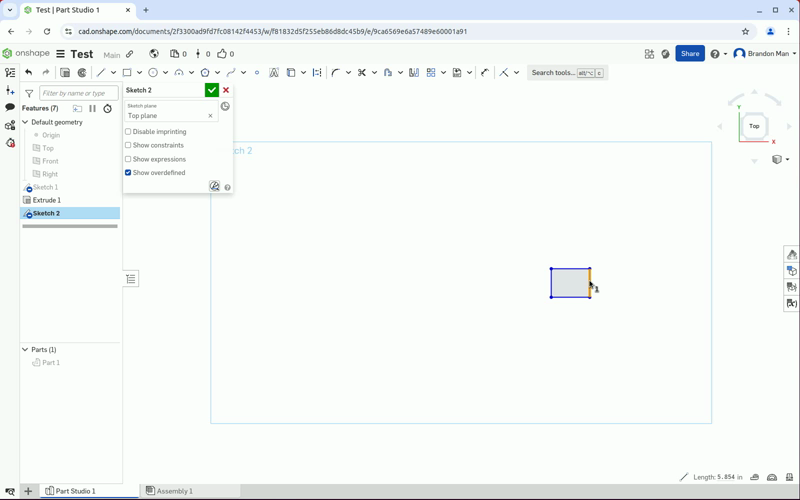
mouse_move(73, 352)
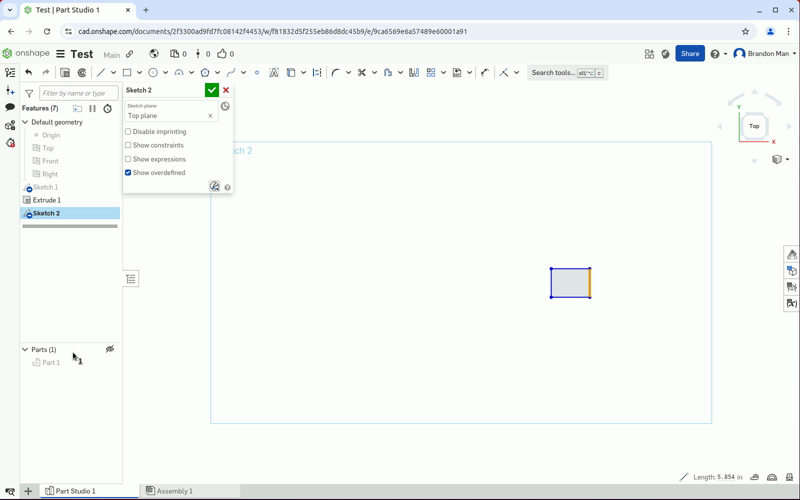
key(shift+y)
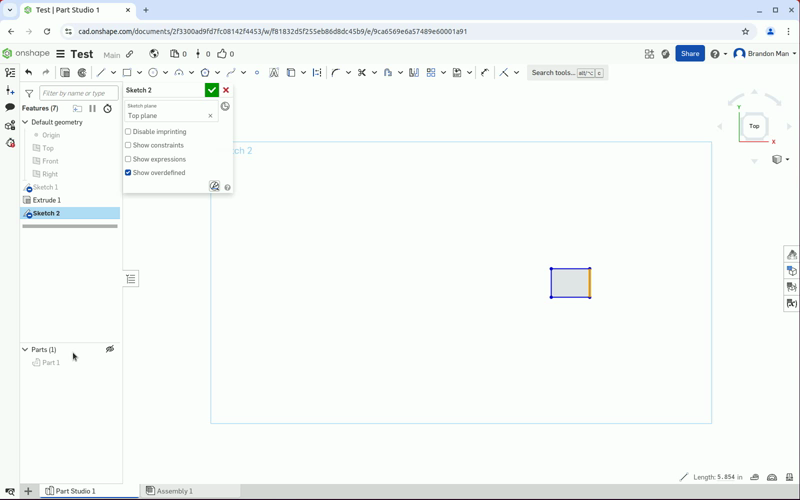
key(shift+e)
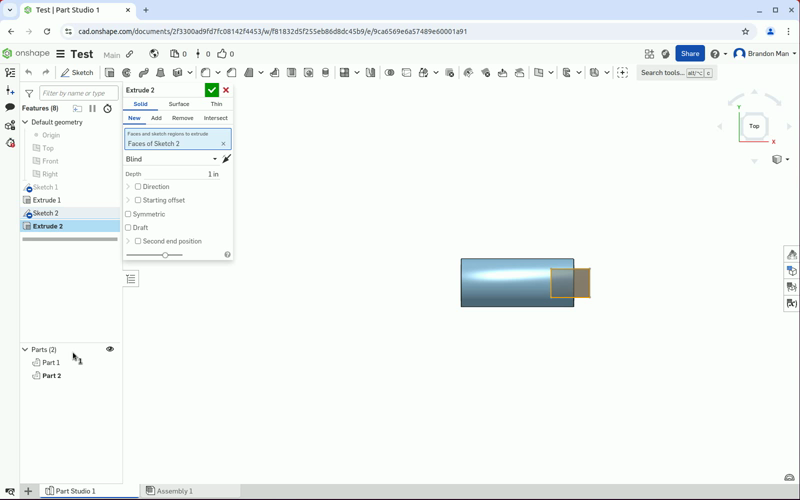
mouse_move(143, 106)
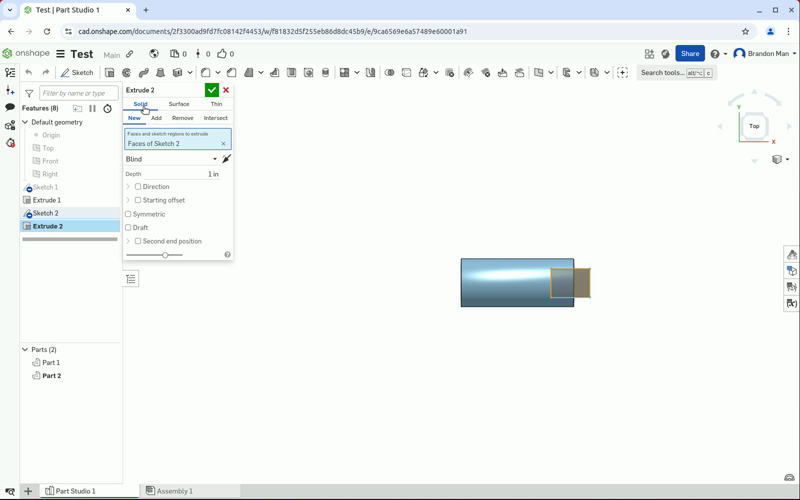
click(143, 106)
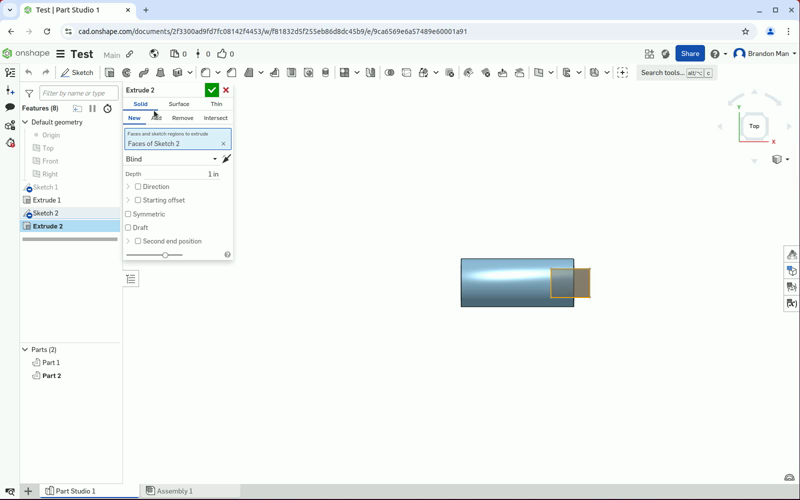
mouse_move(186, 120)
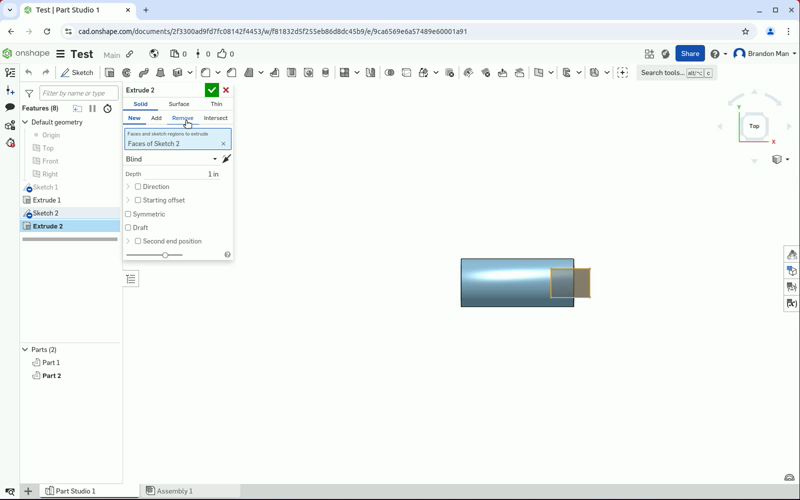
click(186, 120)
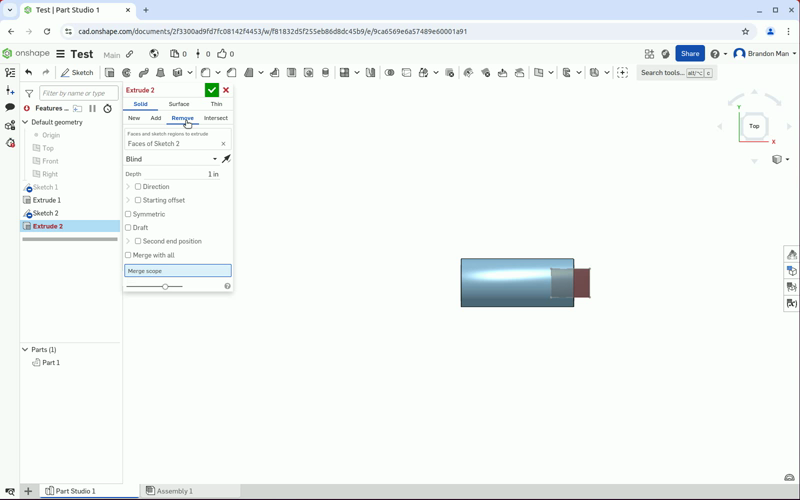
key(tab, 4)
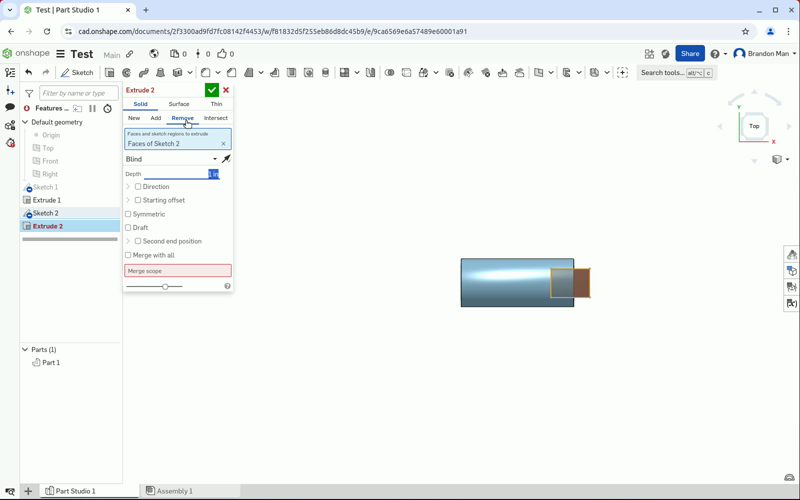
text(14.443)
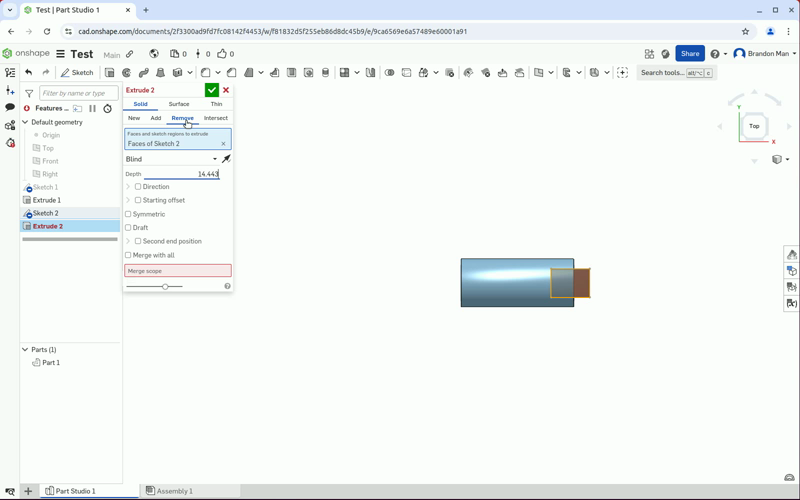
key(tab, 3)
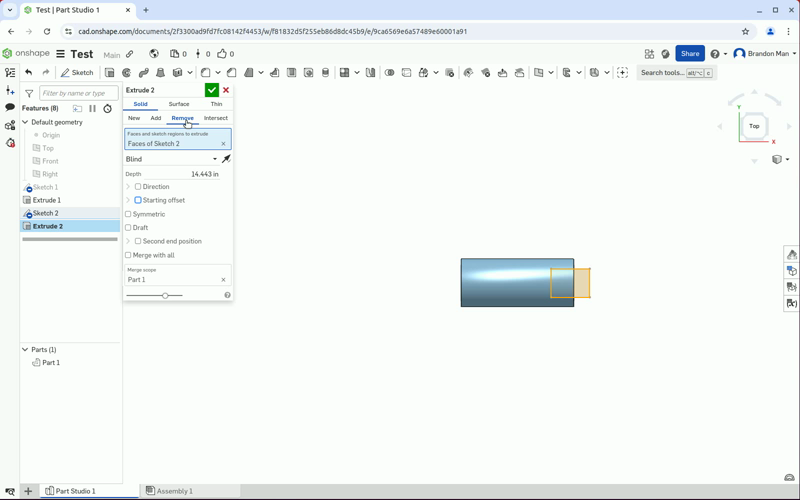
key(tab, 2)
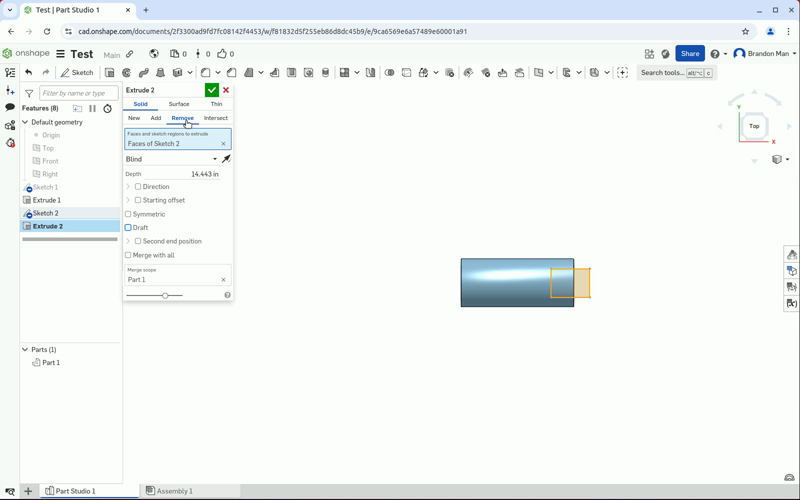
key(space)
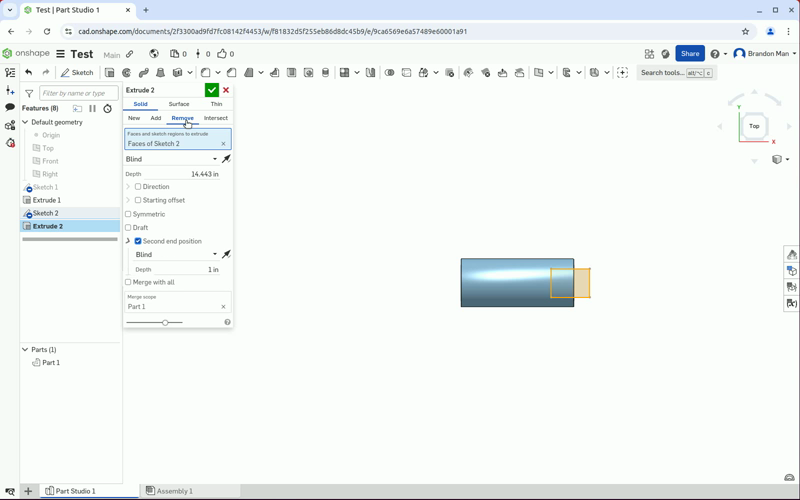
key(tab, 3)
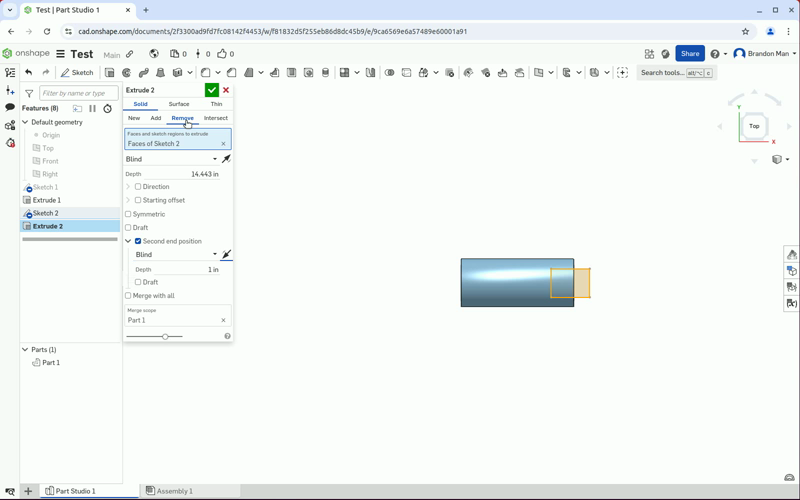
text(14.443)
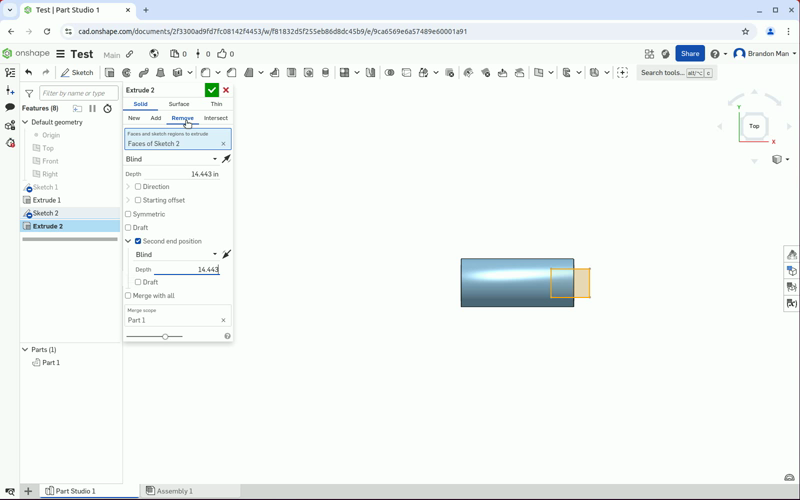
key(tab, 2)
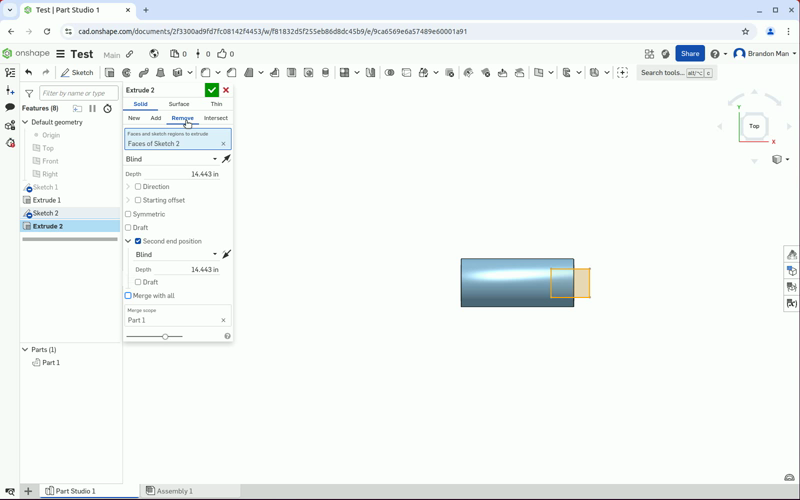
key(space)
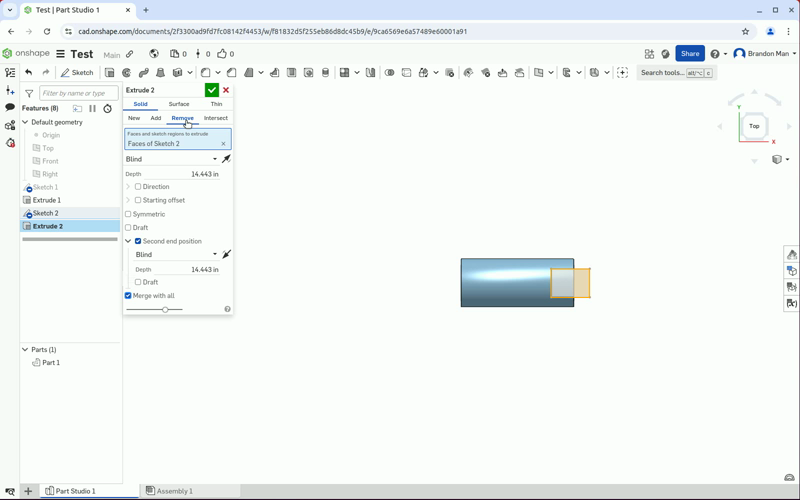
key(enter)
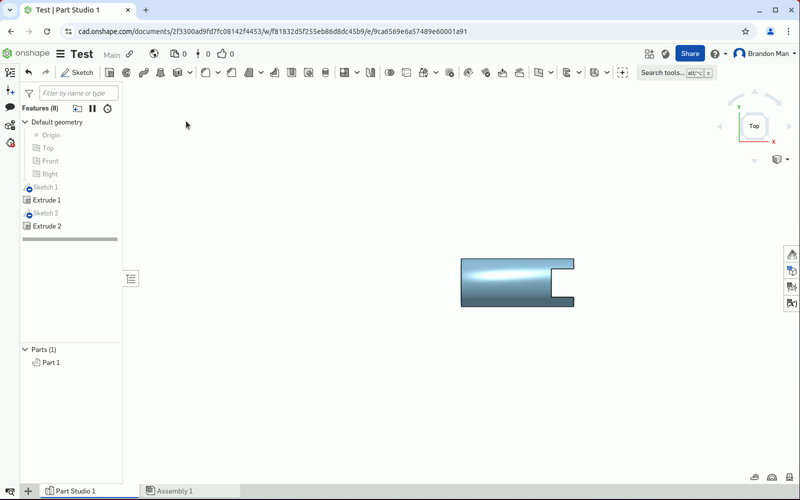
key(shift+h)
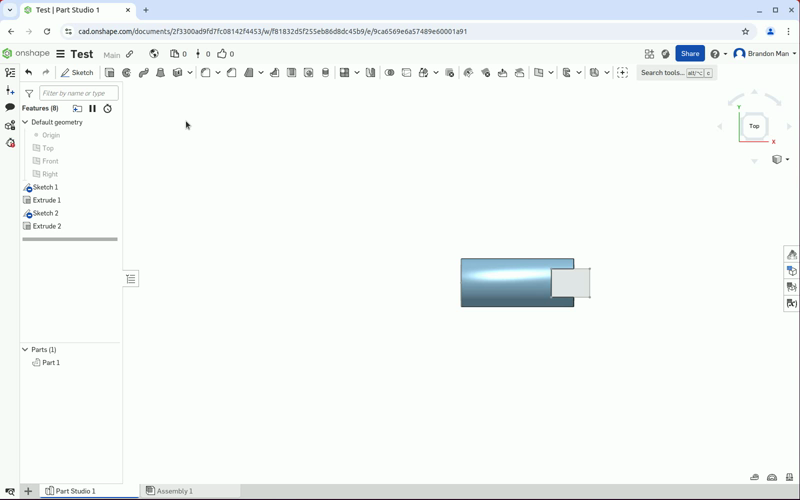
key(shift+h)
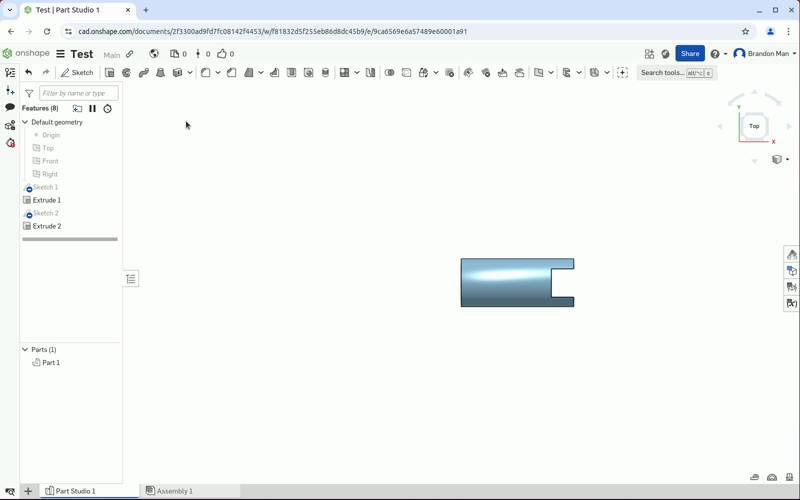
mouse_move(73, 189)
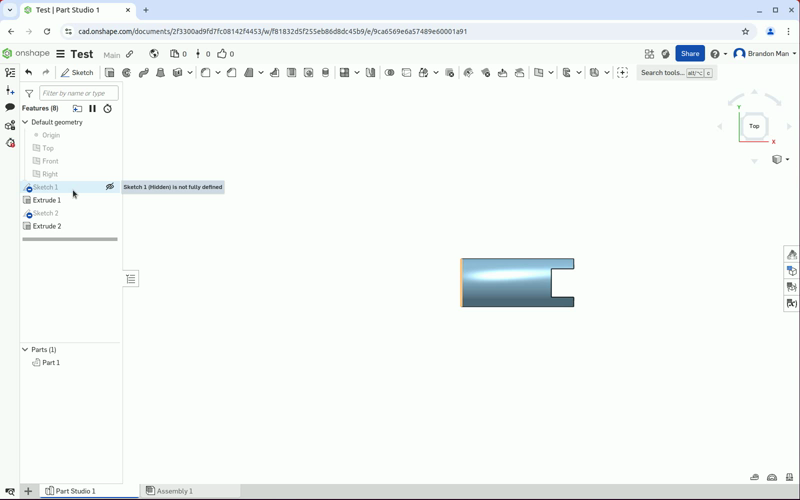
click(73, 189)
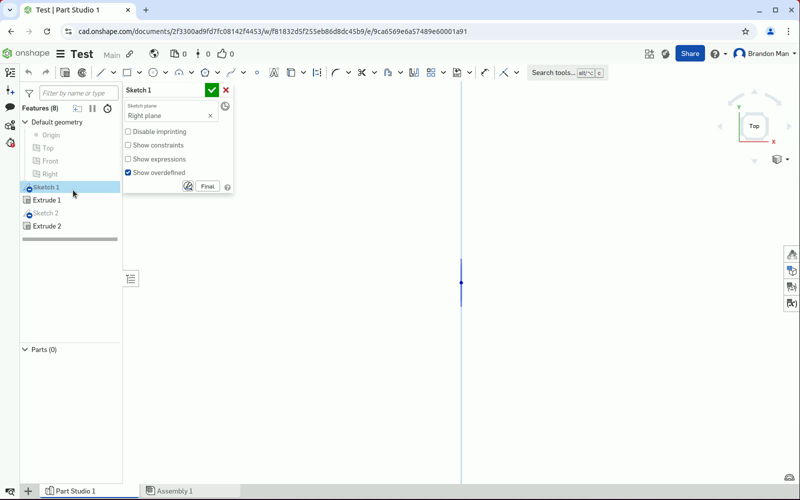
mouse_move(229, 92)
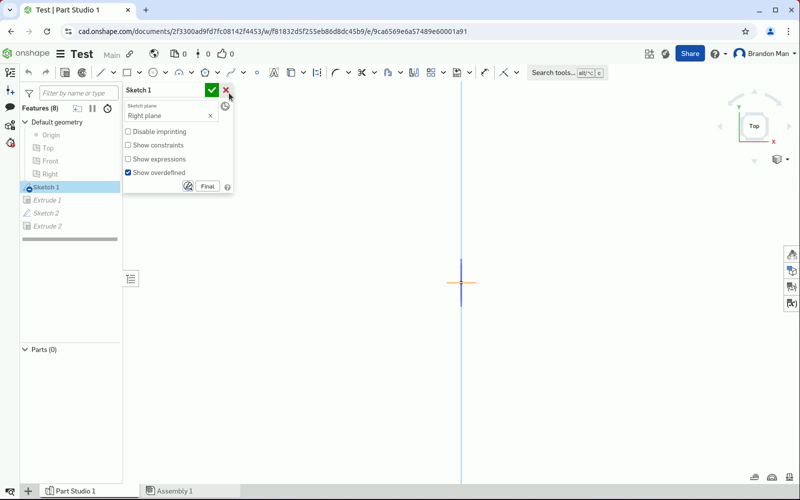
click(229, 92)
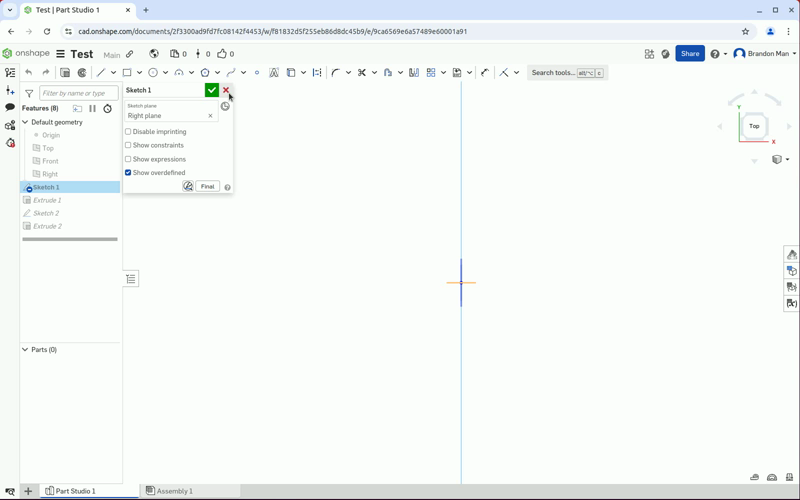
key(shift+s)
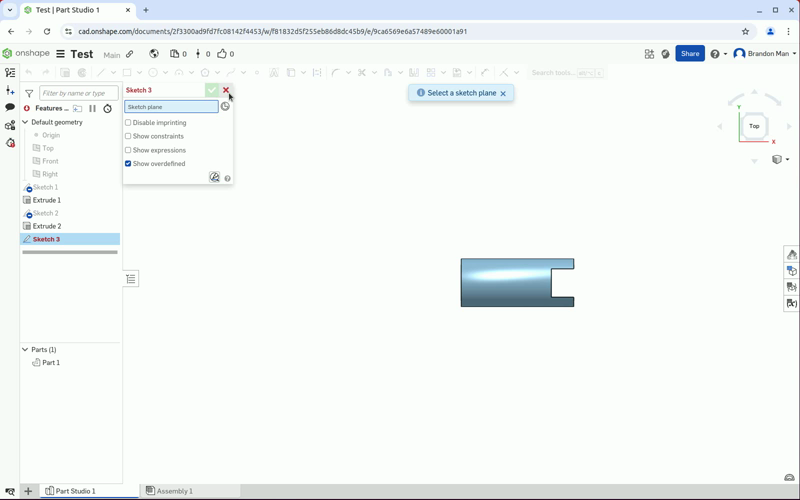
mouse_move(73, 150)
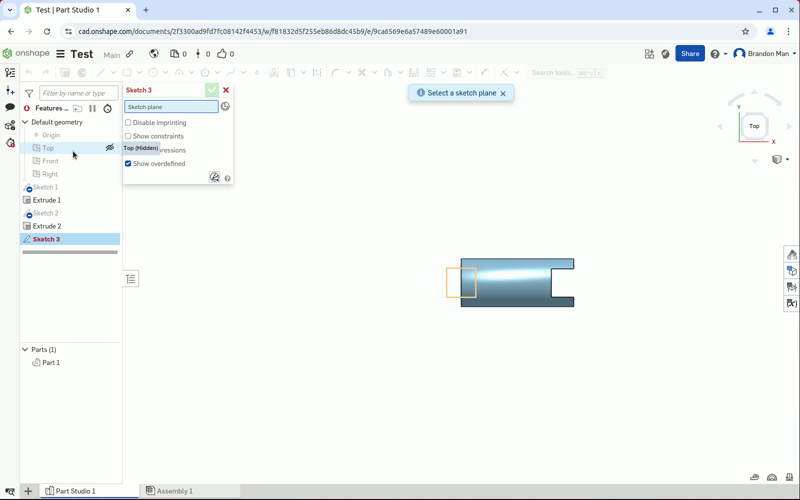
click(73, 150)
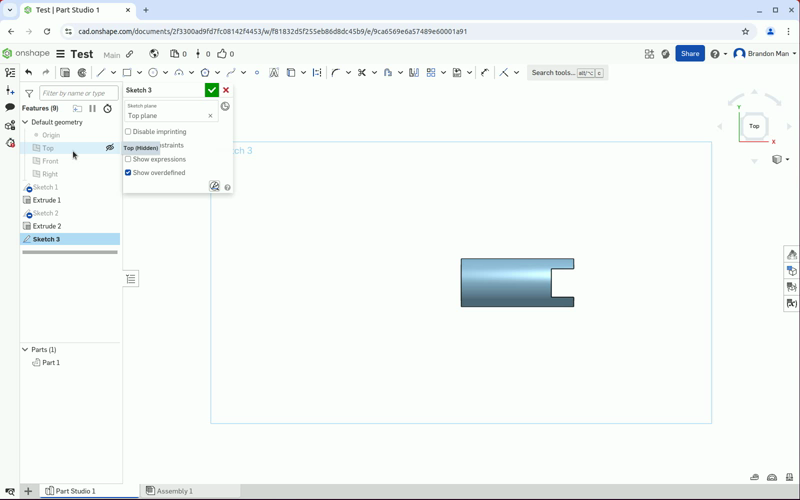
mouse_move(73, 352)
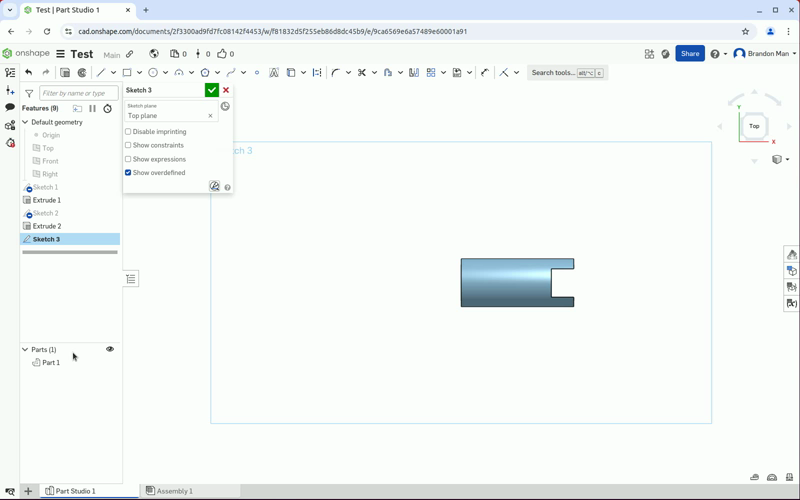
key(y)
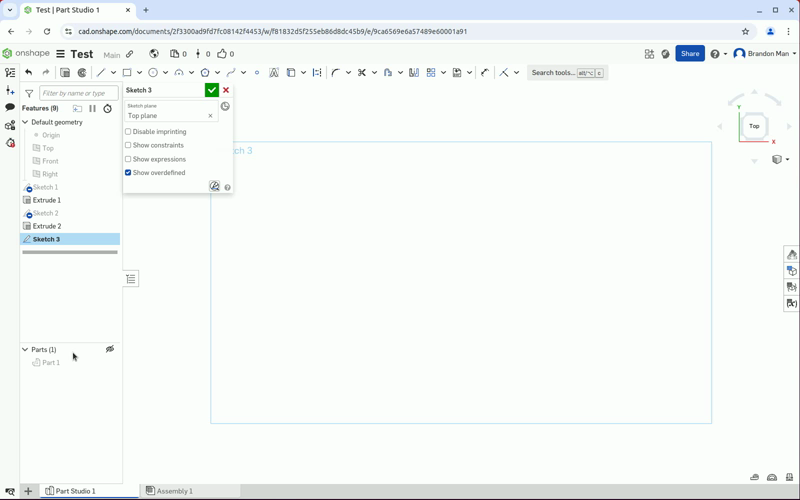
key(c)
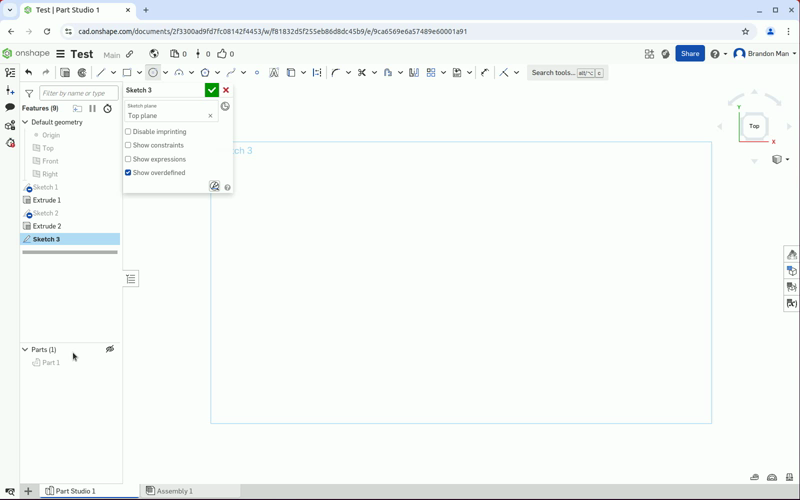
key_down(shift)
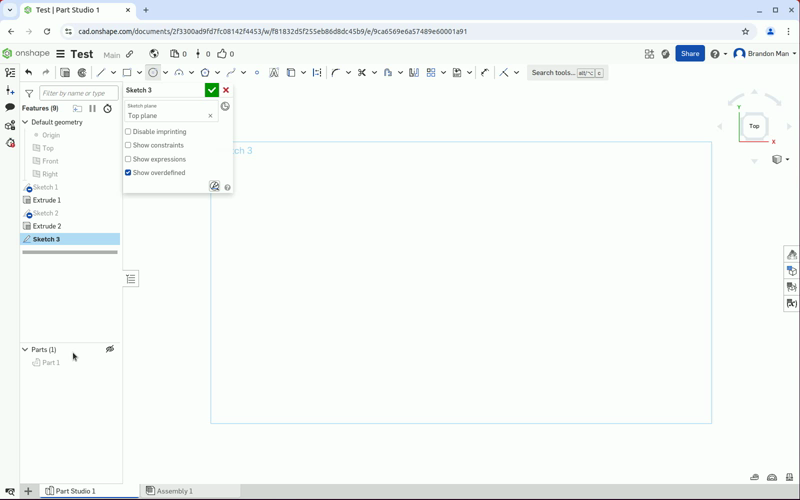
mouse_move(470, 282)
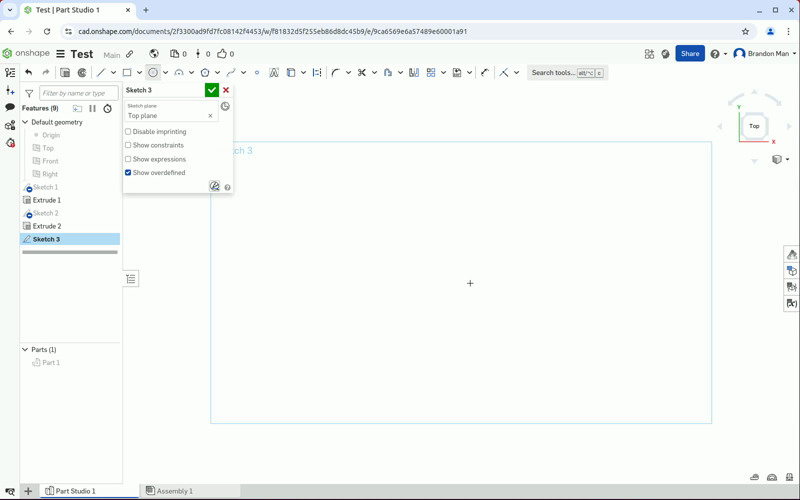
click(470, 282)
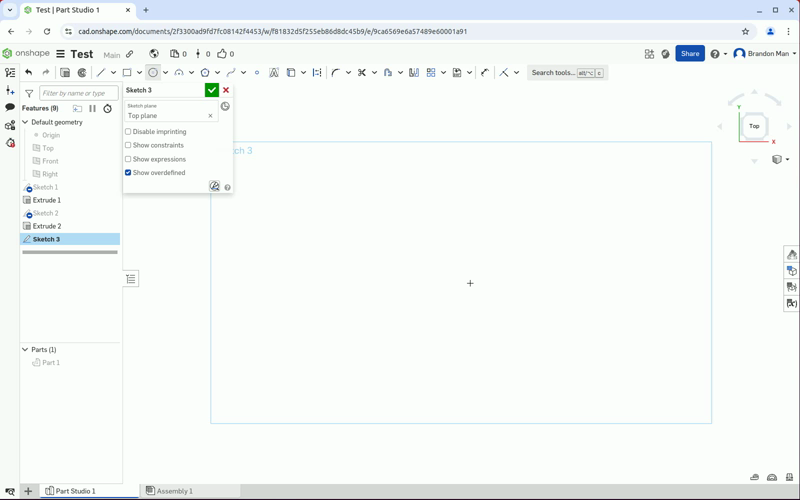
key_up(shift)
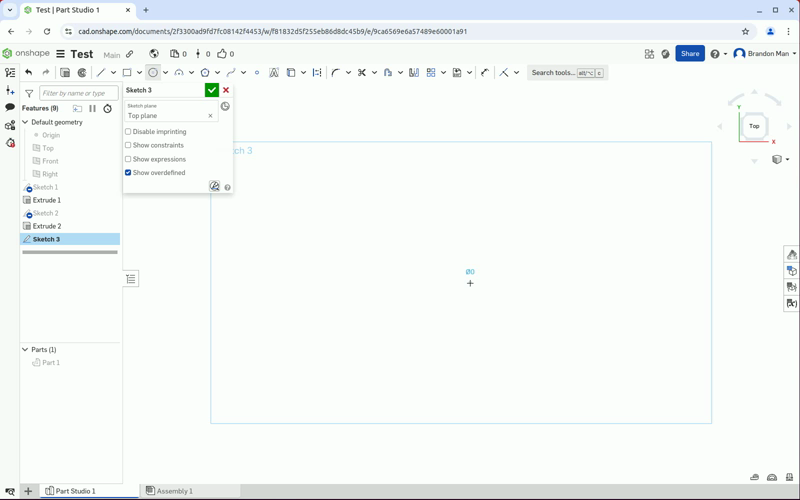
mouse_move(473, 282)
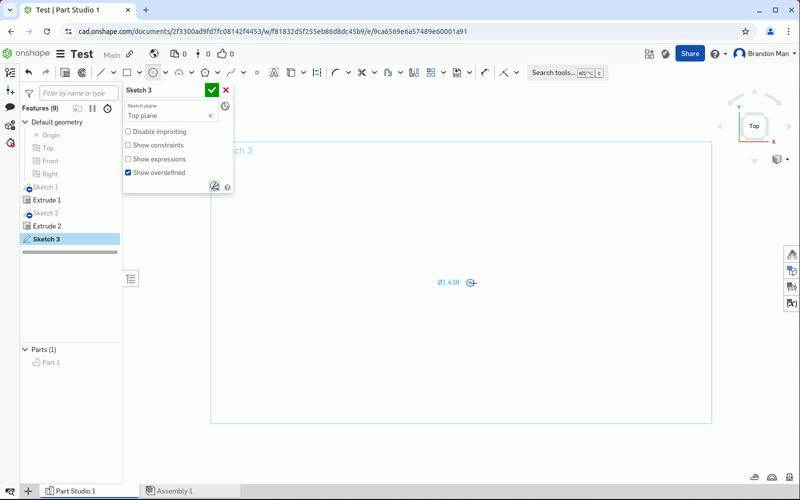
click(473, 282)
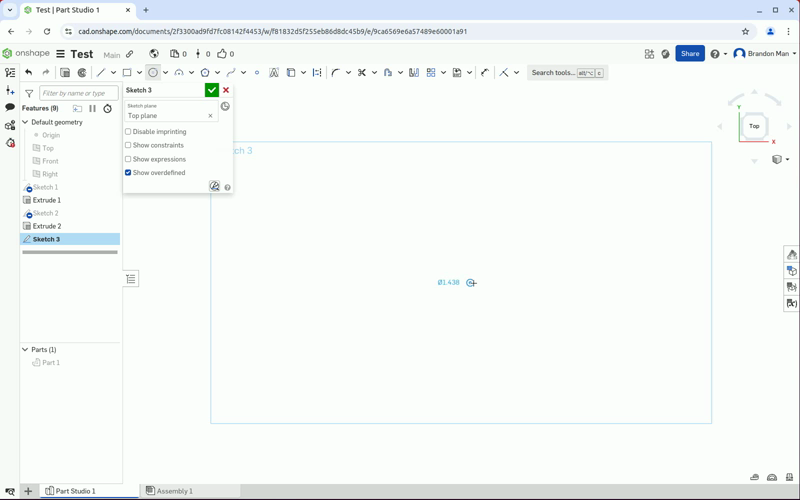
key(esc)
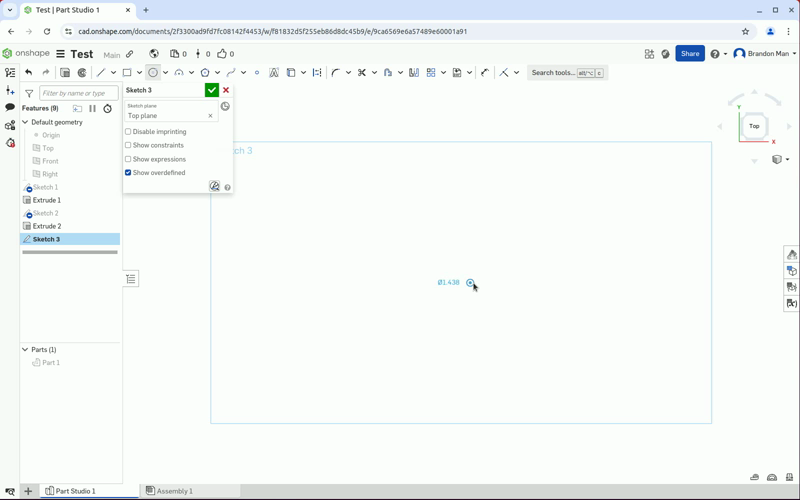
mouse_move(469, 281)
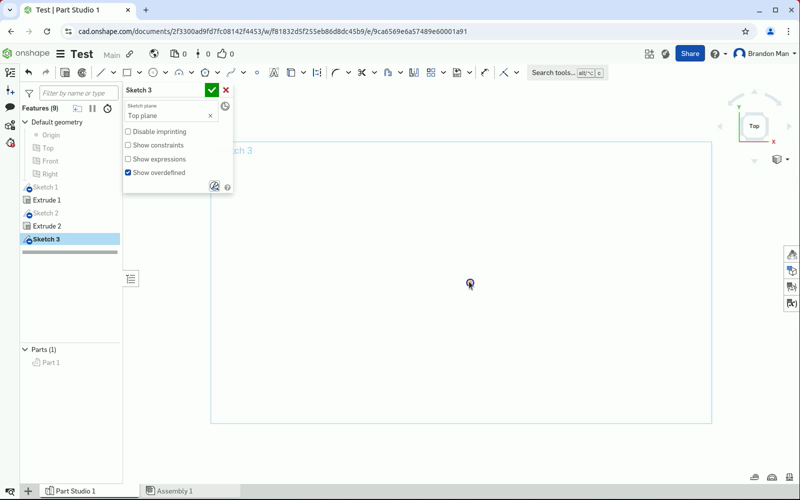
scroll(6)
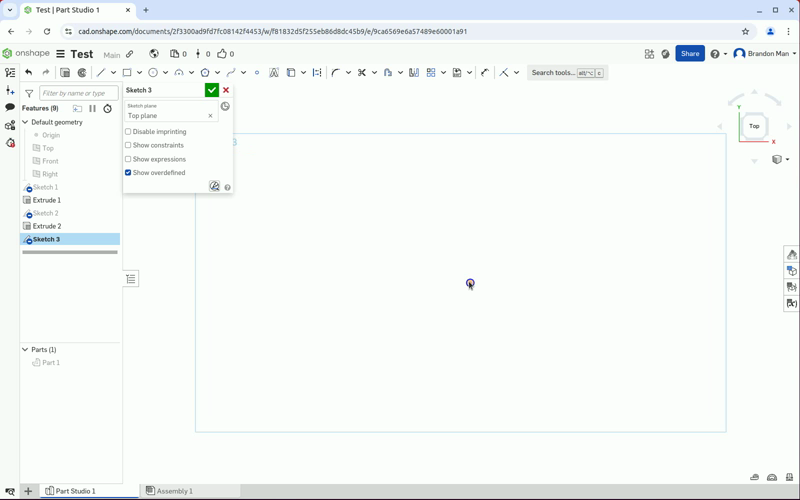
scroll(6)
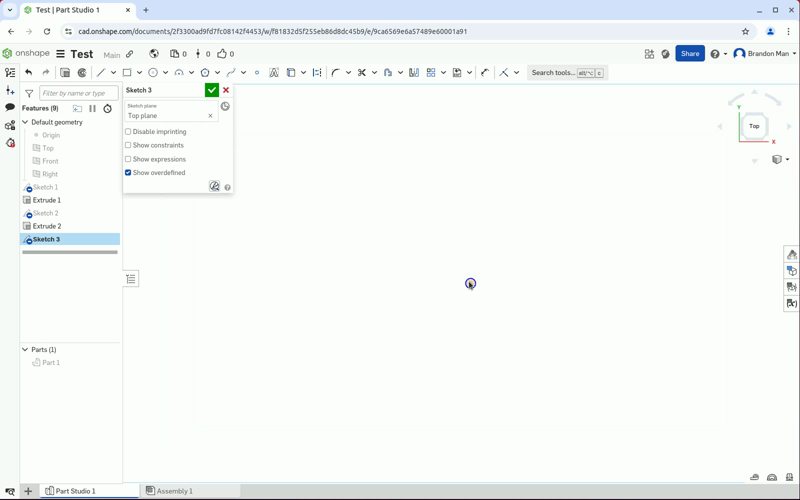
scroll(6)
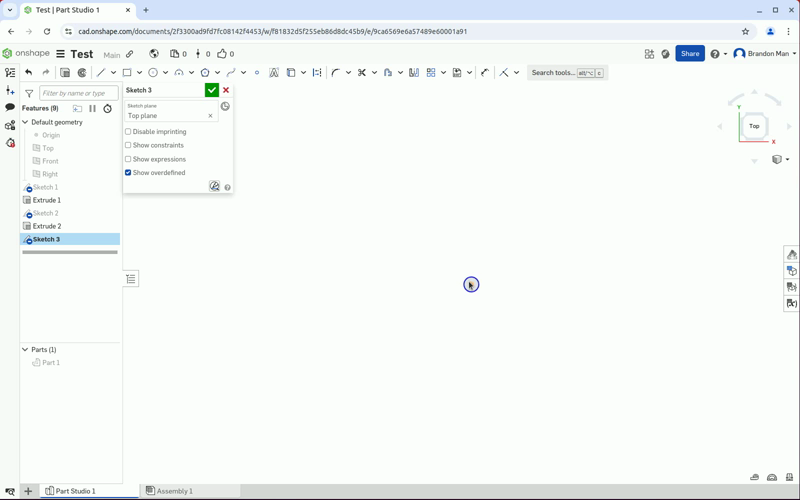
scroll(6)
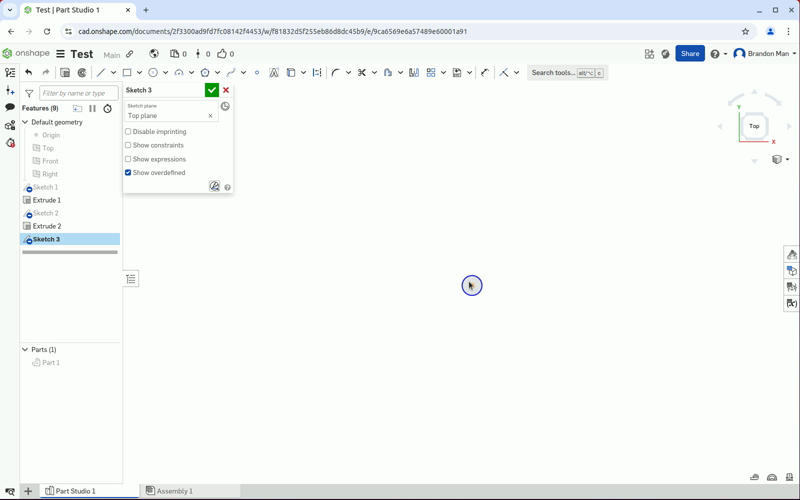
scroll(6)
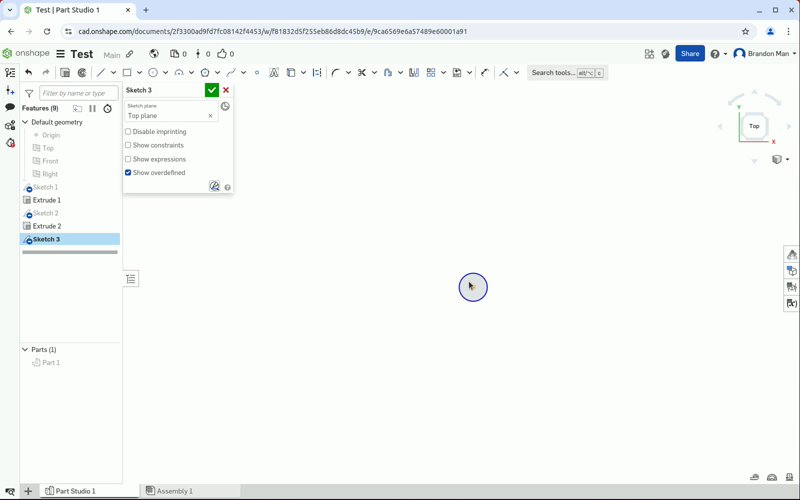
scroll(6)
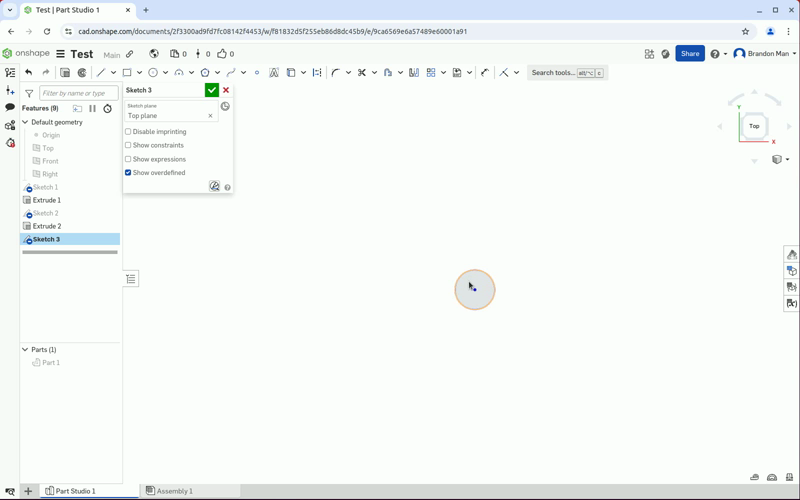
scroll(6)
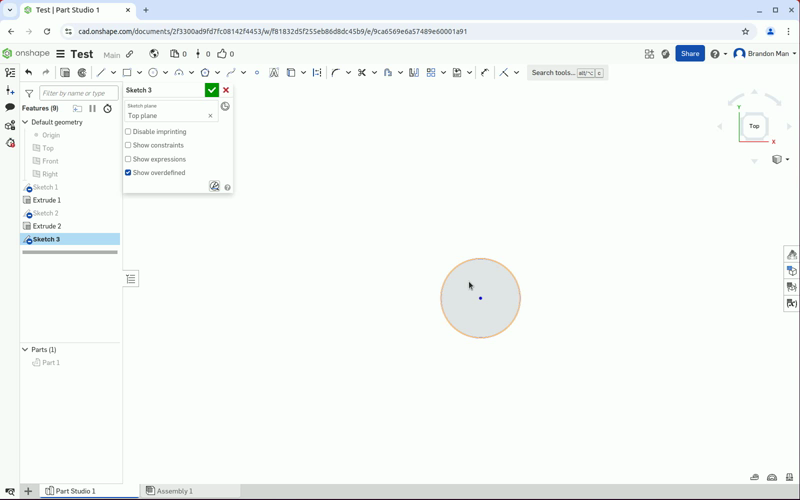
click(469, 281)
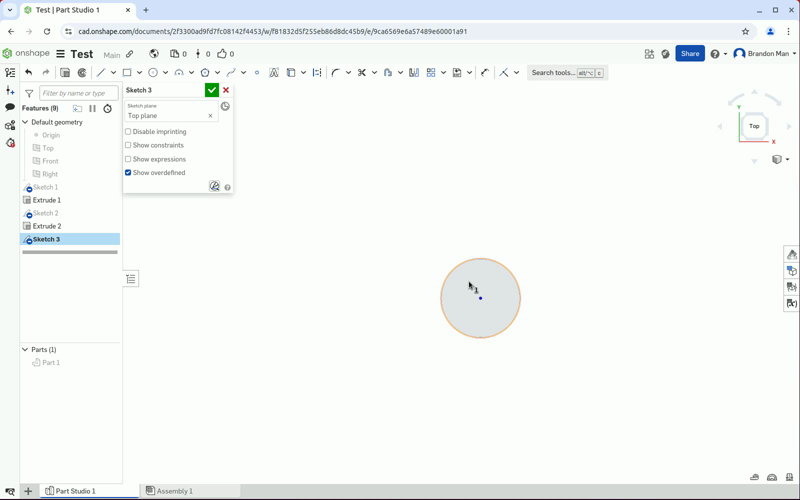
scroll(-6)
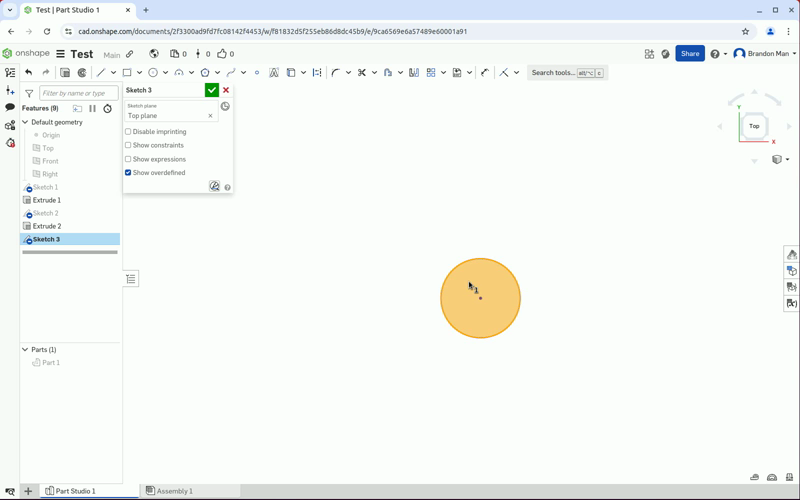
scroll(-6)
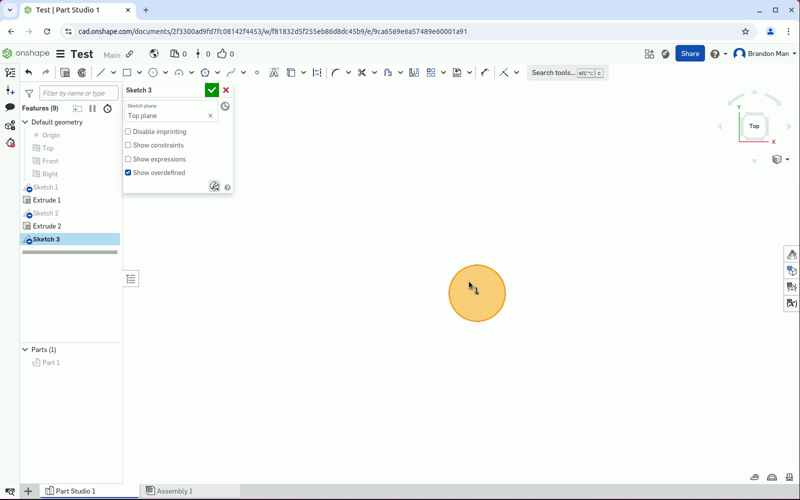
scroll(-6)
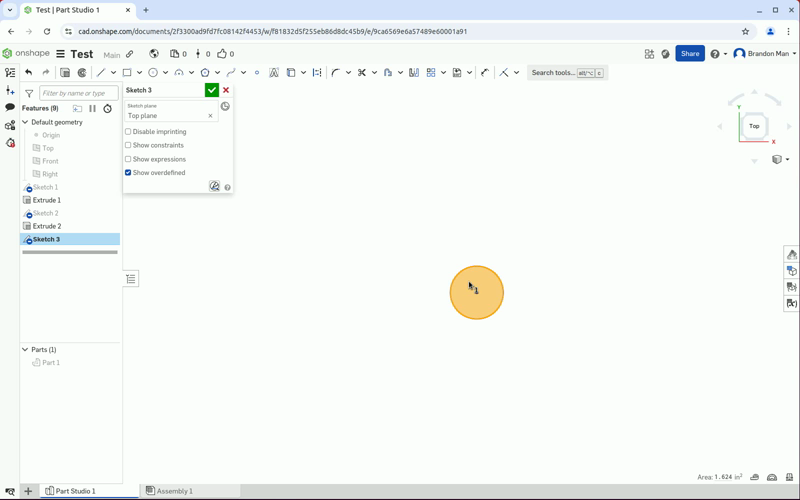
scroll(-6)
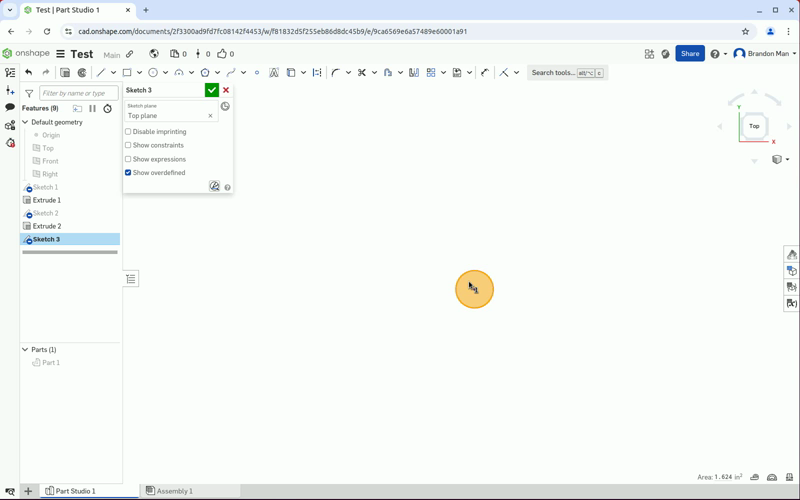
scroll(-6)
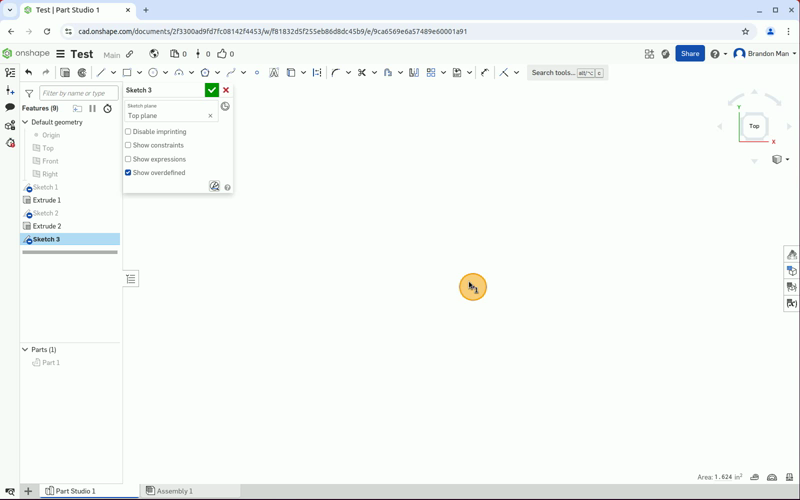
scroll(-6)
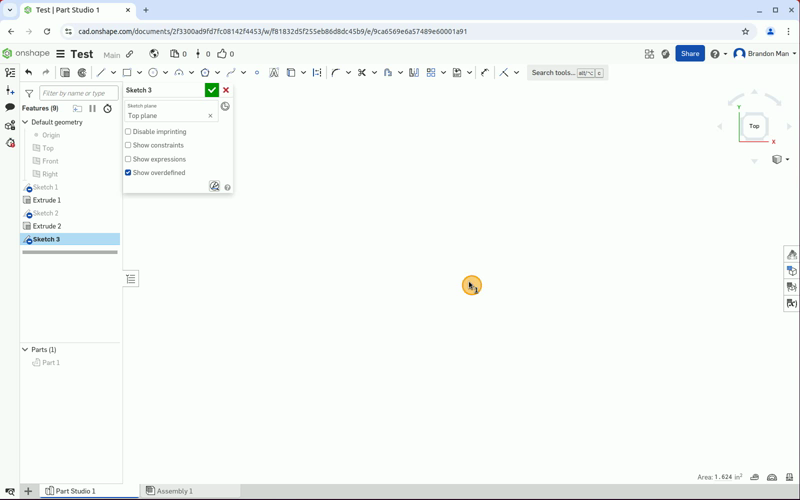
scroll(-6)
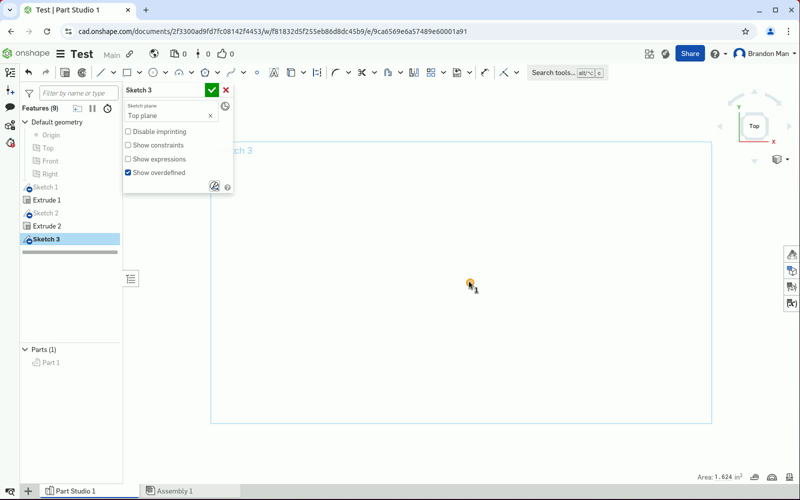
mouse_move(73, 352)
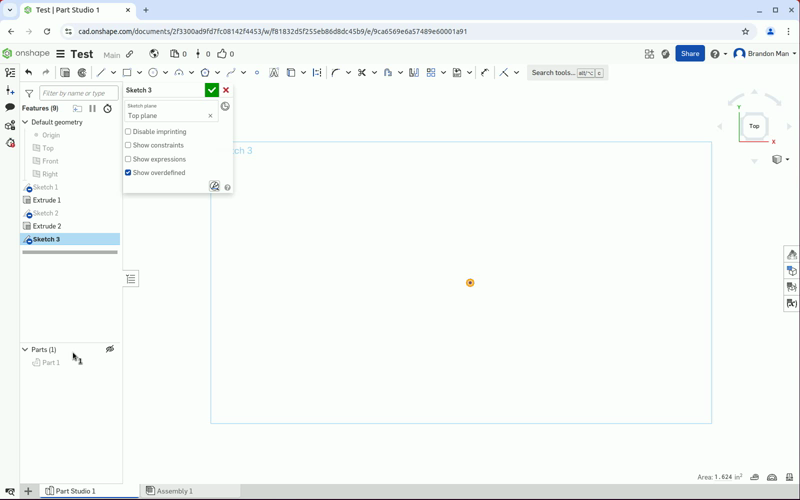
key(shift+y)
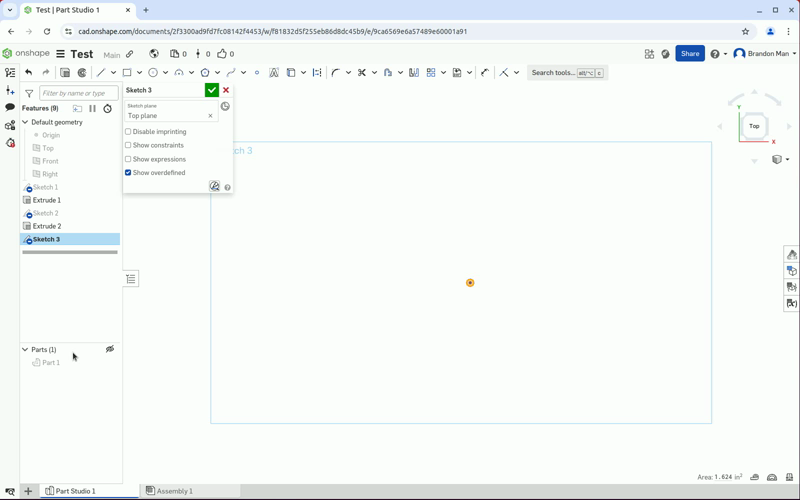
key(shift+e)
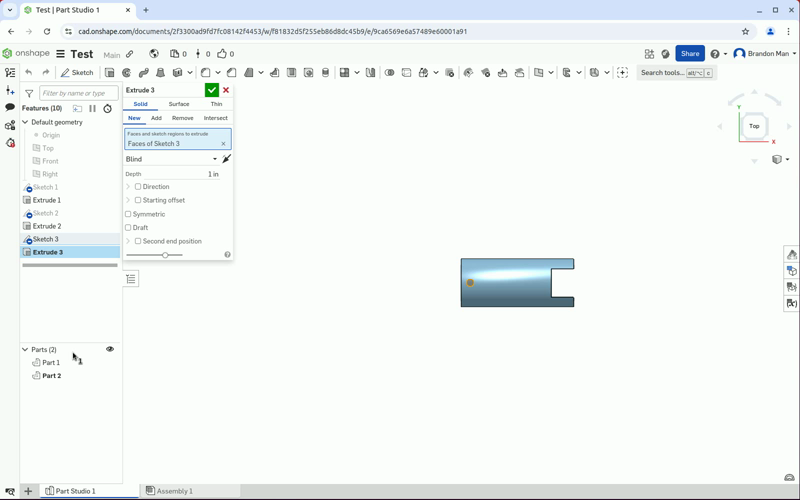
mouse_move(143, 106)
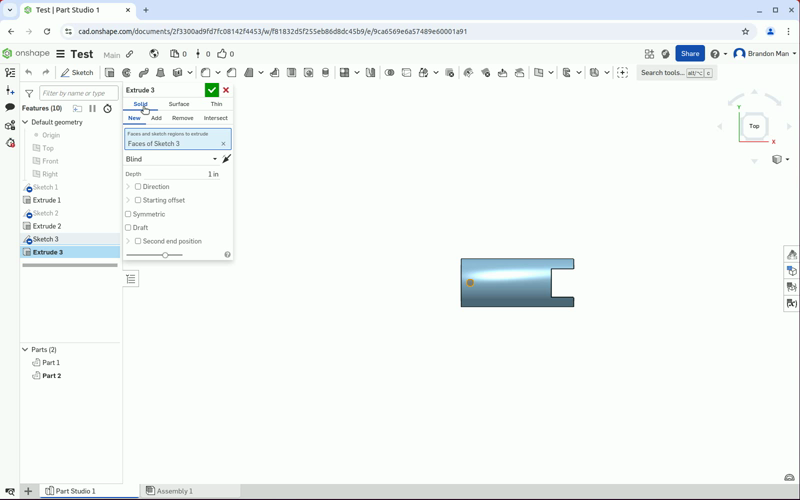
click(143, 106)
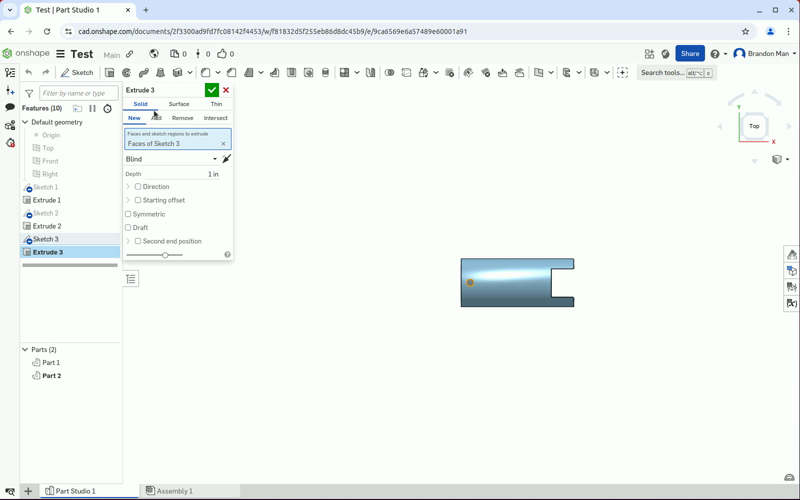
mouse_move(186, 120)
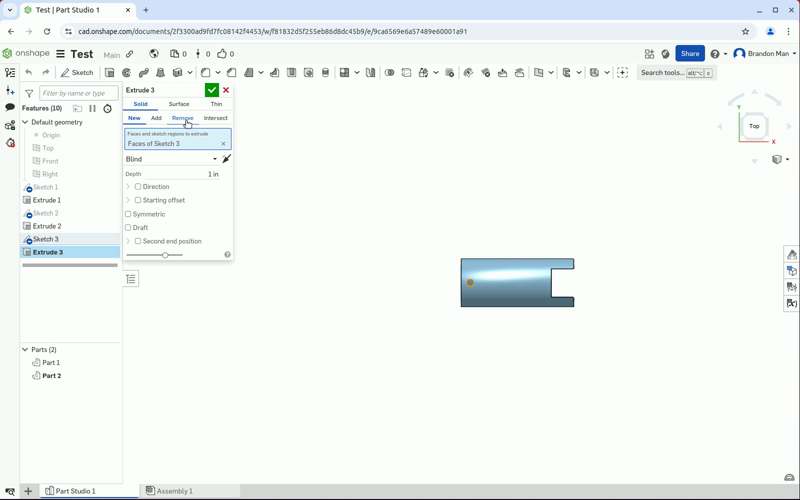
click(186, 120)
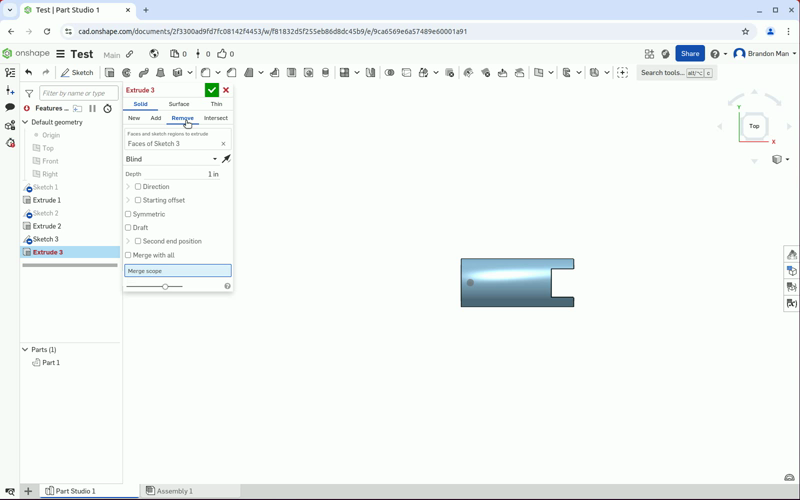
key(tab, 4)
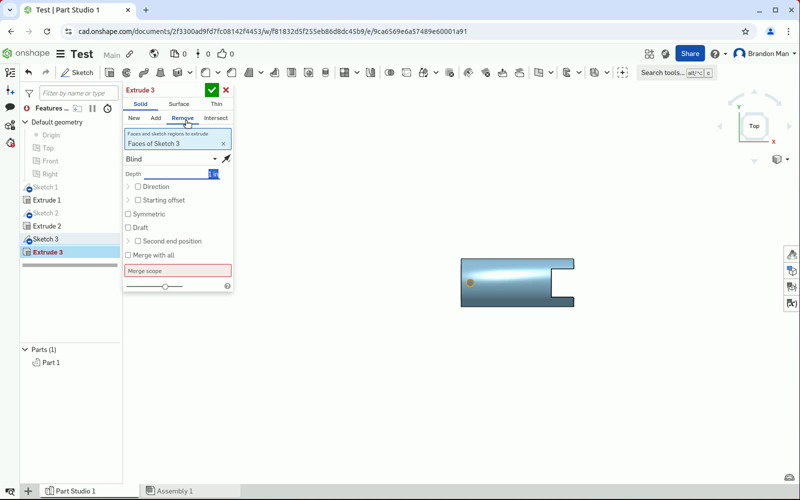
text(14.443)
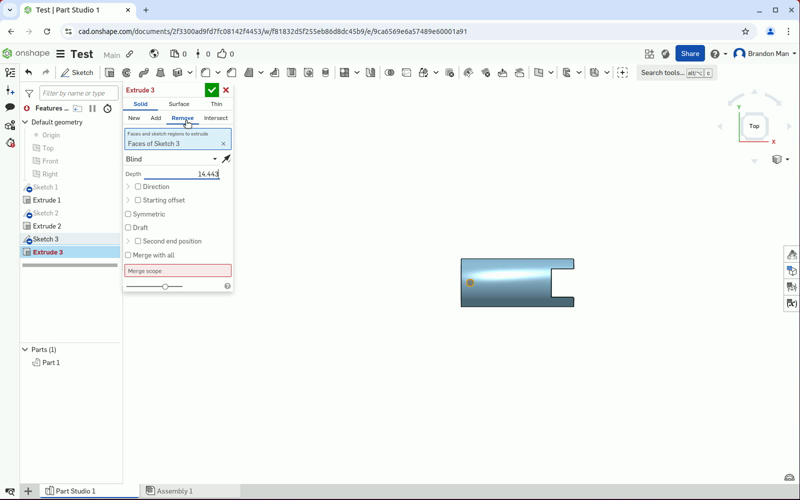
key(tab, 3)
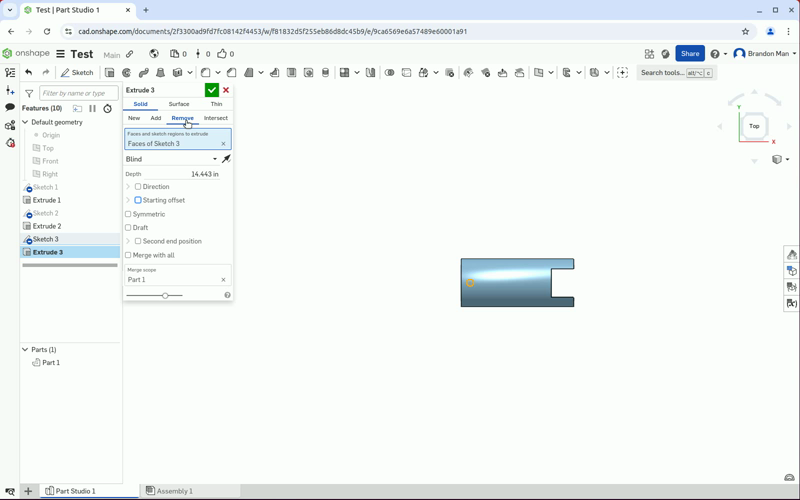
key(tab, 2)
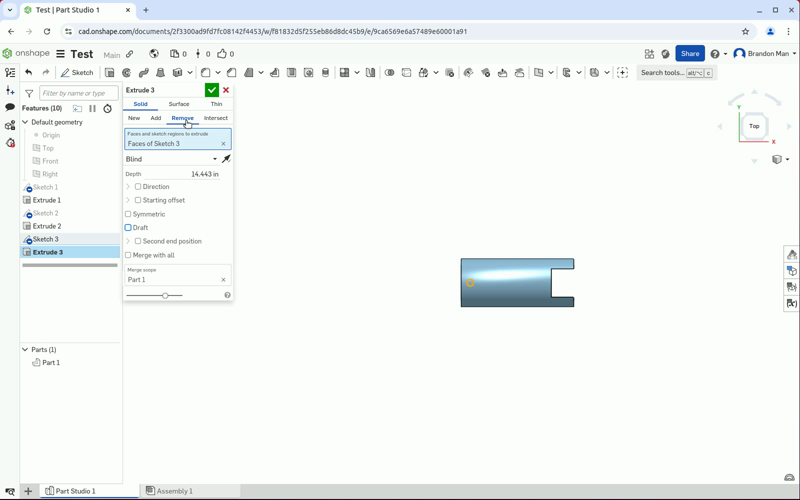
key(space)
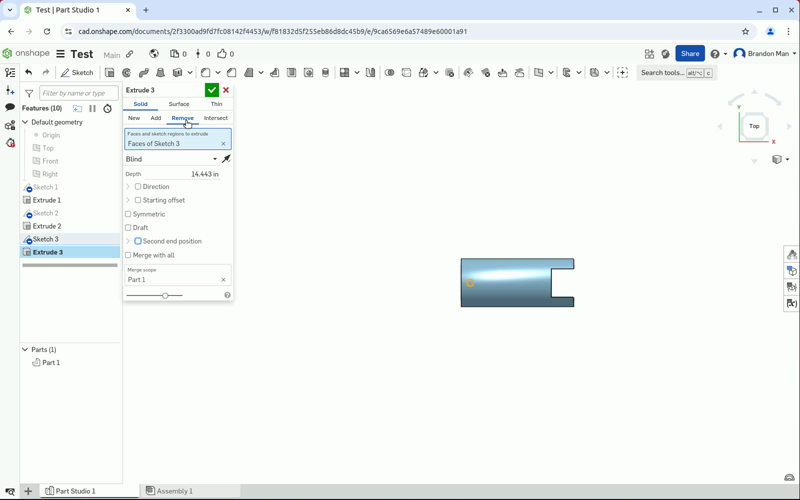
key(tab, 3)
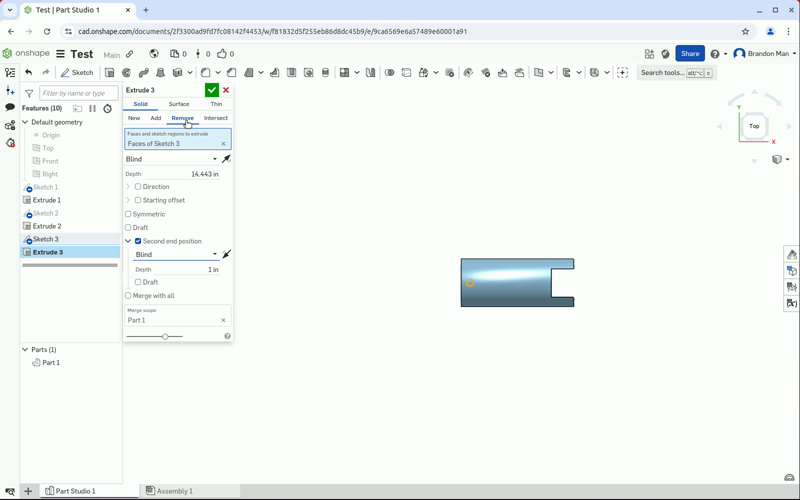
text(14.443)
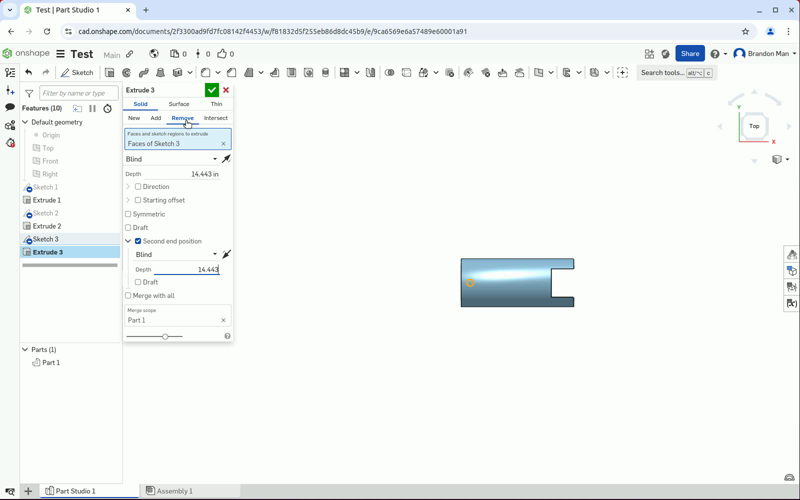
key(tab, 2)
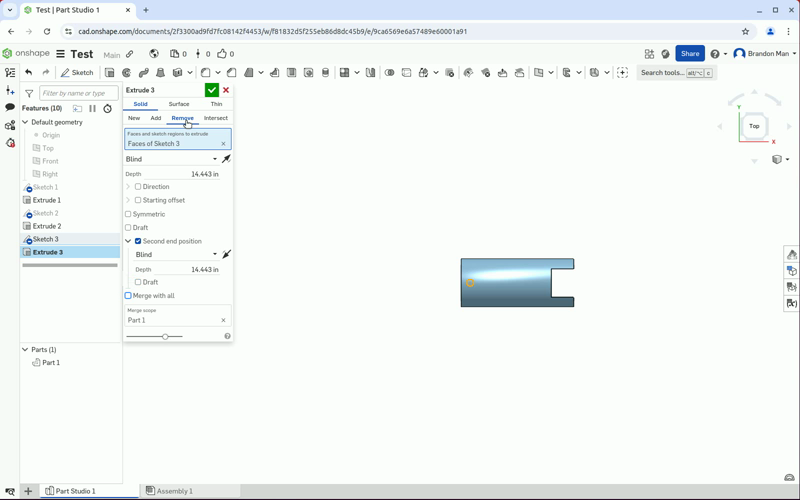
key(space)
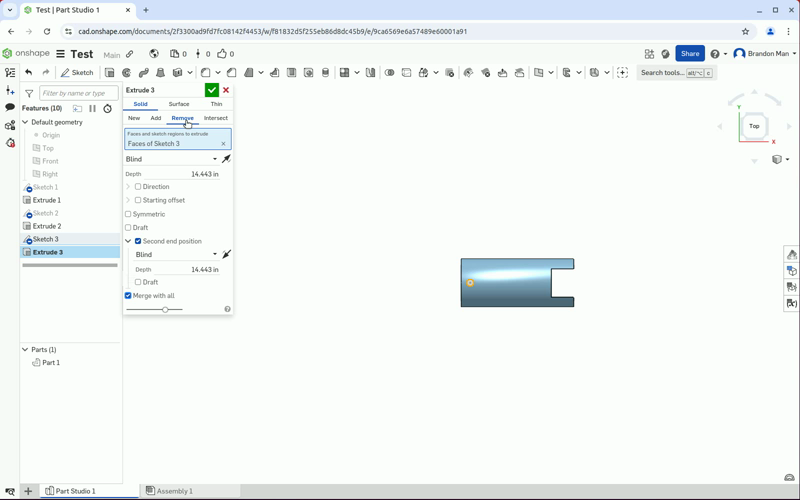
key(enter)
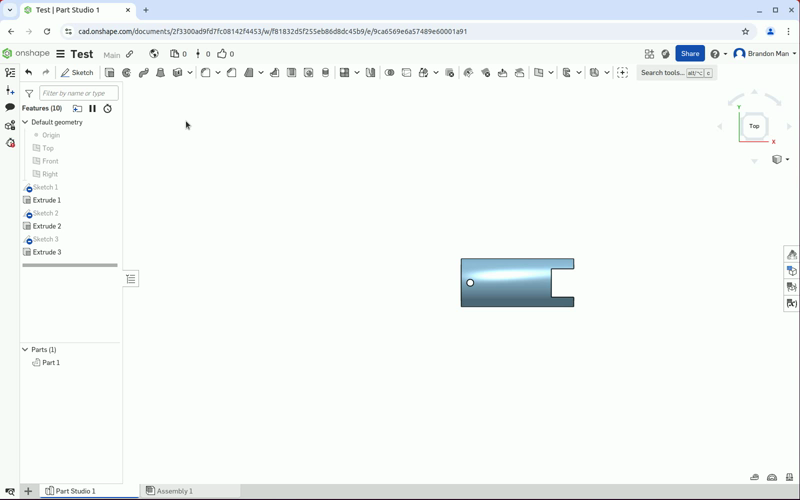
key(shift+h)
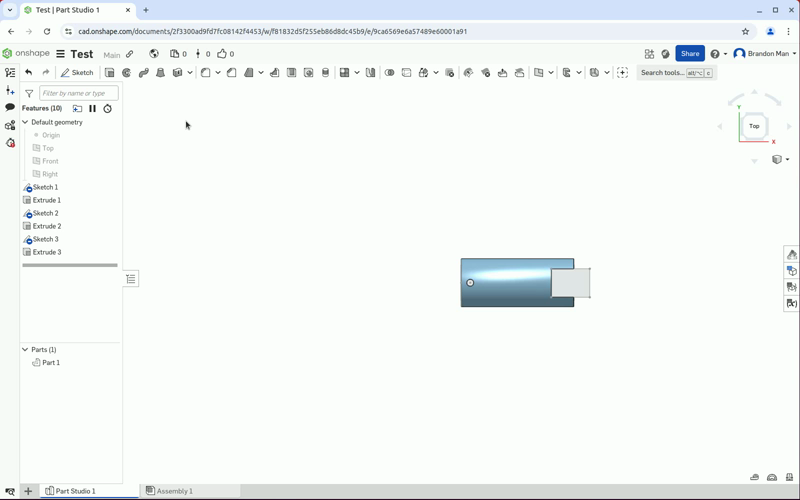
key(shift+h)
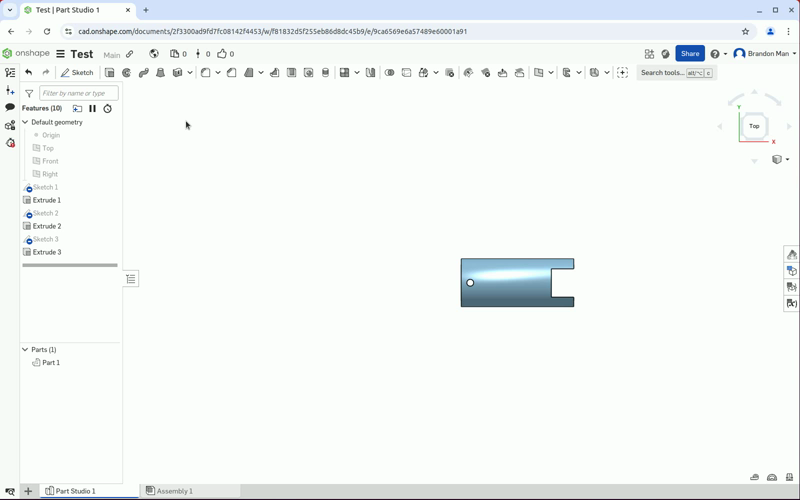
mouse_move(73, 189)
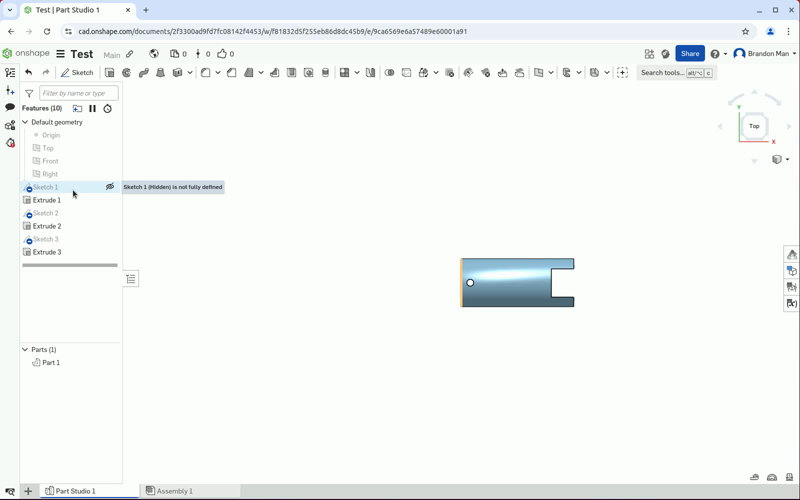
click(73, 189)
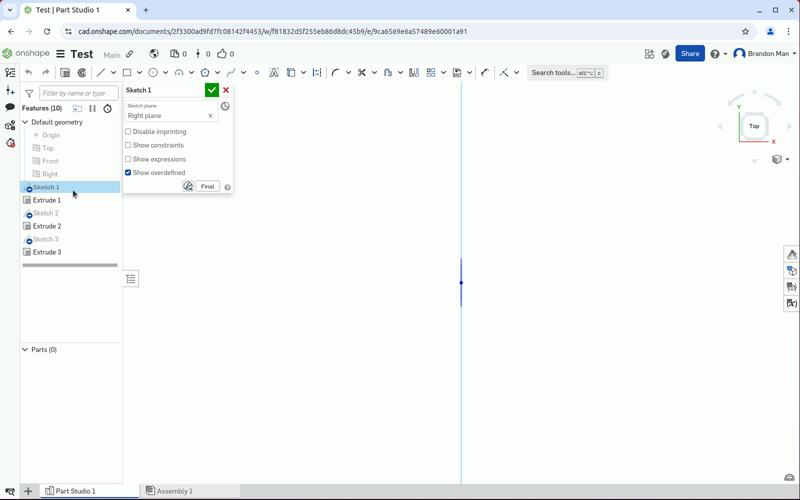
mouse_move(229, 92)
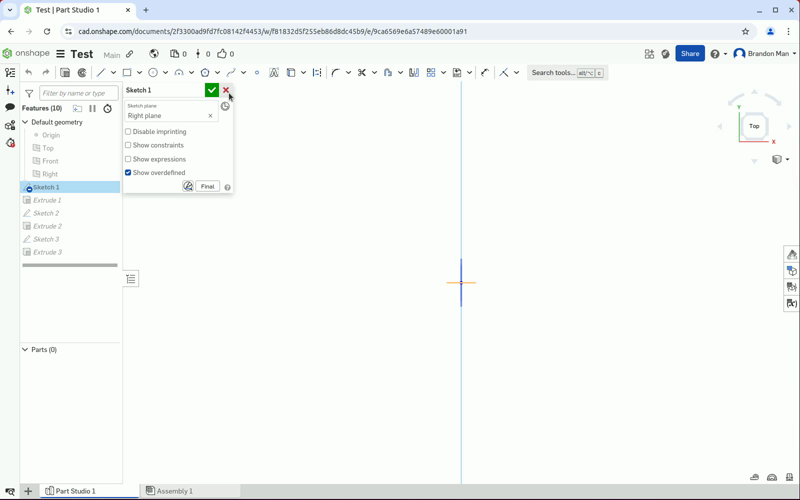
click(229, 92)
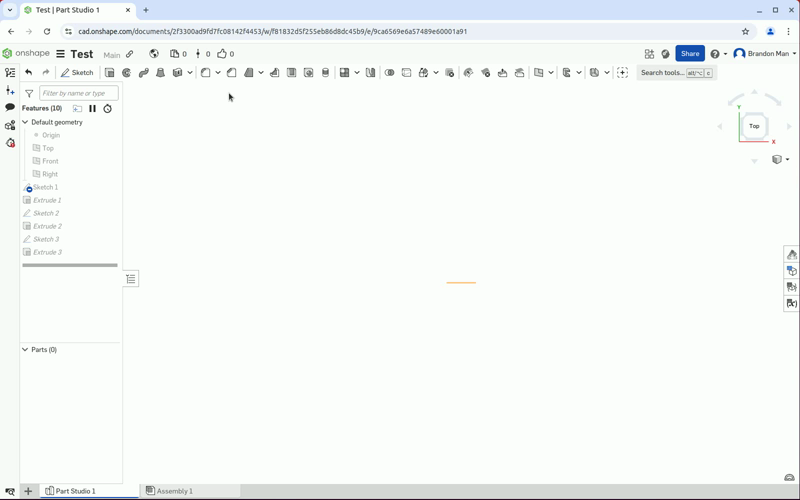
mouse_move(73, 352)
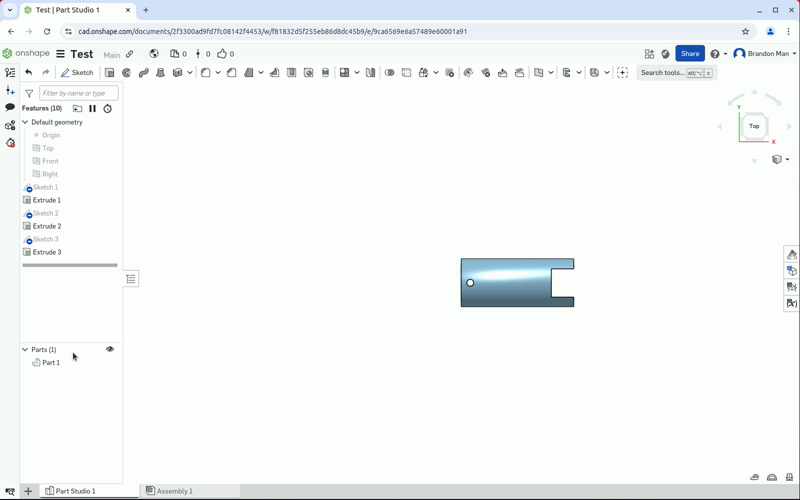
key(y)
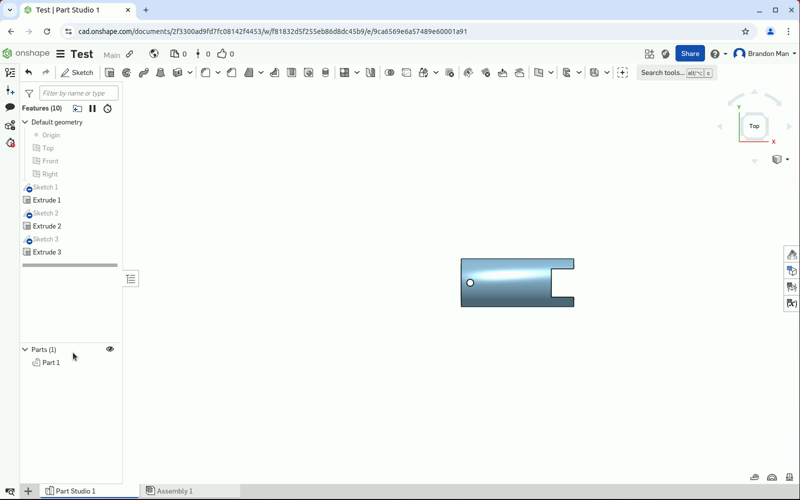
key(shift+p)
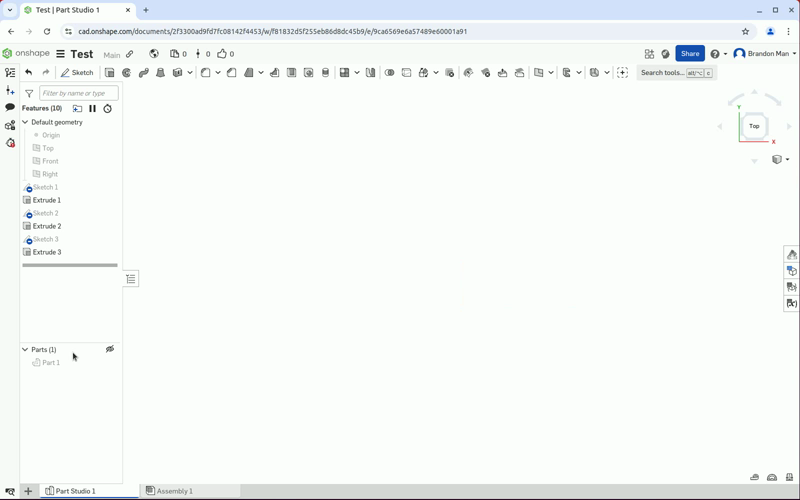
key(space)
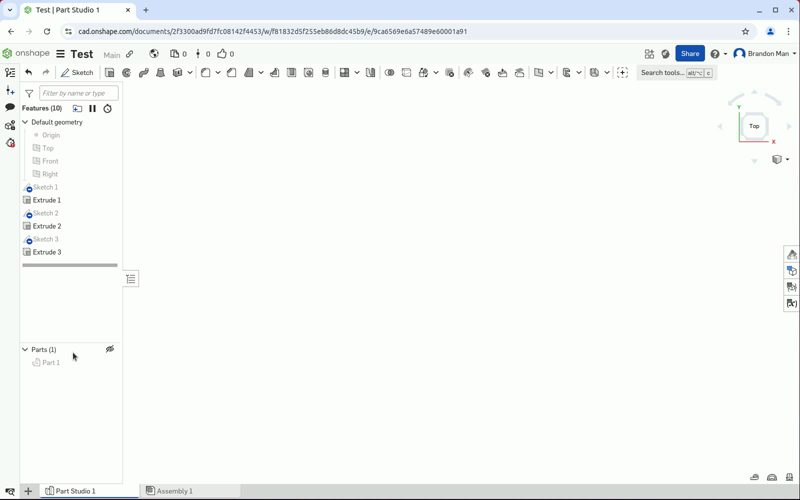
key_down(shift)
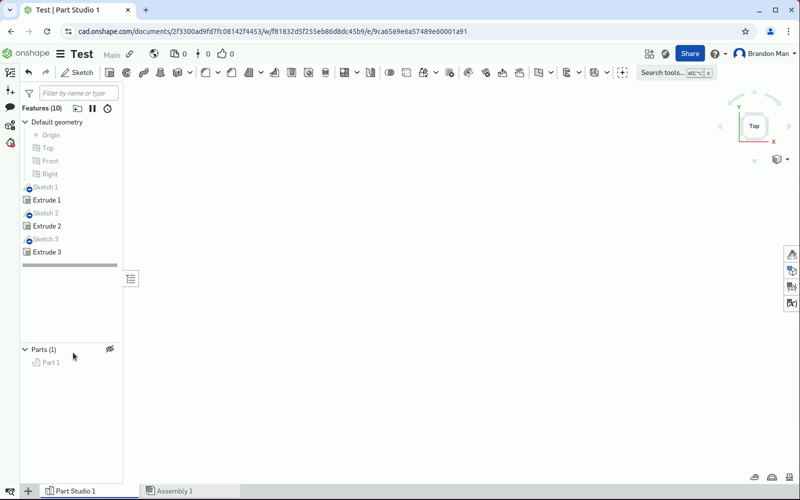
key(up)
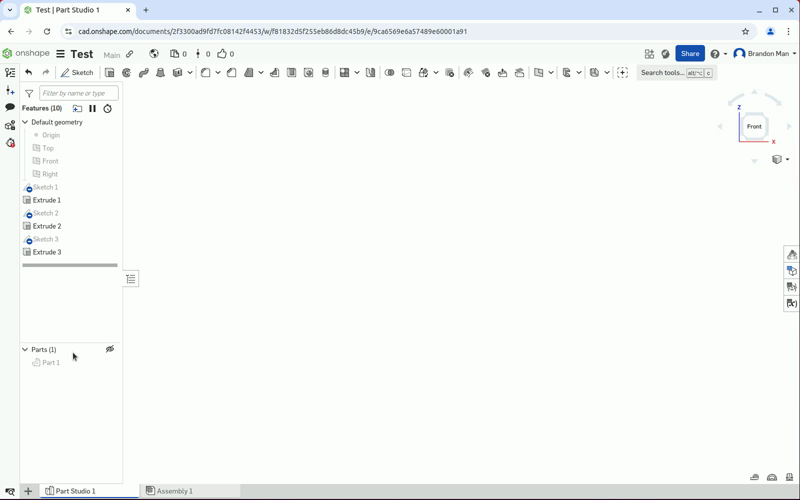
key_up(shift)
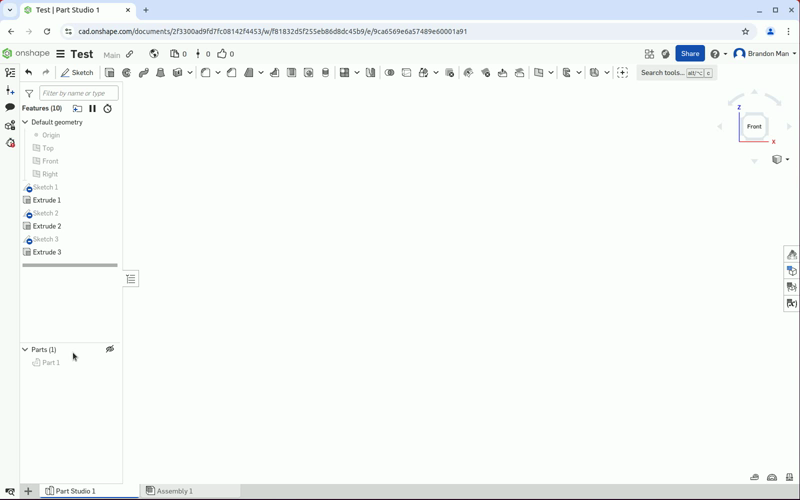
mouse_move(73, 352)
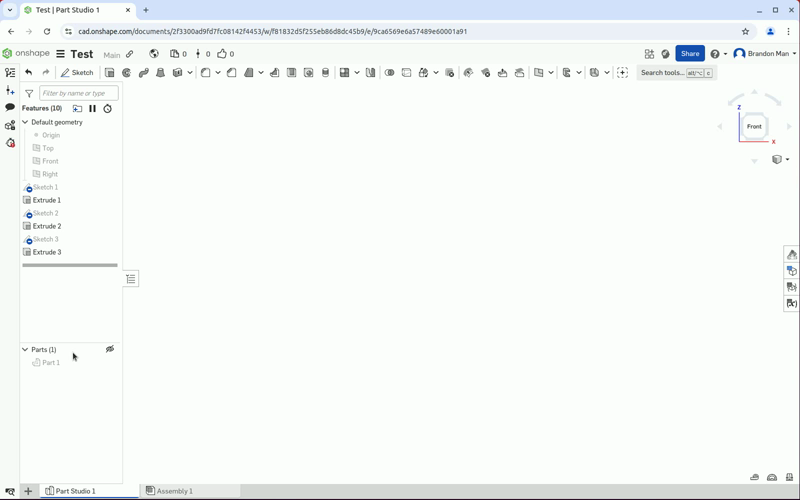
key(shift+y)
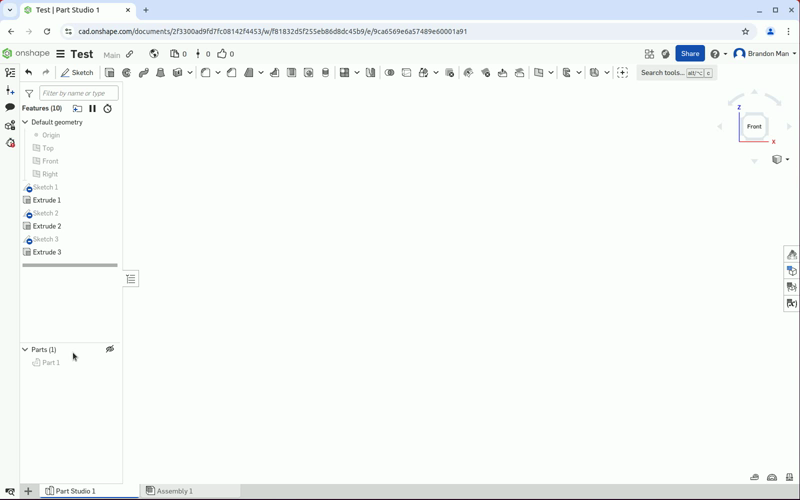
key(shift+s)
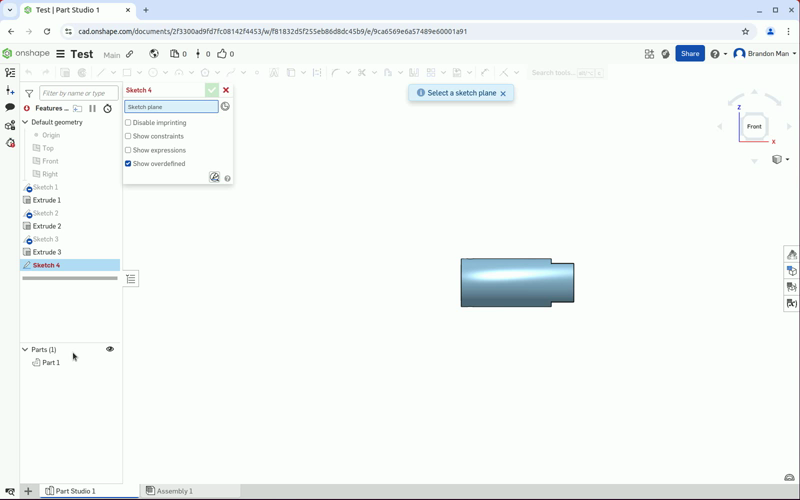
mouse_move(73, 163)
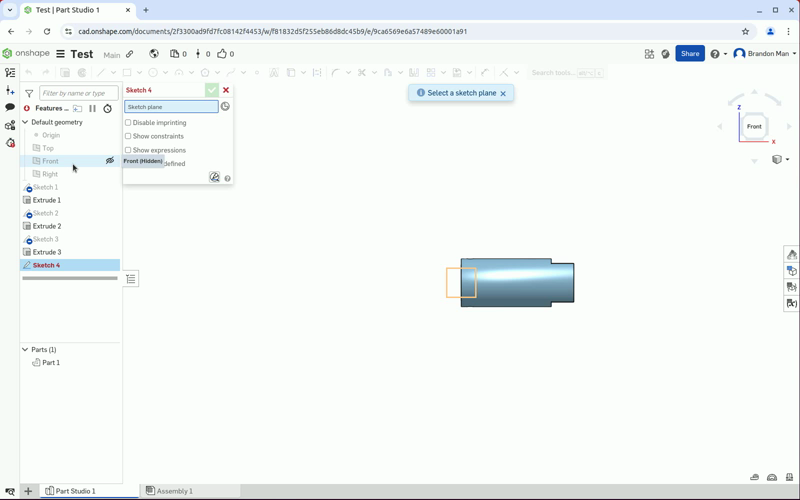
click(73, 163)
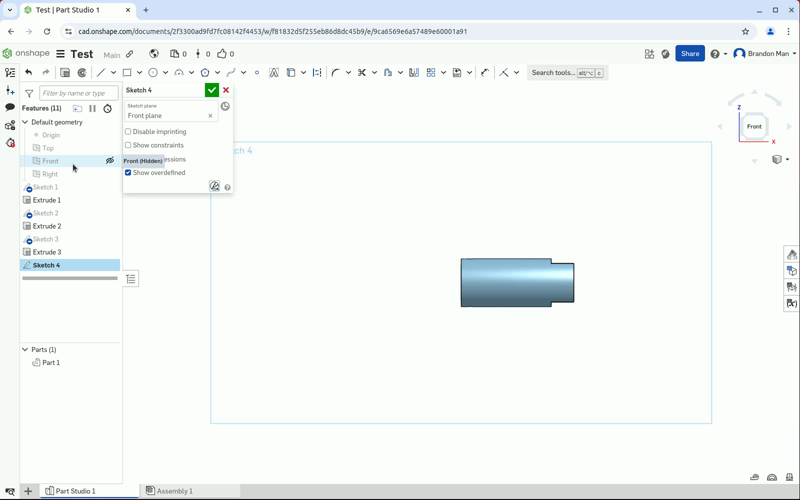
mouse_move(73, 352)
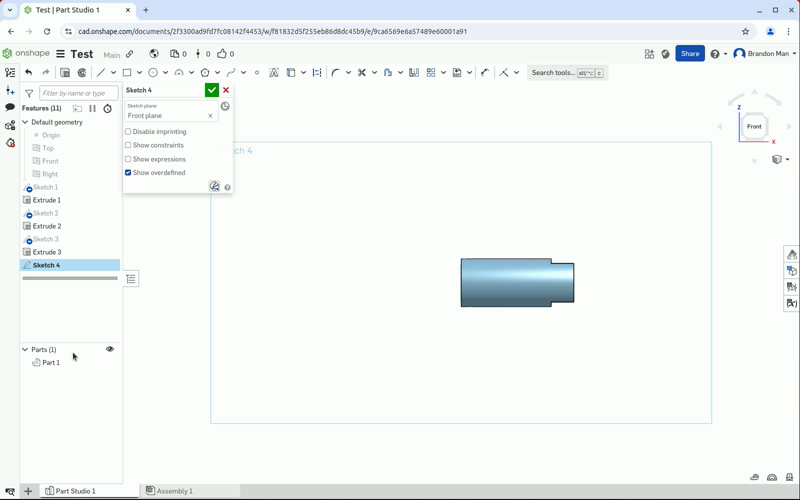
key(y)
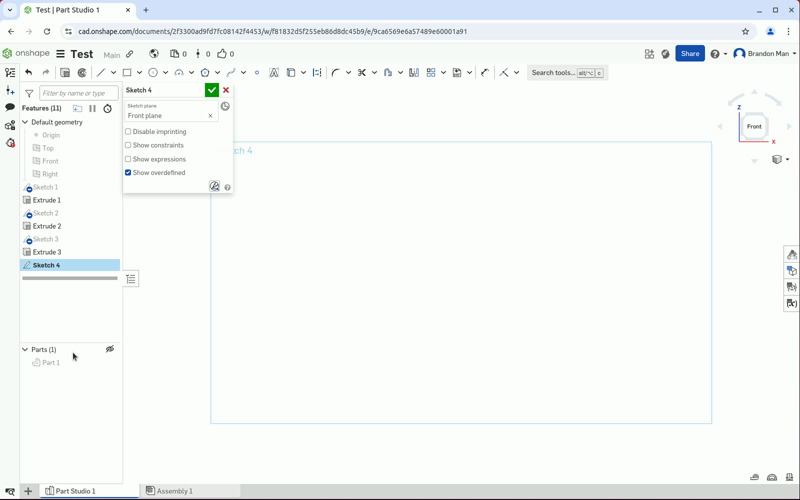
key(c)
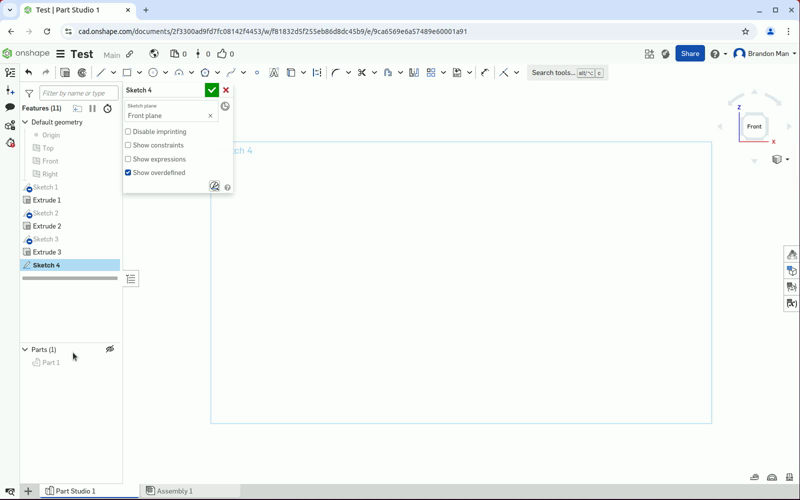
key_down(shift)
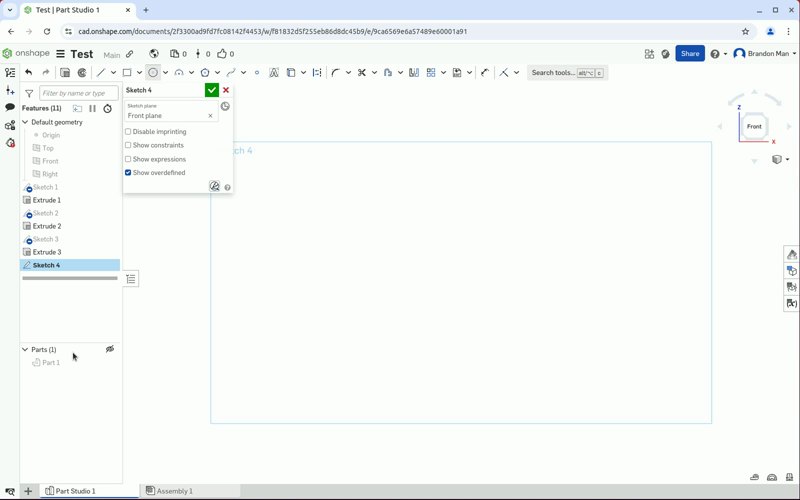
mouse_move(565, 282)
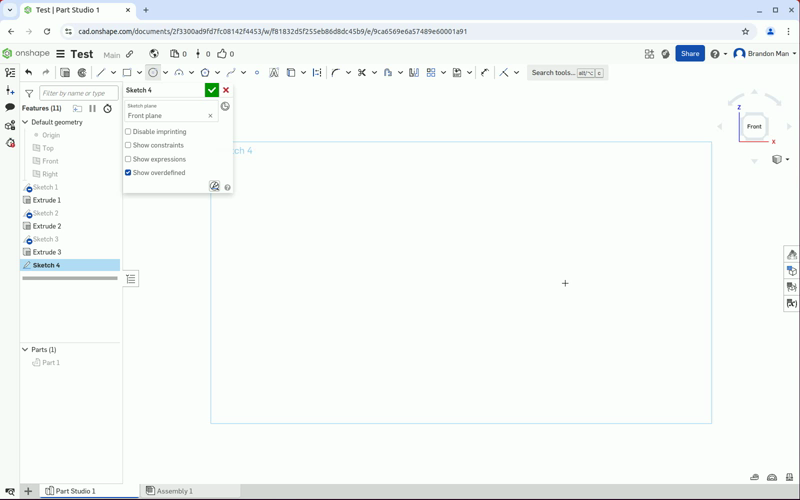
click(565, 282)
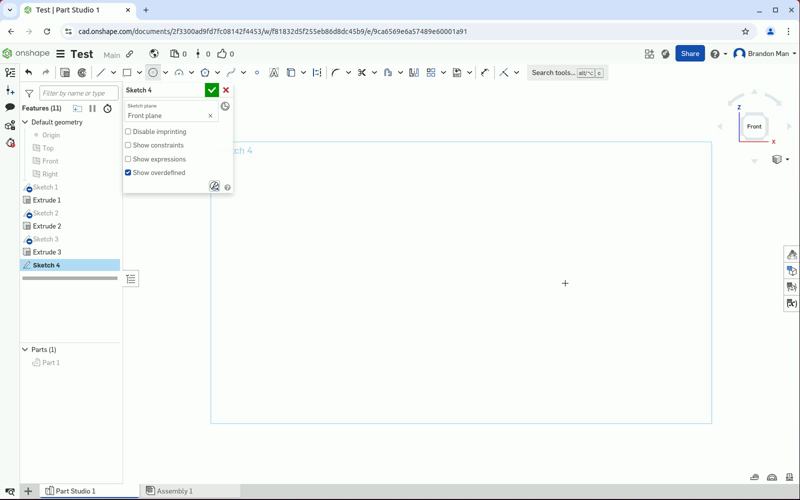
key_up(shift)
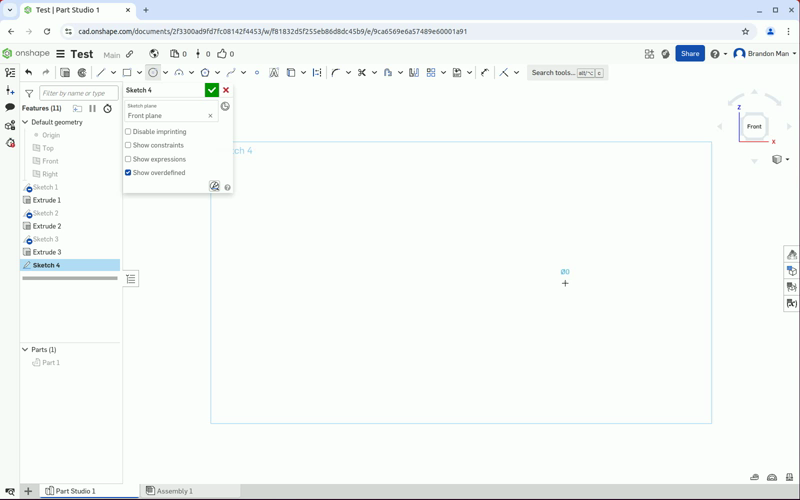
mouse_move(568, 282)
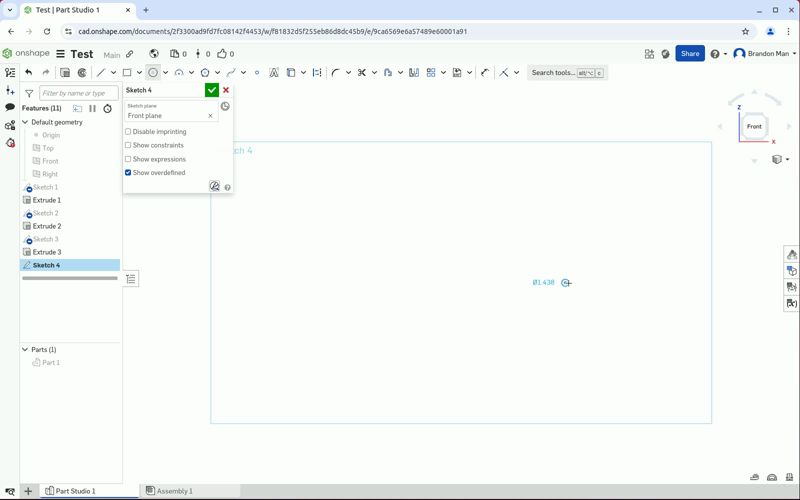
click(568, 282)
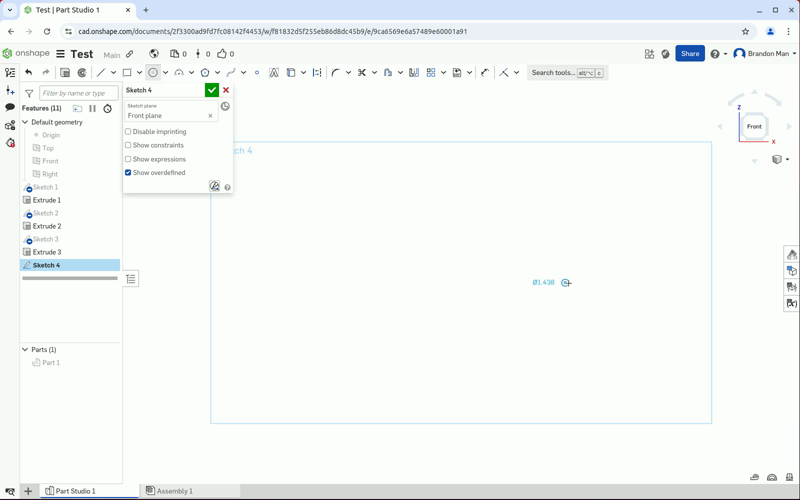
key(esc)
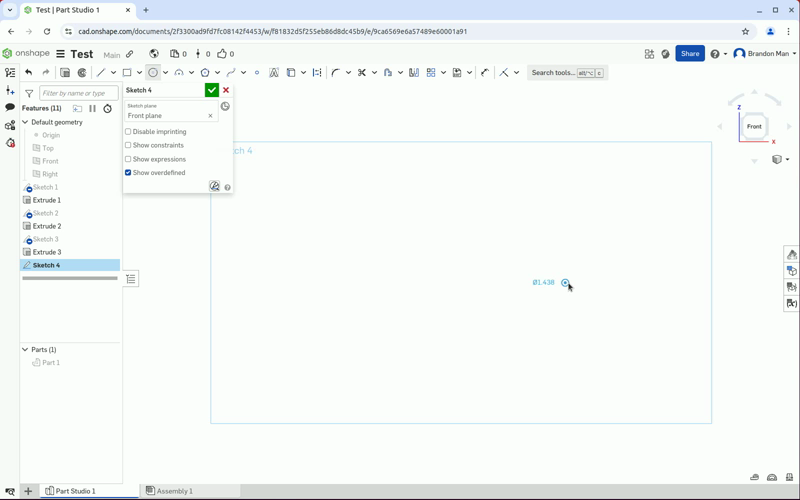
mouse_move(563, 283)
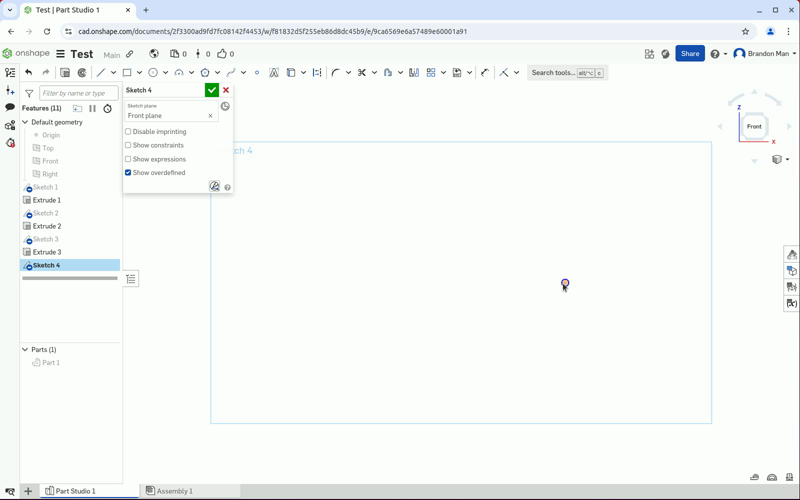
scroll(6)
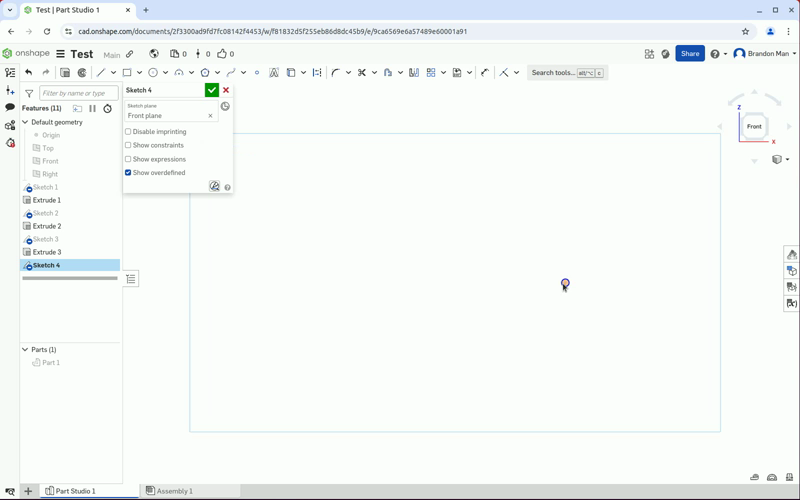
scroll(6)
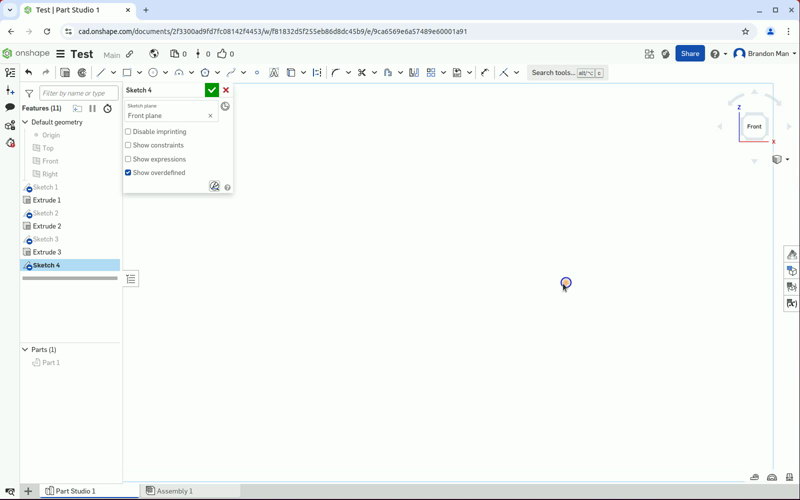
scroll(6)
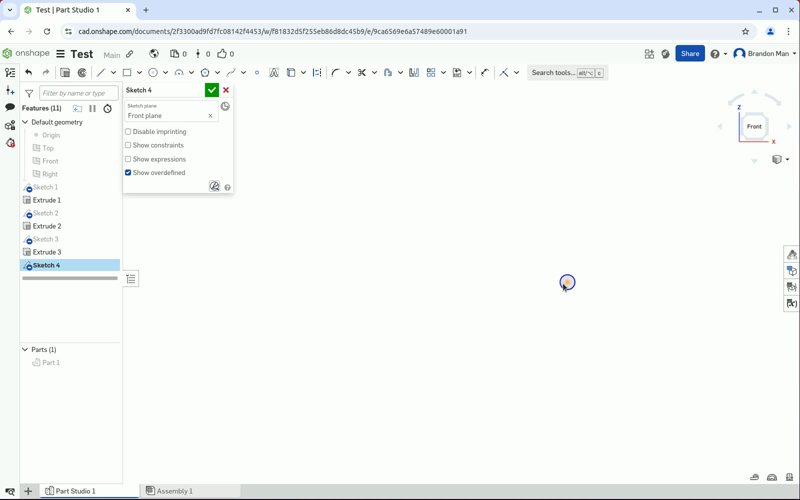
scroll(6)
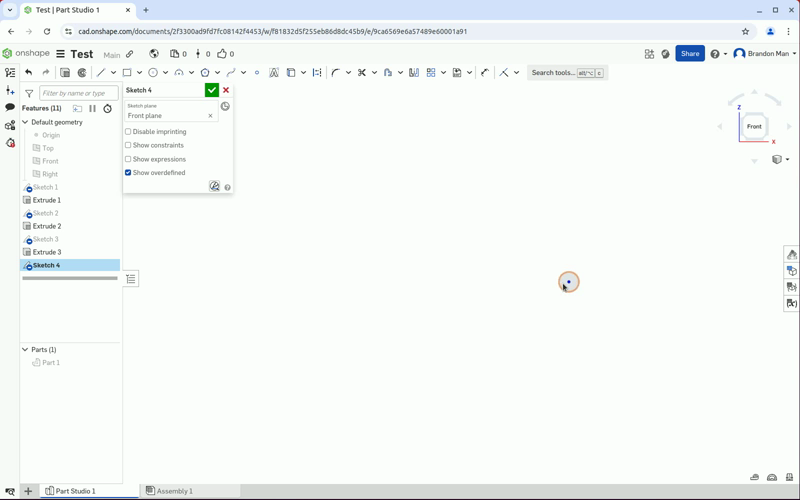
scroll(6)
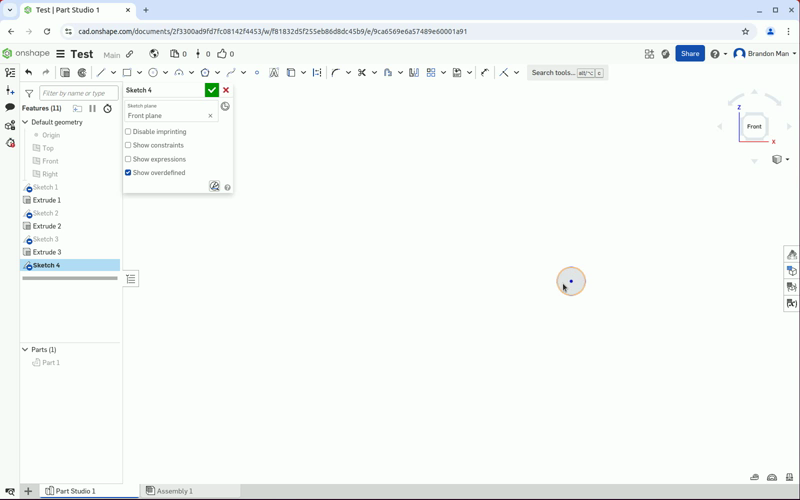
scroll(6)
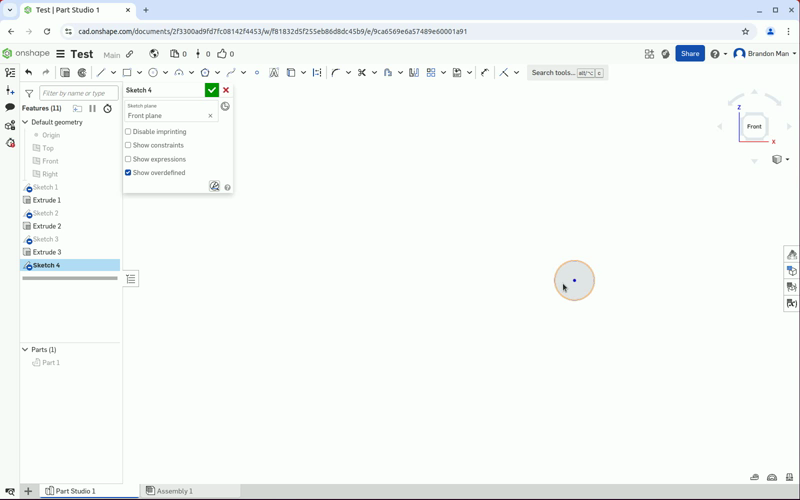
scroll(6)
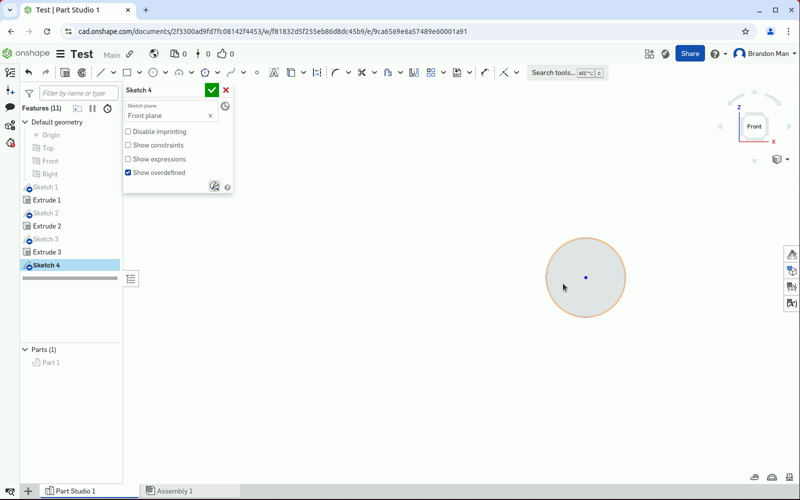
click(563, 283)
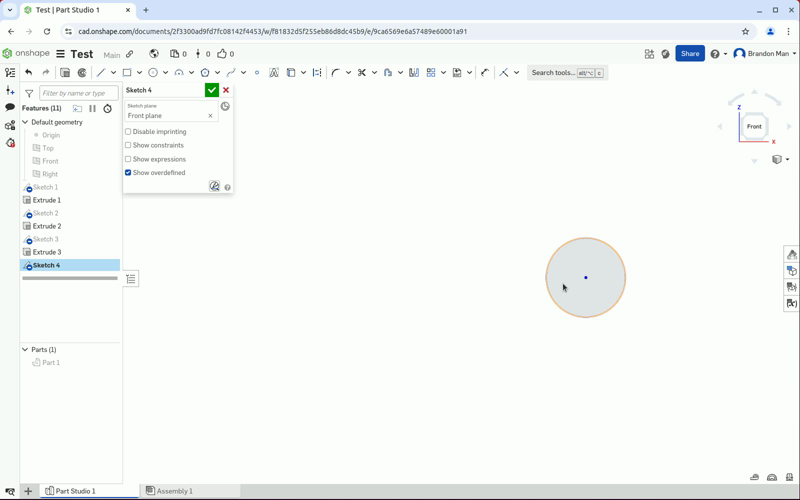
scroll(-6)
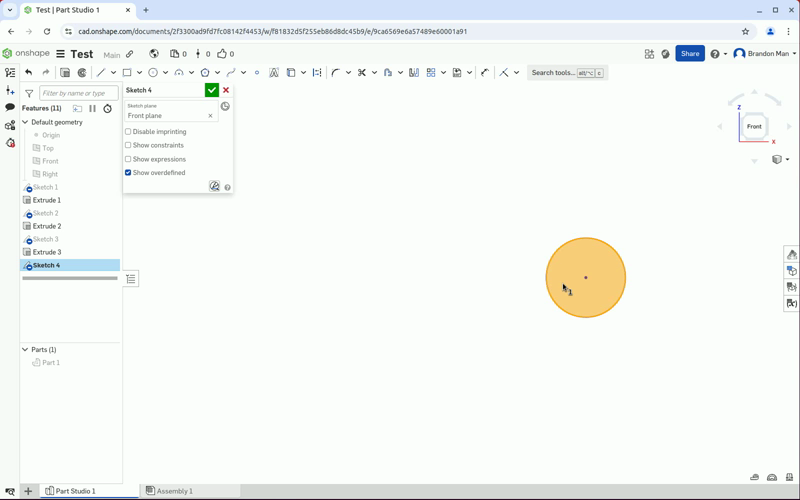
scroll(-6)
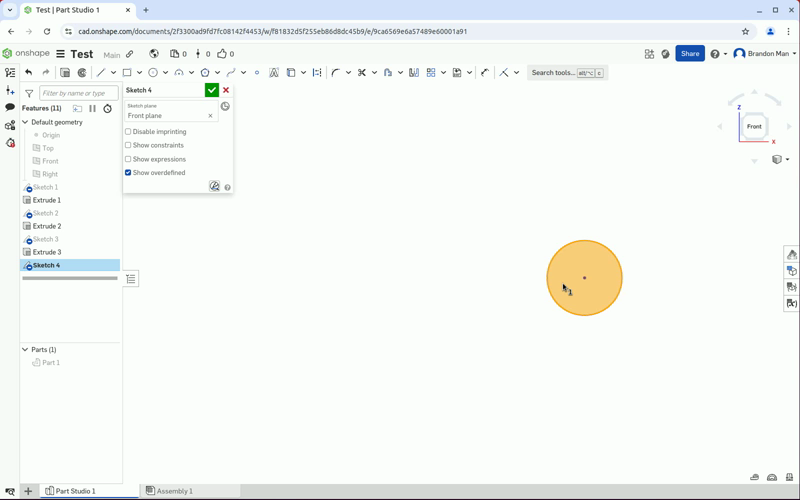
scroll(-6)
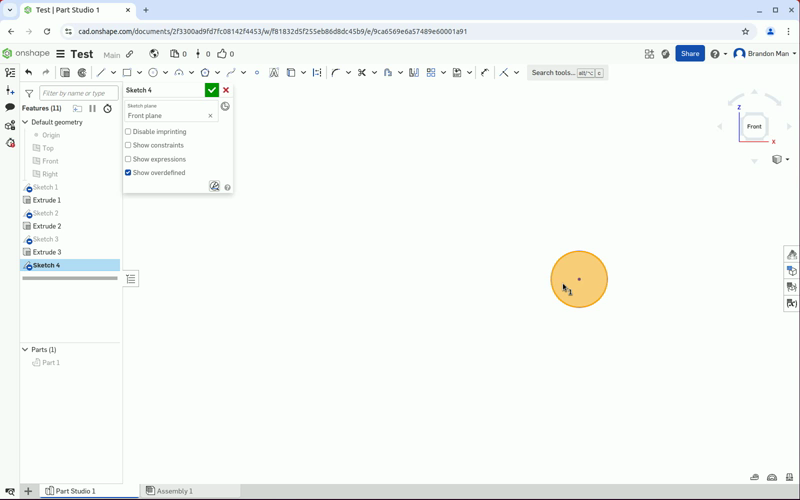
scroll(-6)
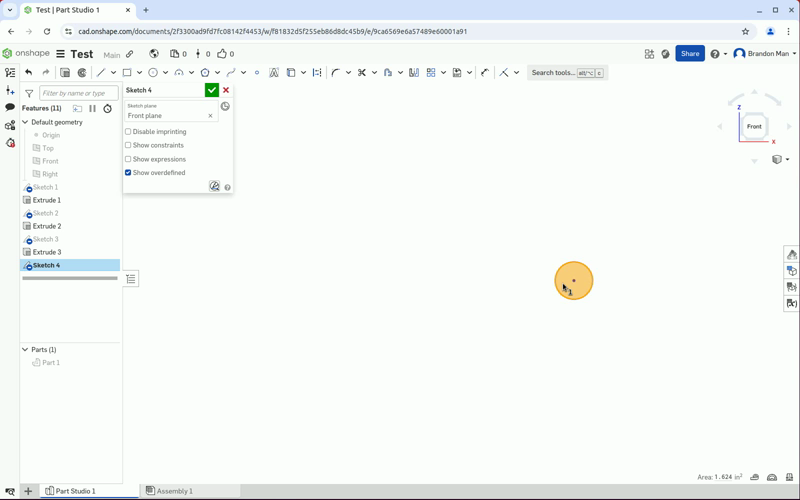
scroll(-6)
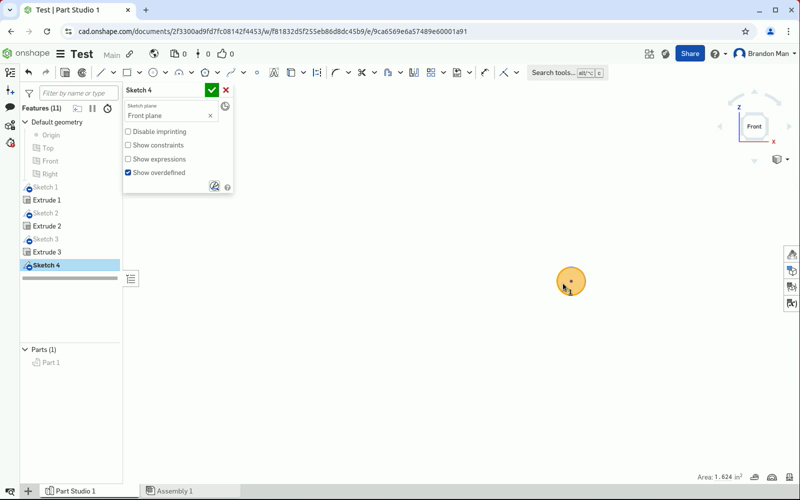
scroll(-6)
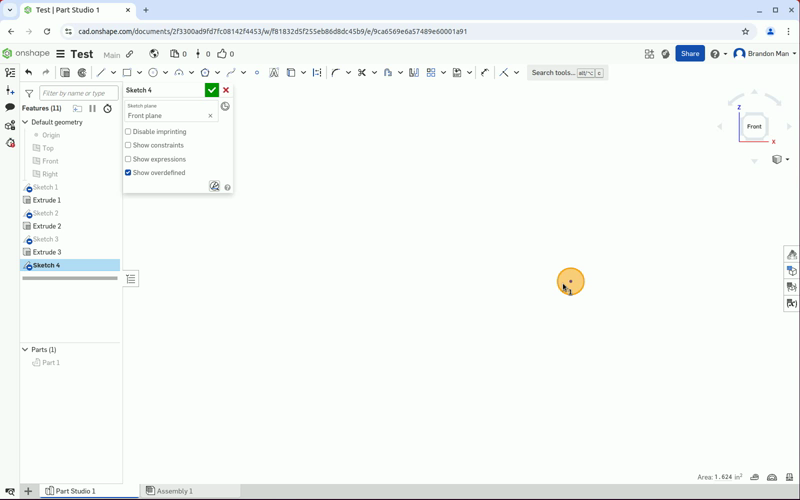
scroll(-6)
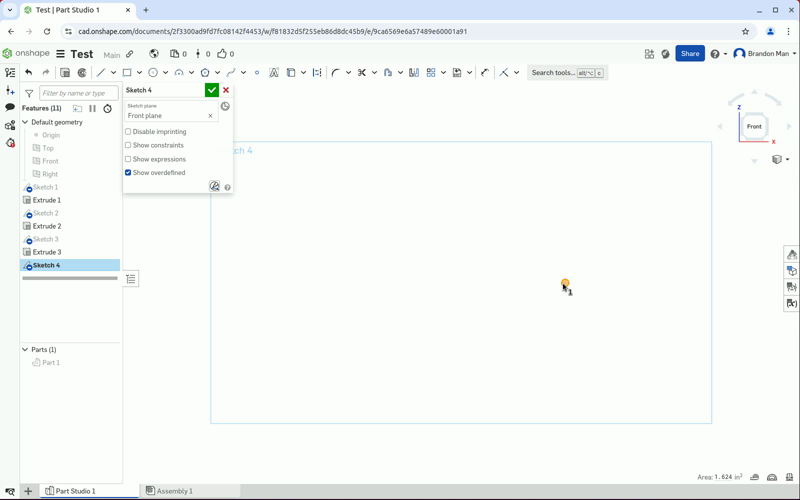
mouse_move(73, 352)
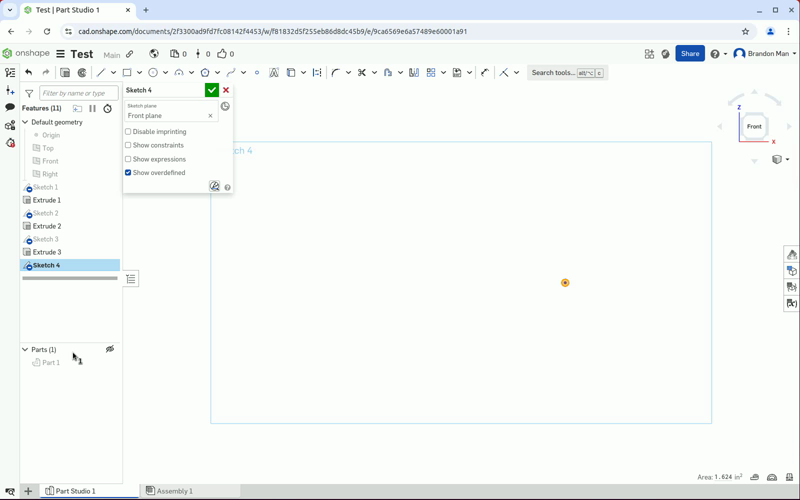
key(shift+y)
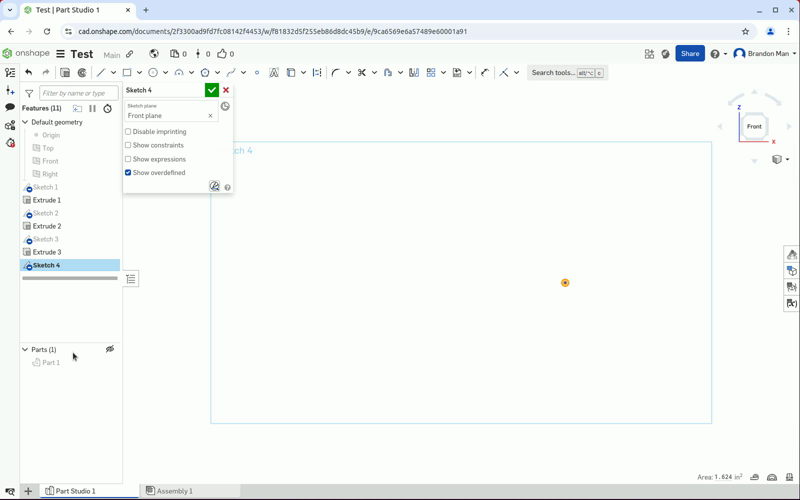
key(shift+e)
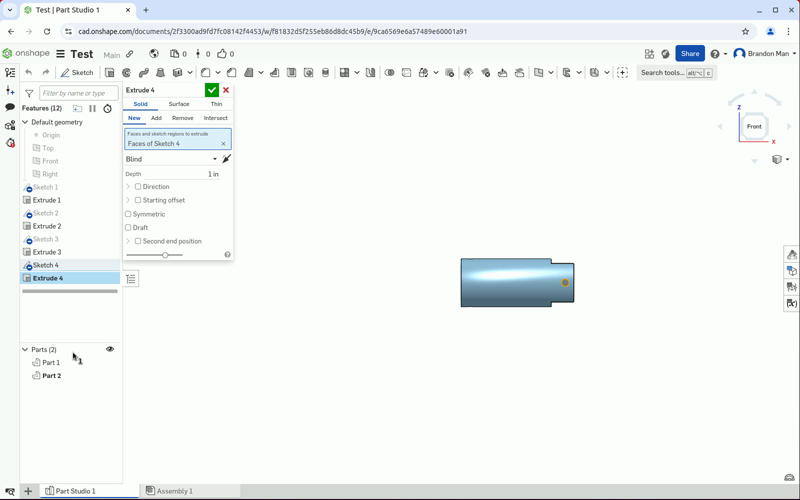
mouse_move(143, 106)
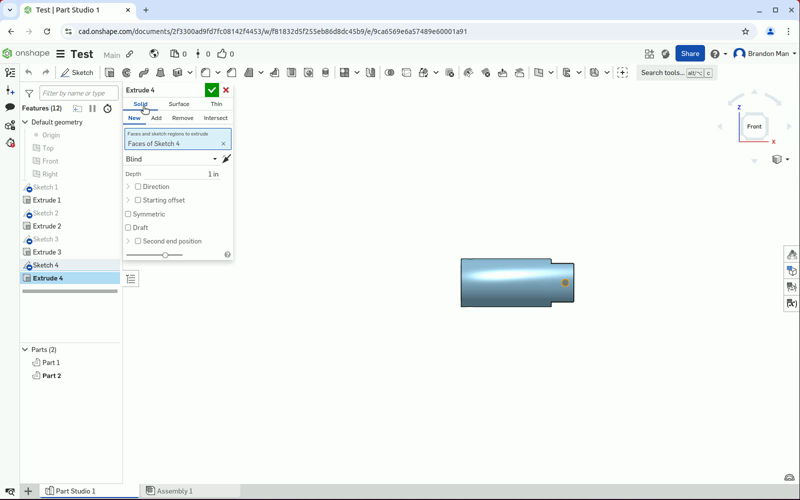
click(143, 106)
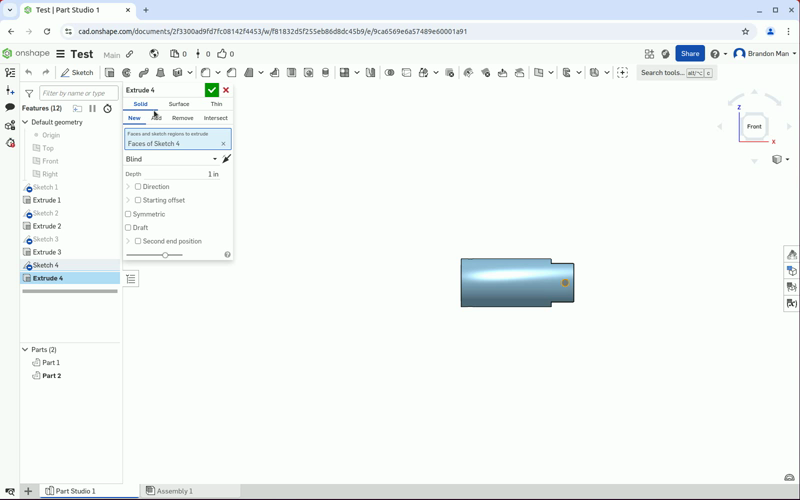
mouse_move(186, 120)
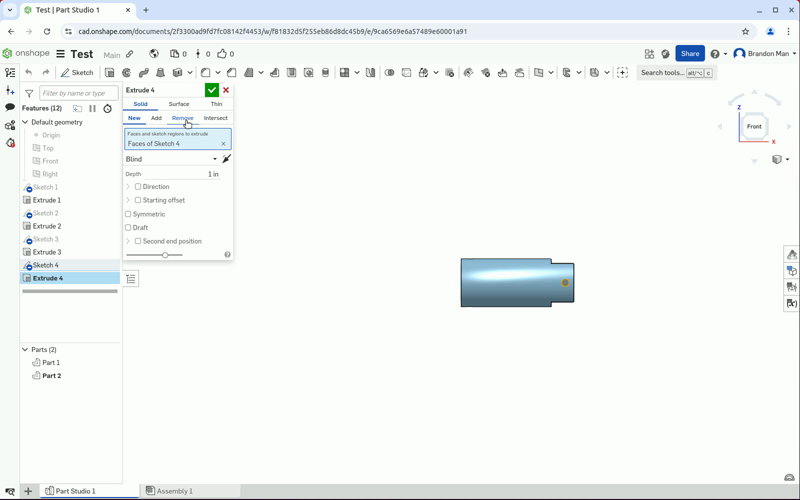
click(186, 120)
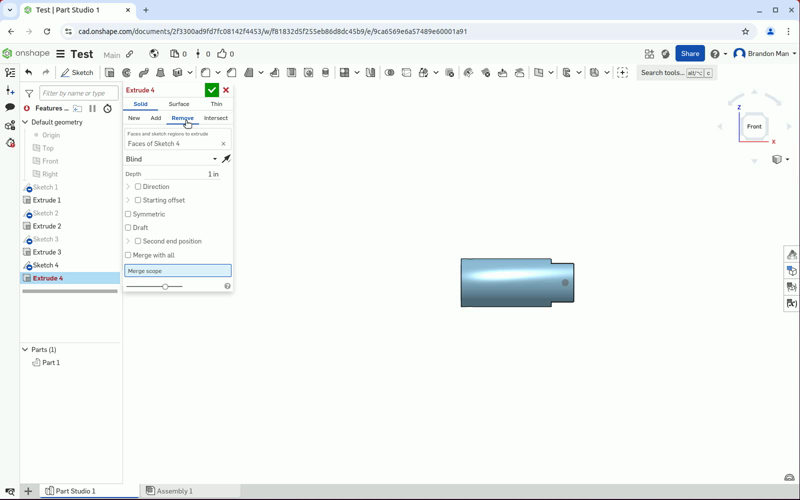
key(tab, 4)
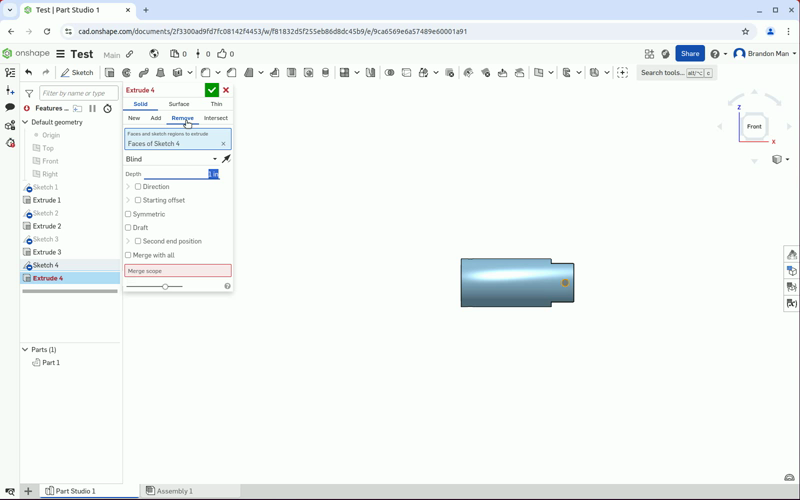
text(14.443)
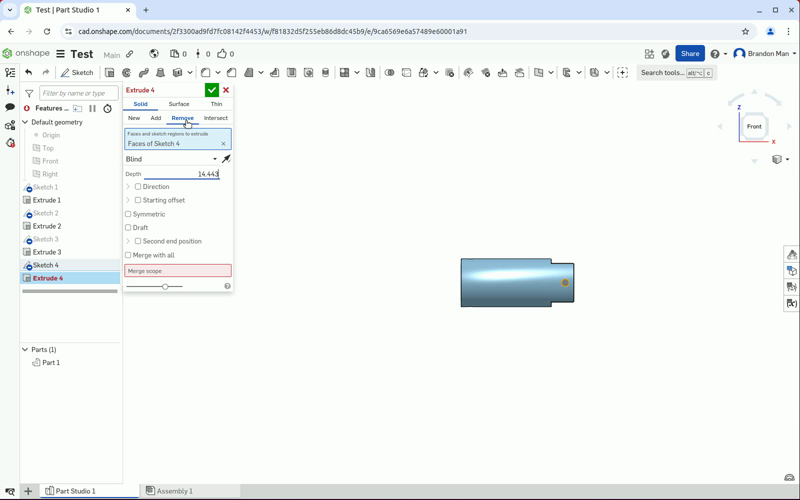
key(tab, 3)
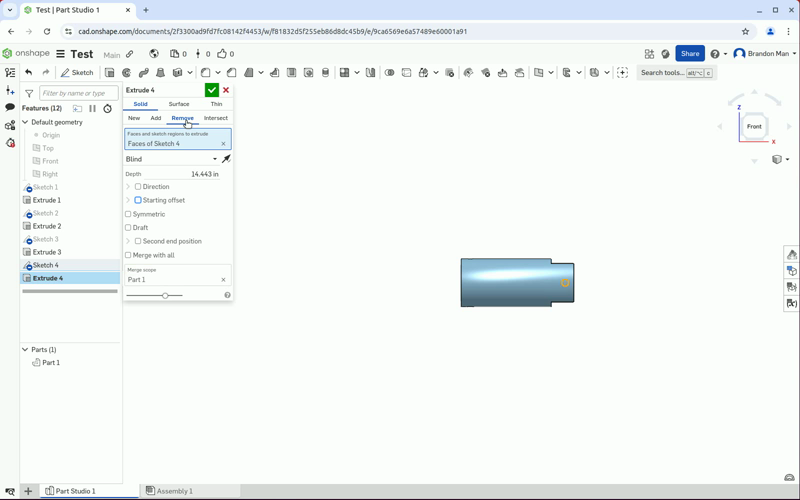
key(tab, 2)
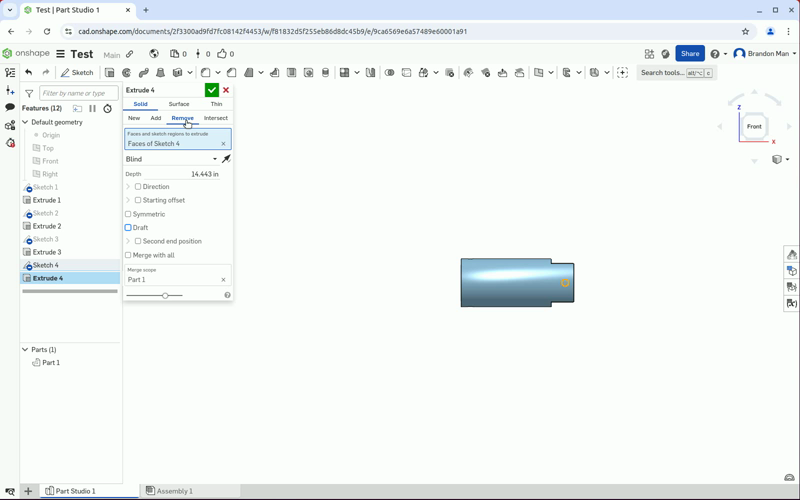
key(space)
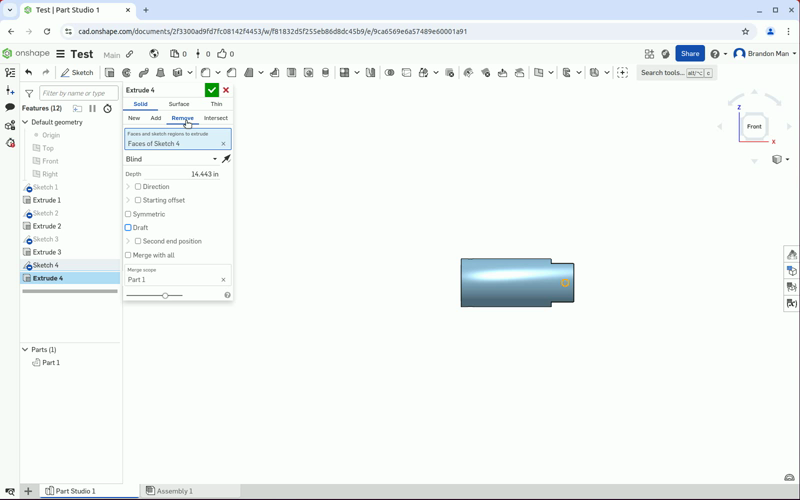
key(tab, 3)
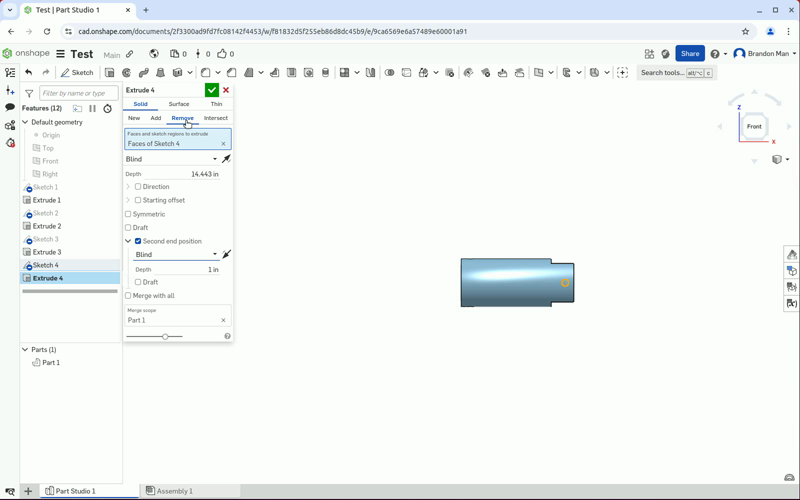
text(14.443)
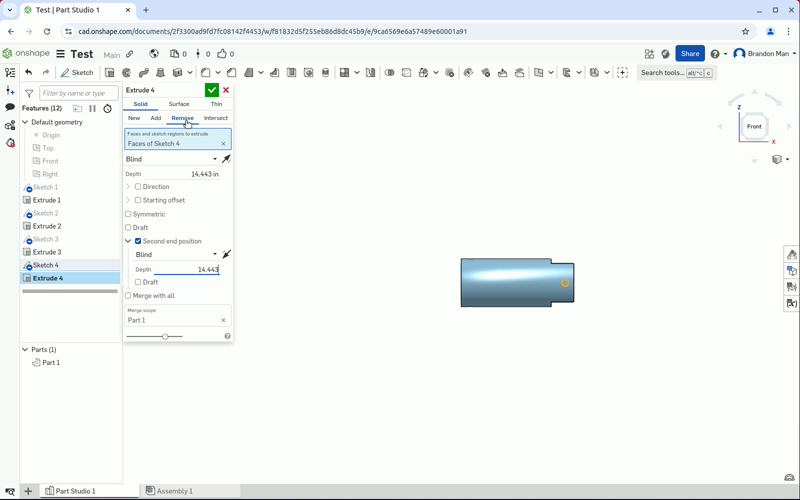
key(tab, 2)
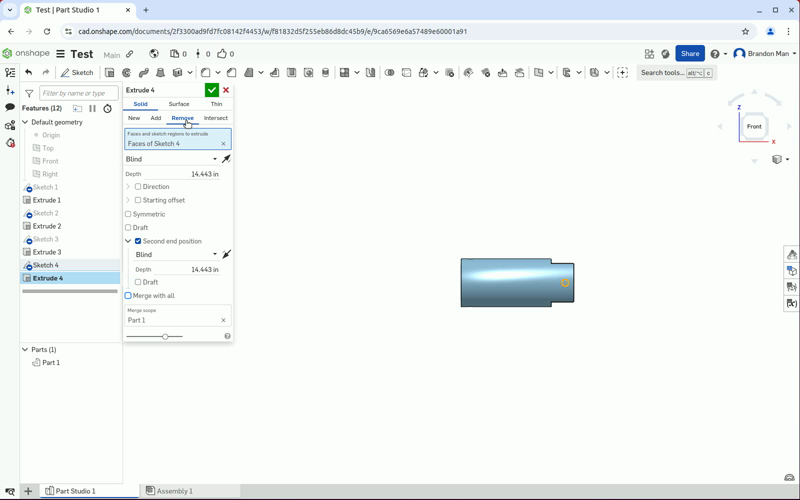
key(space)
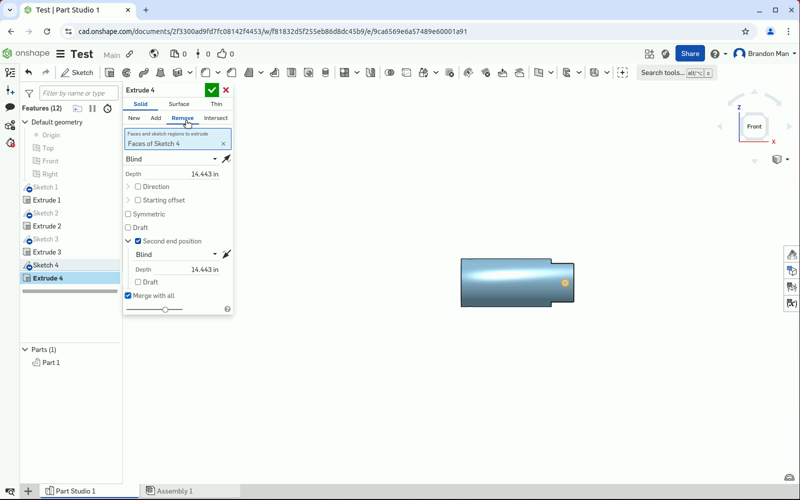
key(enter)
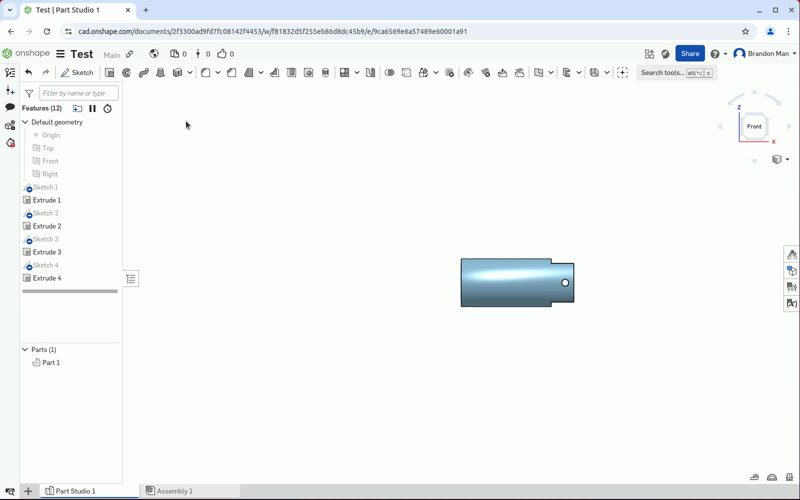
key(shift+h)
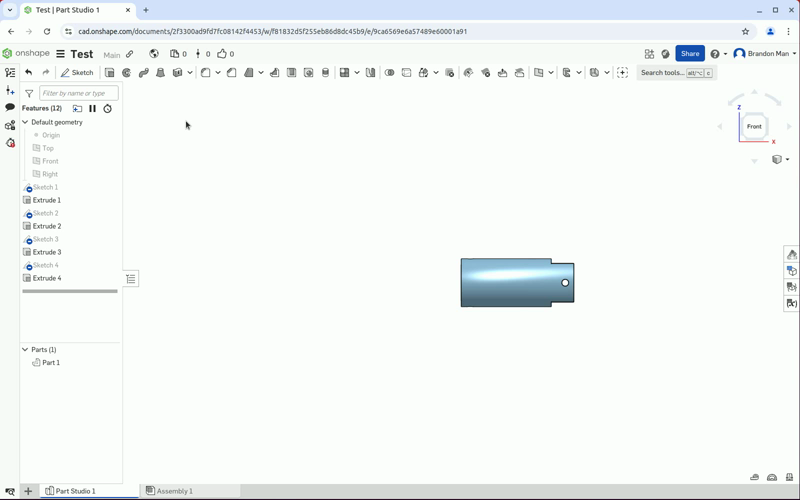
key(shift+h)
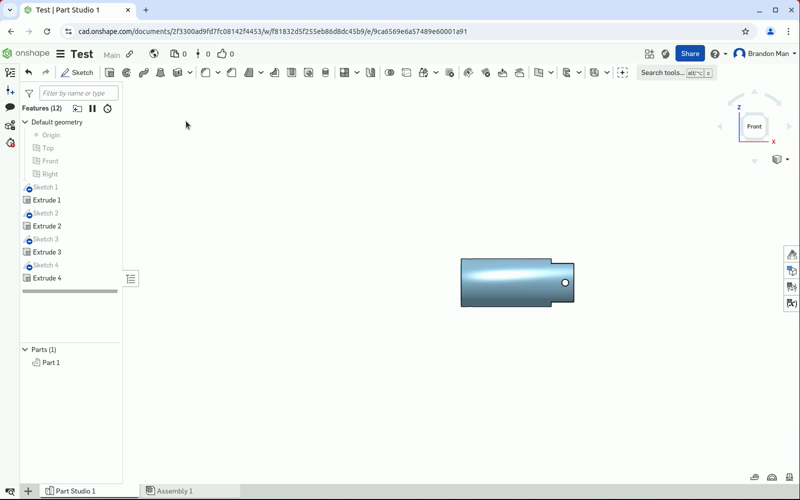
mouse_move(73, 189)
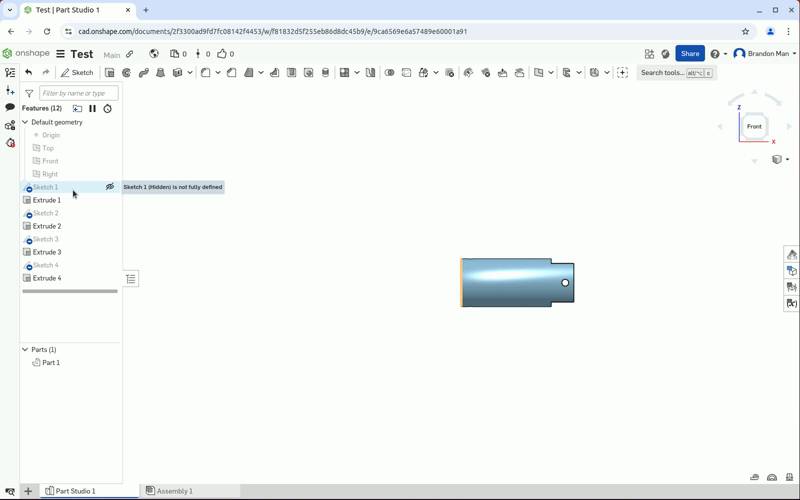
click(73, 189)
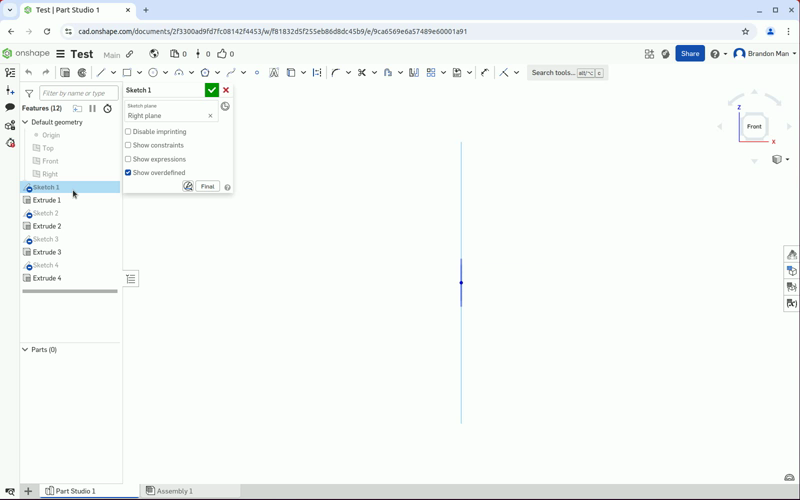
mouse_move(229, 92)
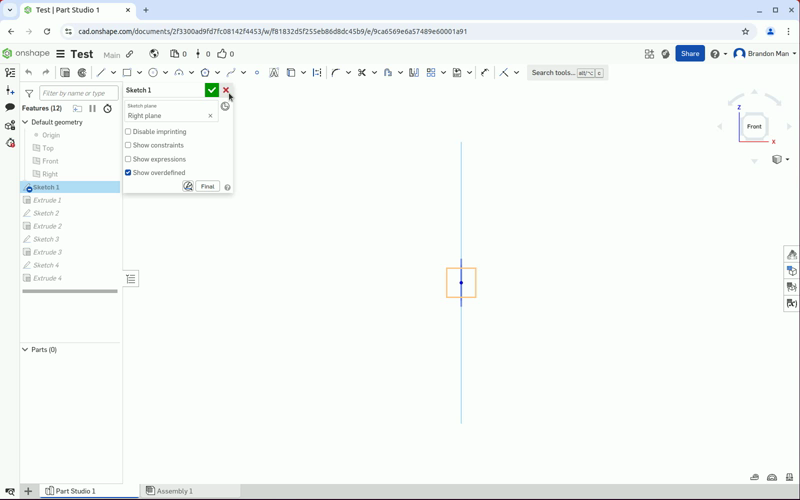
click(229, 92)
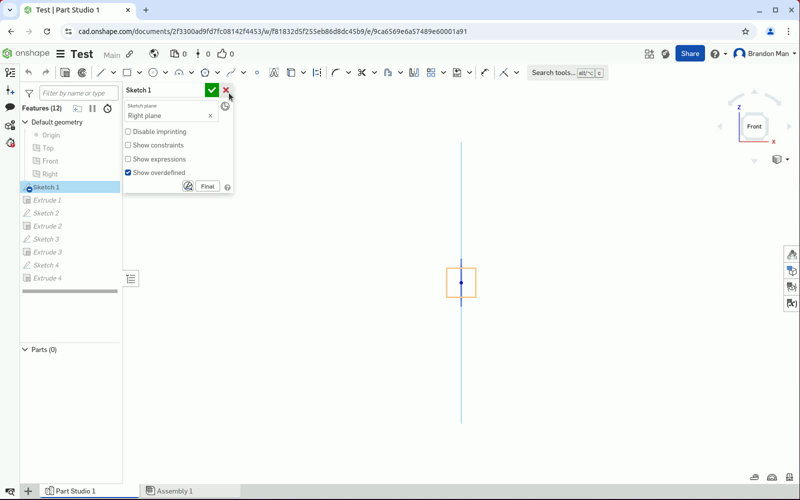
key(shift+s)
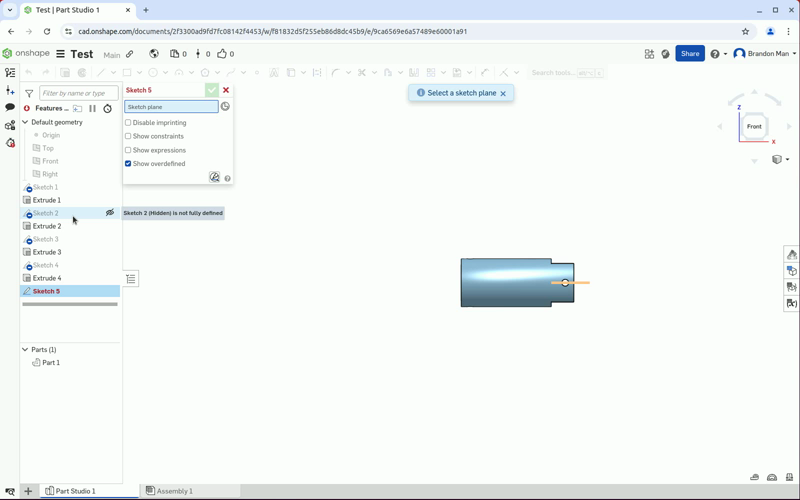
scroll(3)
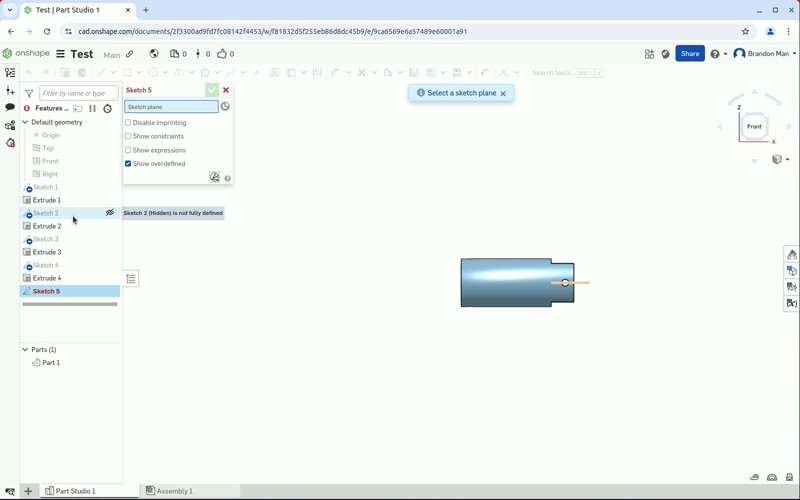
mouse_move(73, 163)
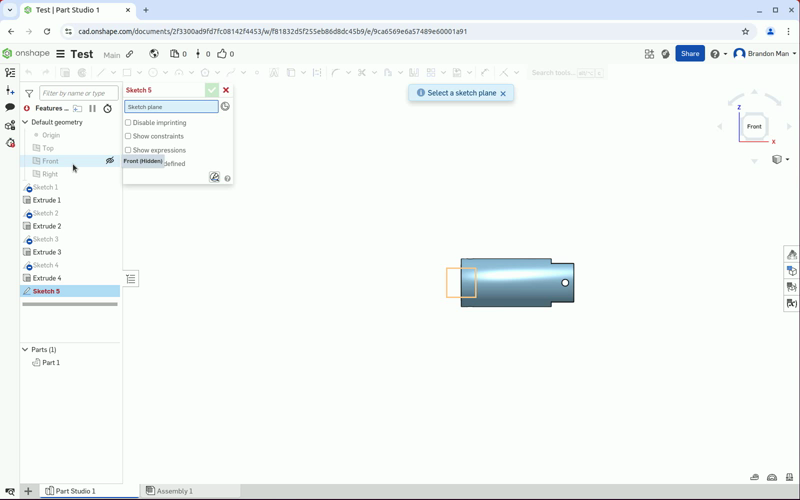
click(73, 163)
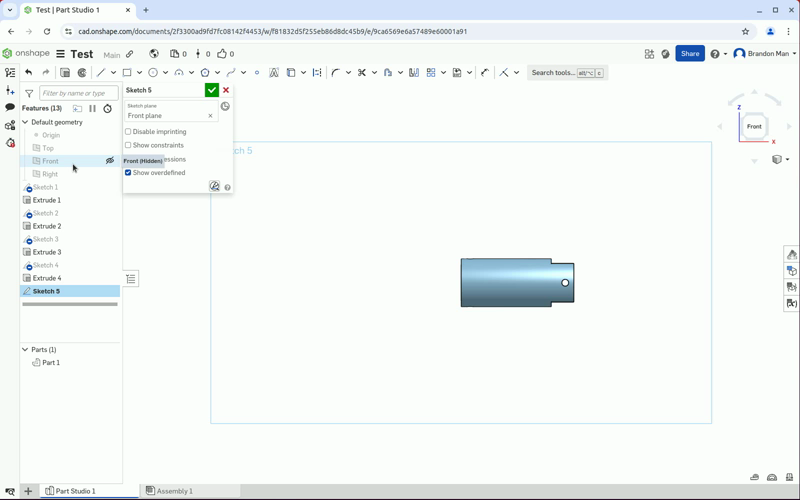
mouse_move(73, 352)
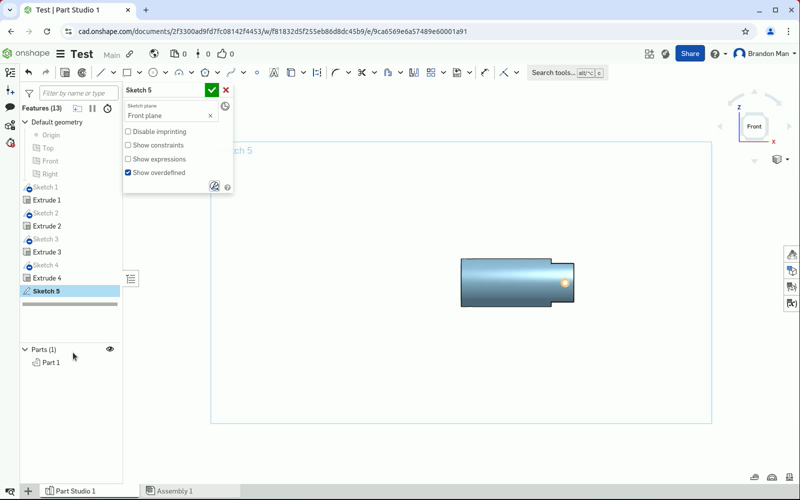
key(y)
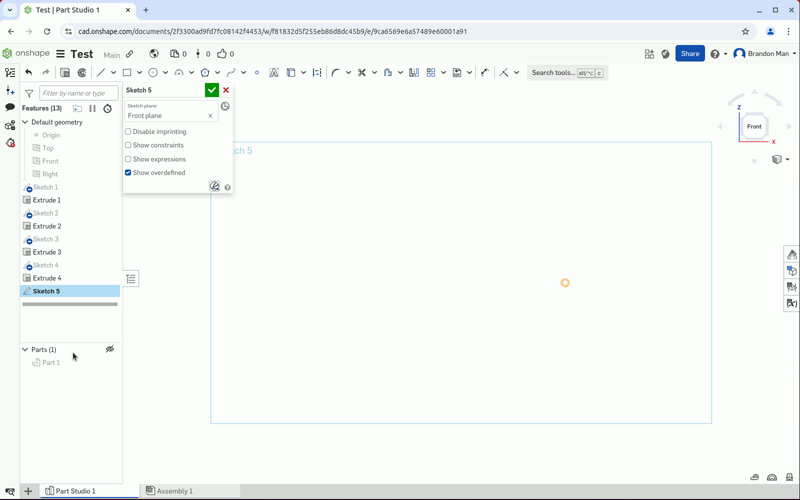
key(l)
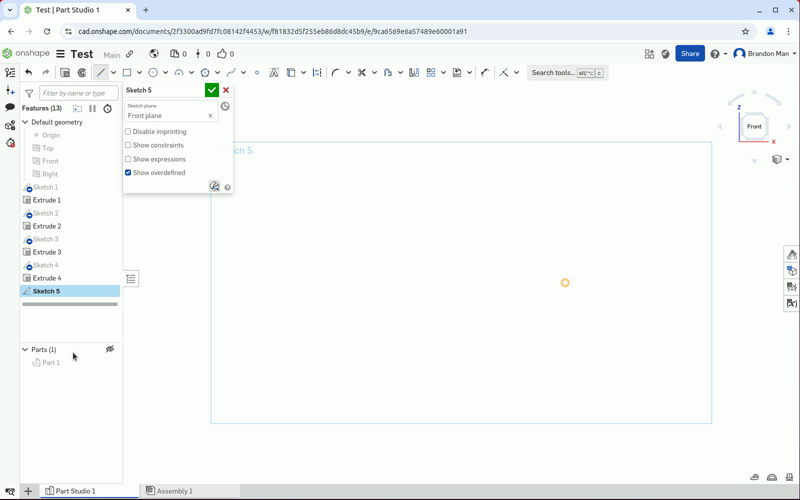
key_down(shift)
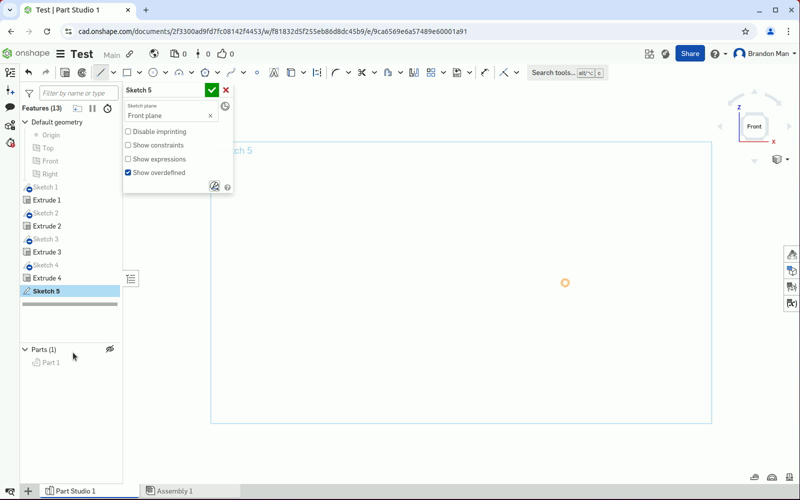
mouse_move(456, 297)
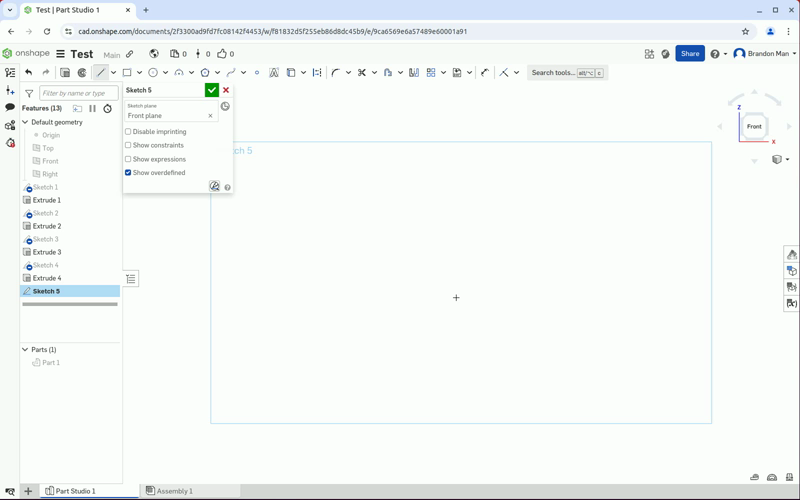
click(456, 297)
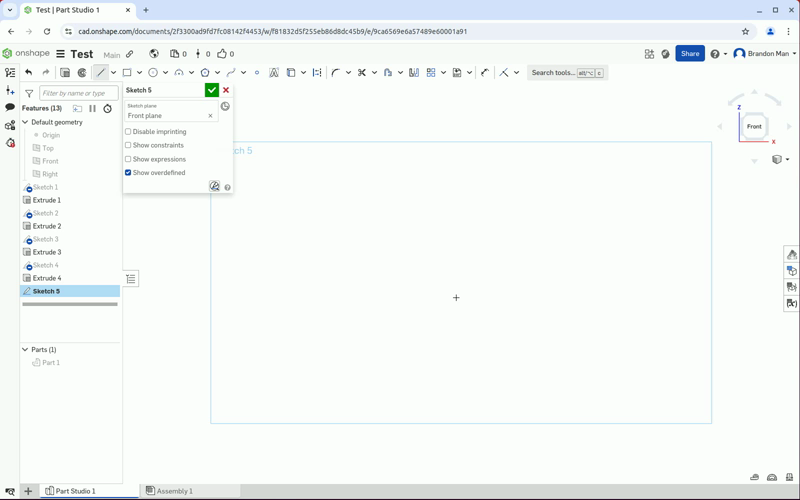
key_up(shift)
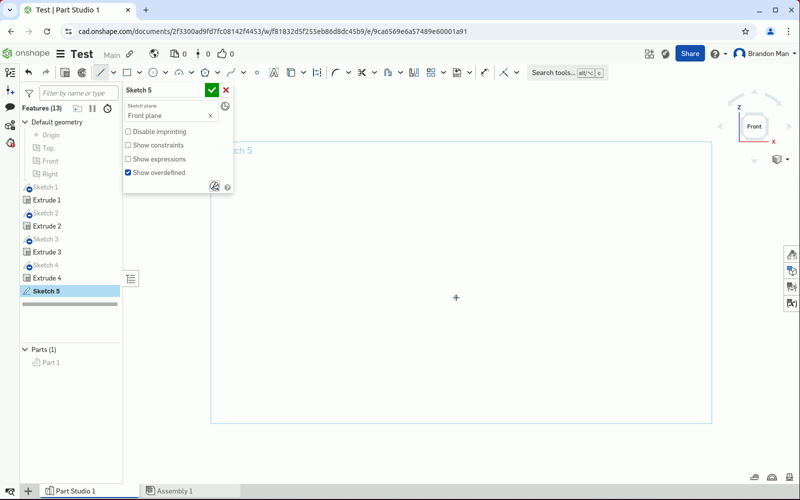
key_down(shift)
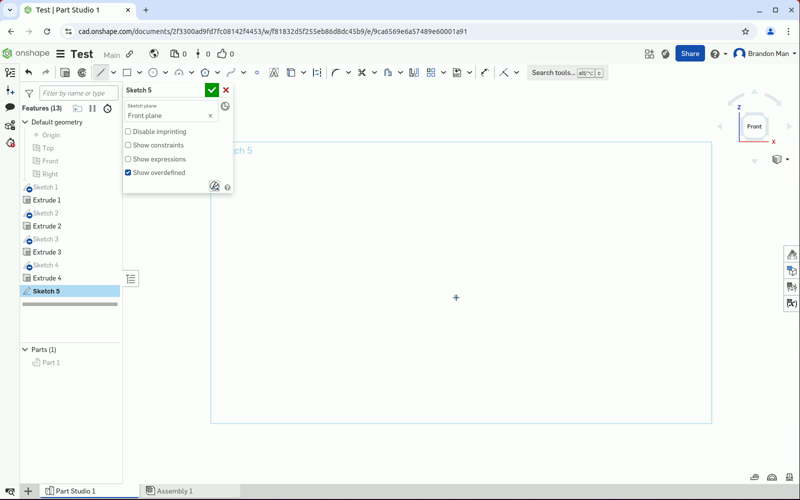
mouse_move(486, 297)
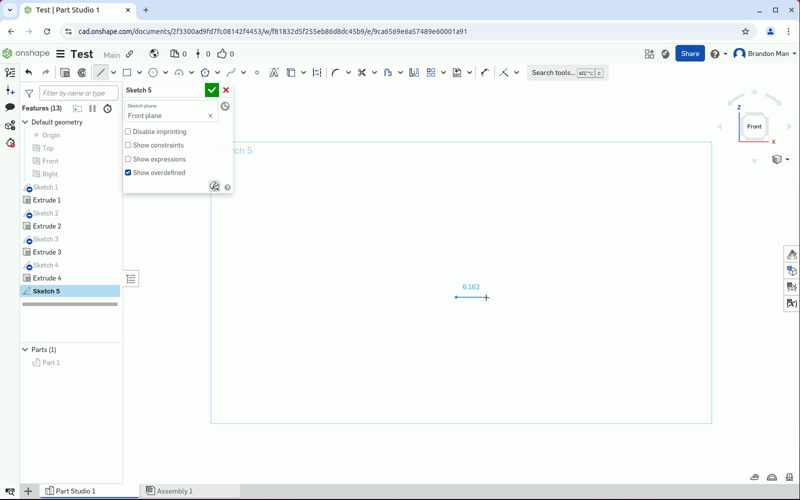
mouse_move(483, 297)
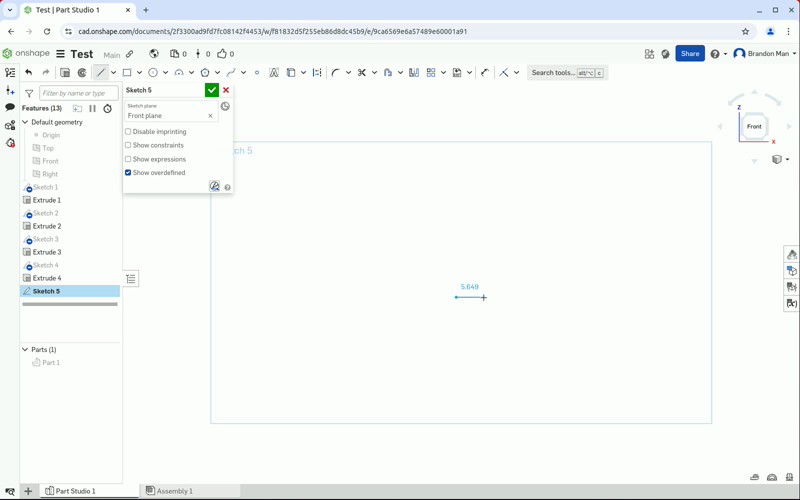
click(483, 297)
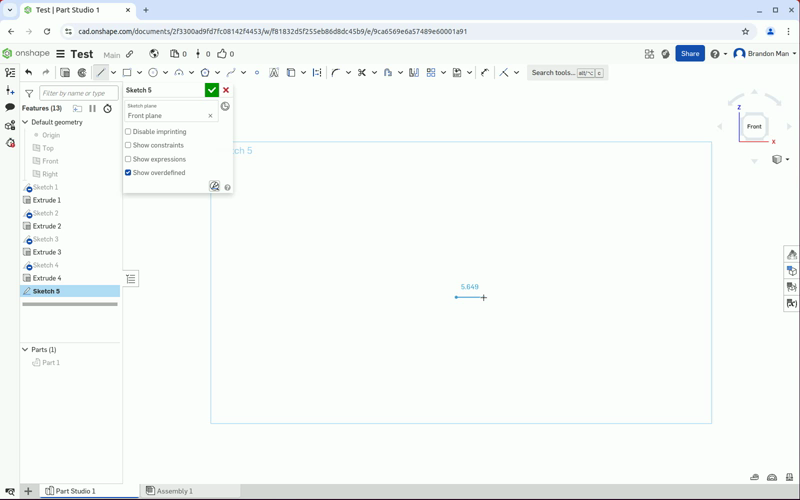
key_up(shift)
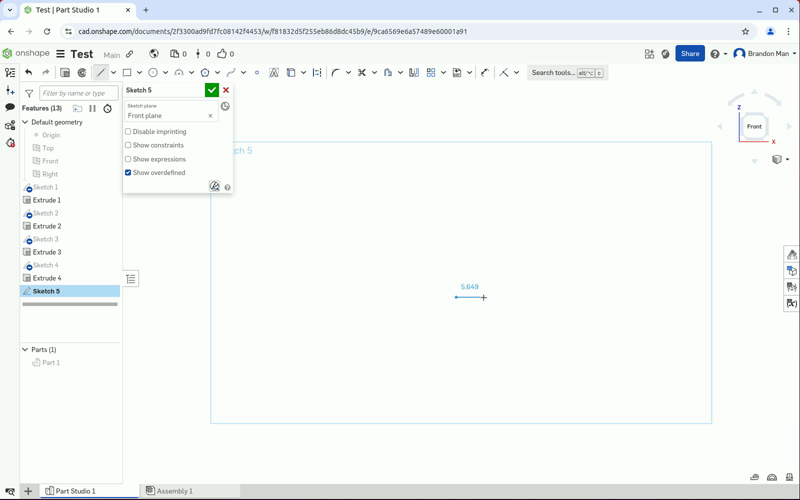
key_down(shift)
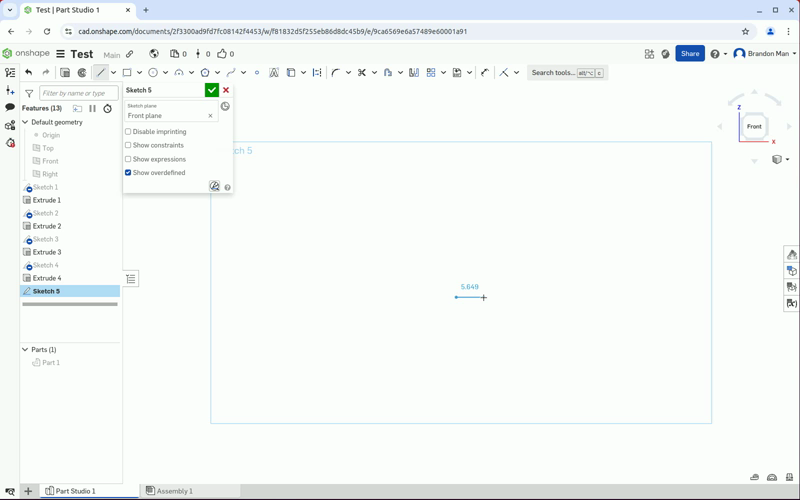
mouse_move(513, 297)
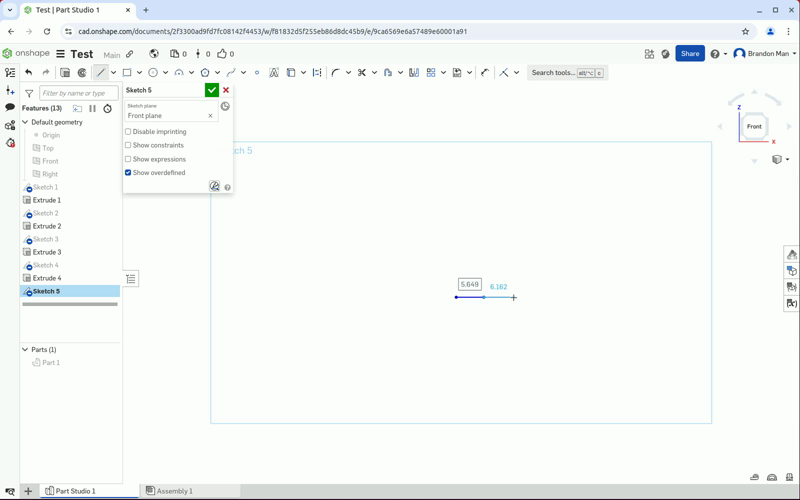
mouse_move(483, 267)
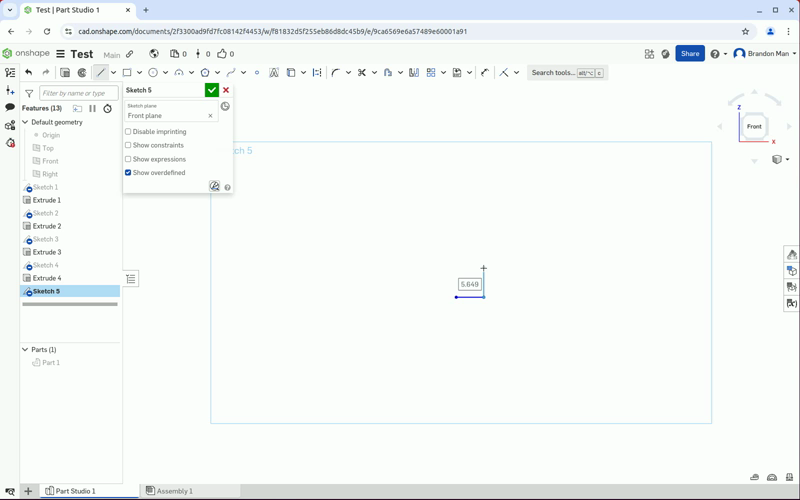
click(483, 267)
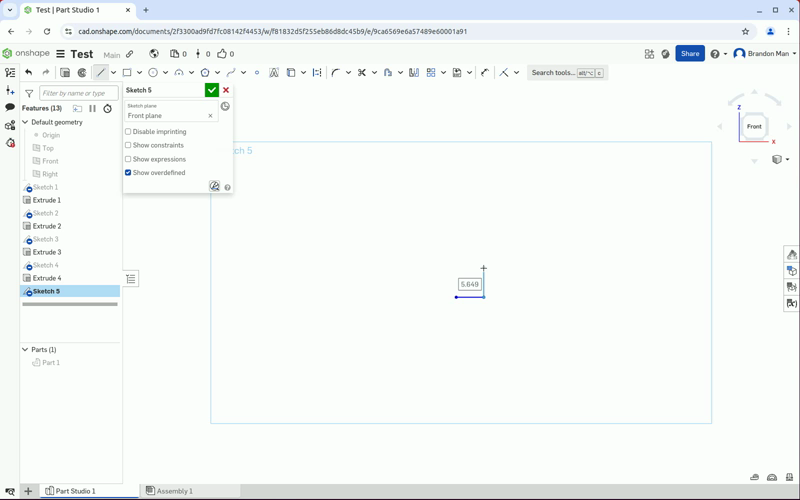
key_up(shift)
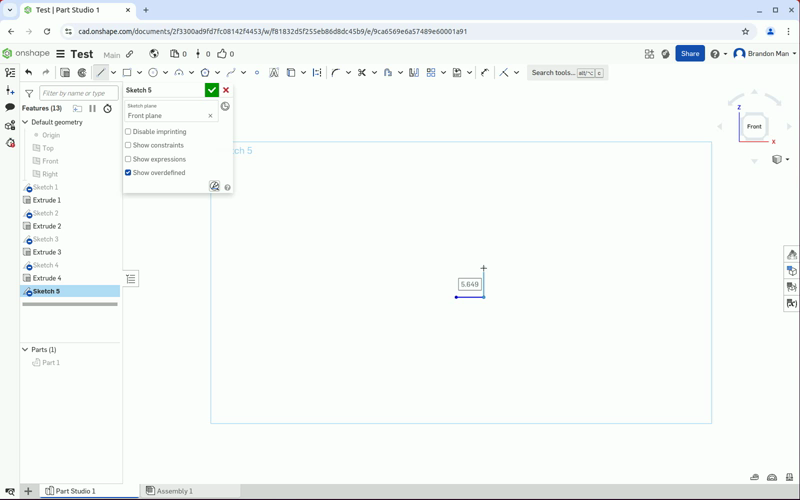
key_down(shift)
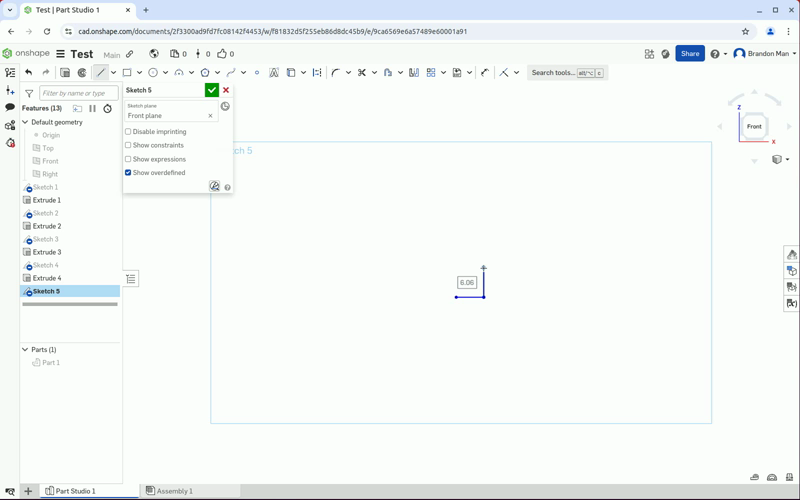
mouse_move(513, 267)
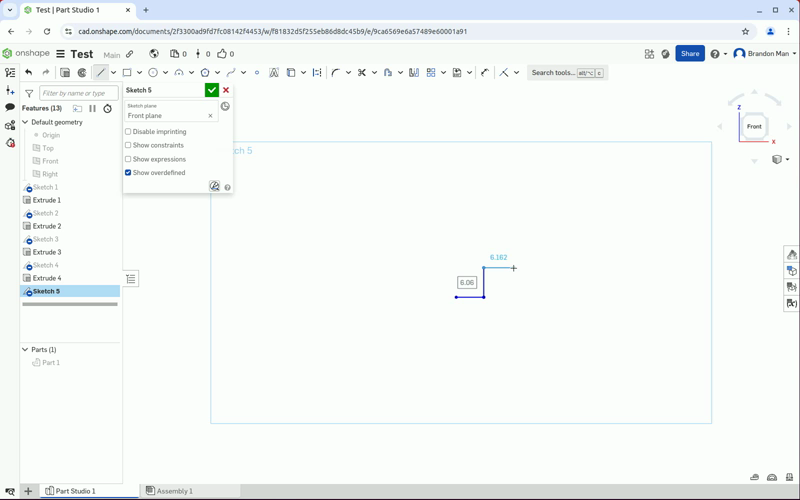
mouse_move(456, 267)
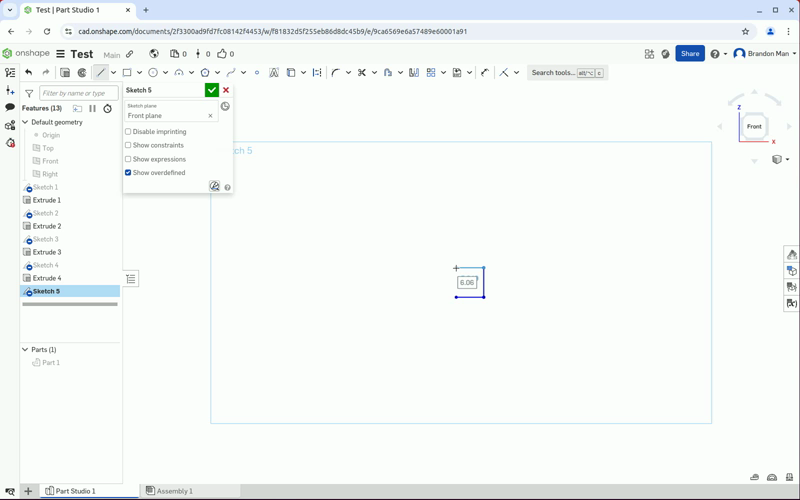
click(456, 267)
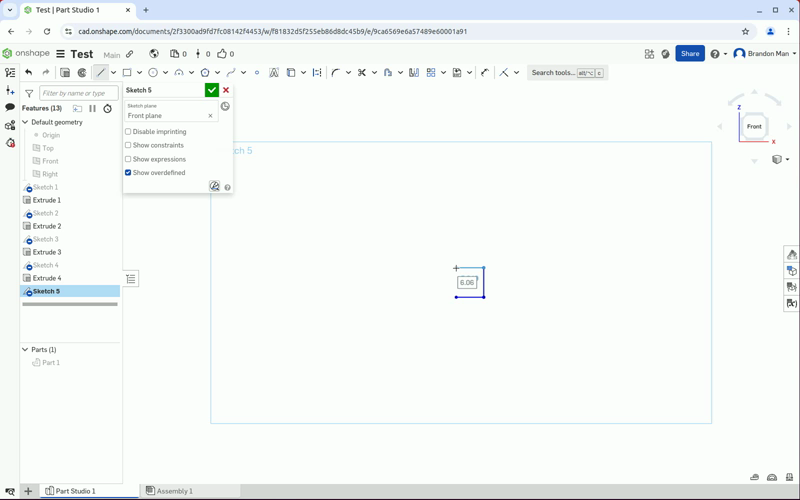
key_up(shift)
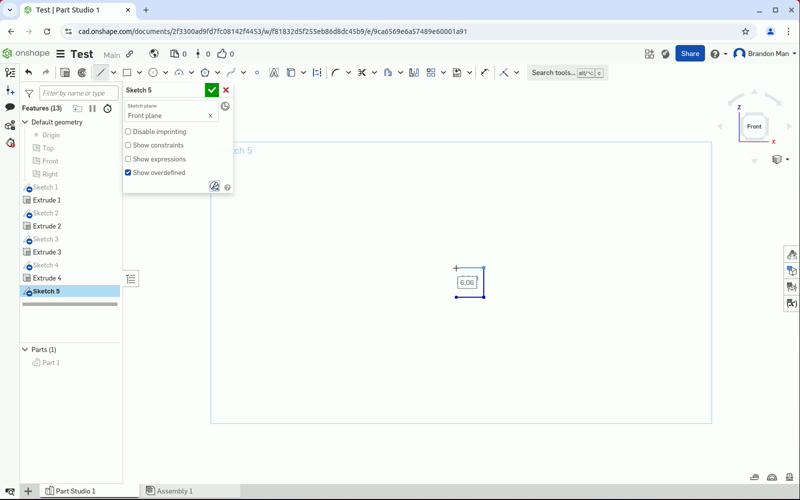
mouse_move(486, 267)
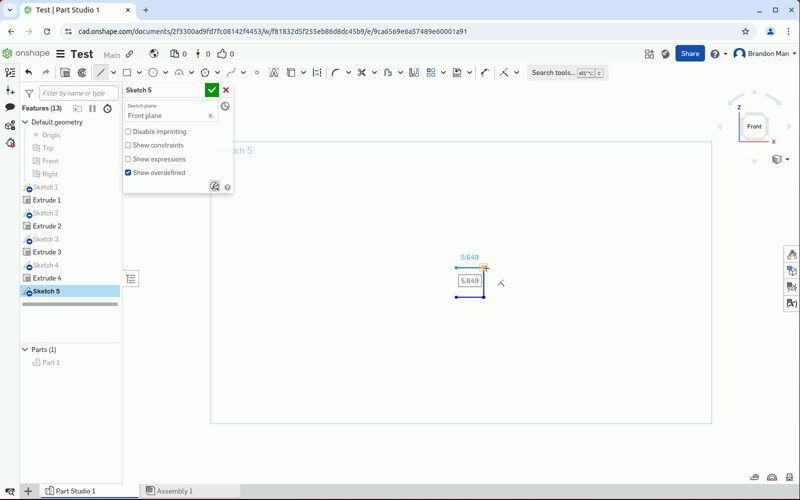
key_down(shift)
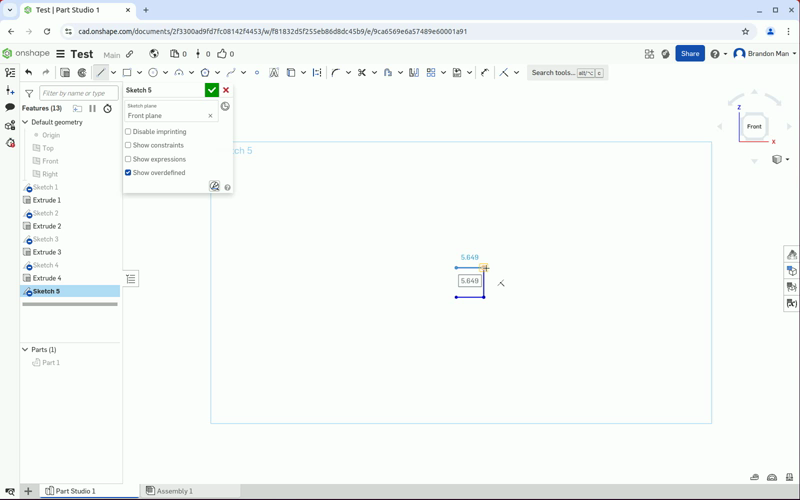
mouse_move(456, 297)
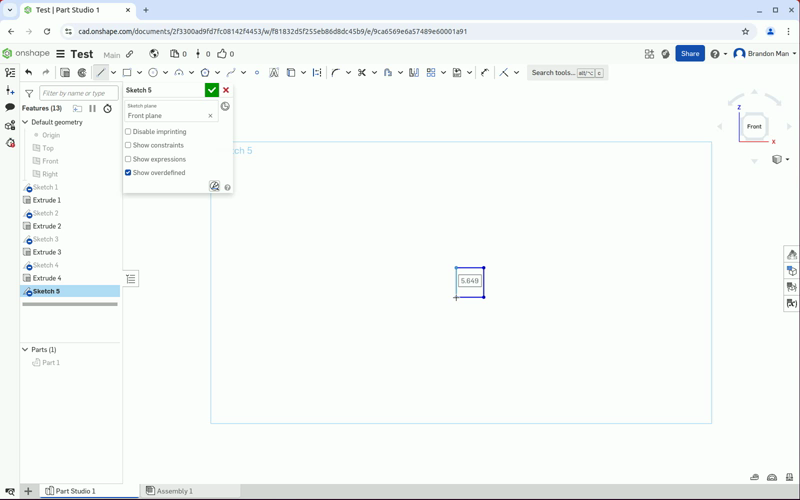
key_up(shift)
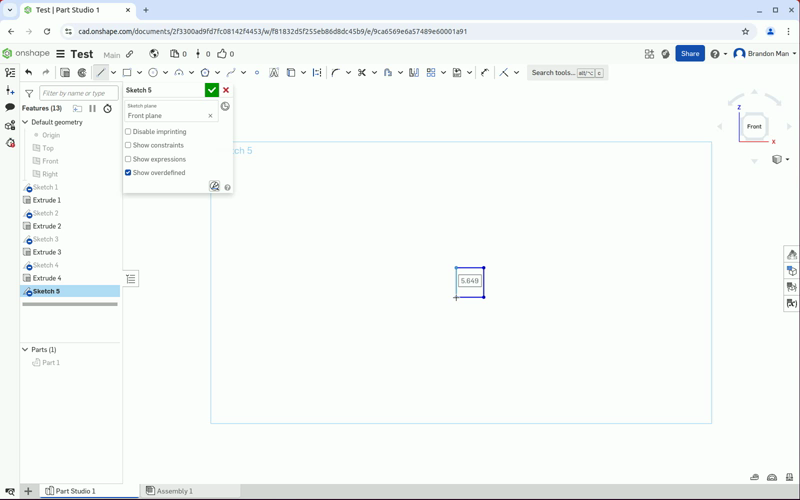
click(456, 297)
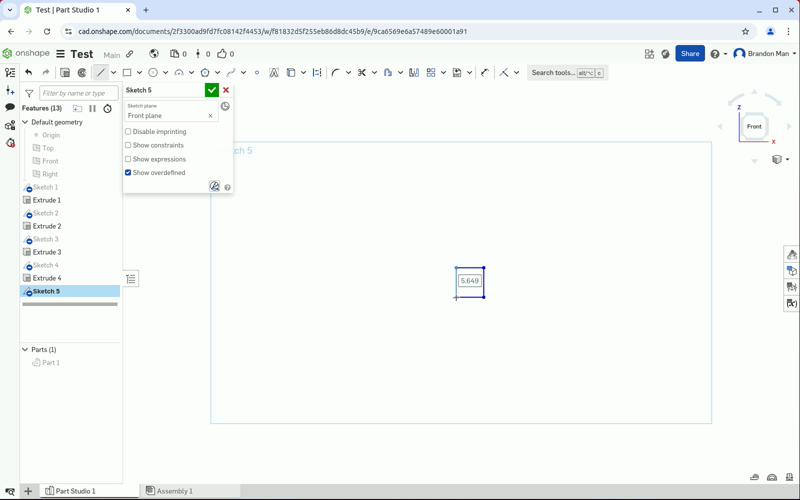
key(esc)
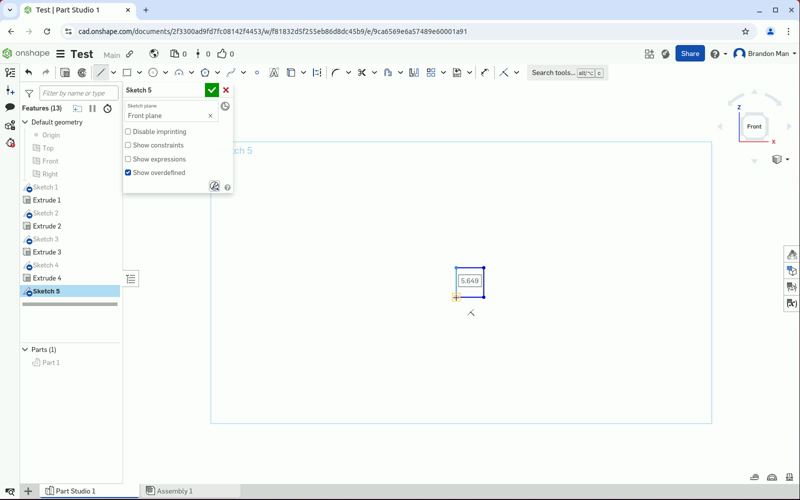
mouse_move(480, 279)
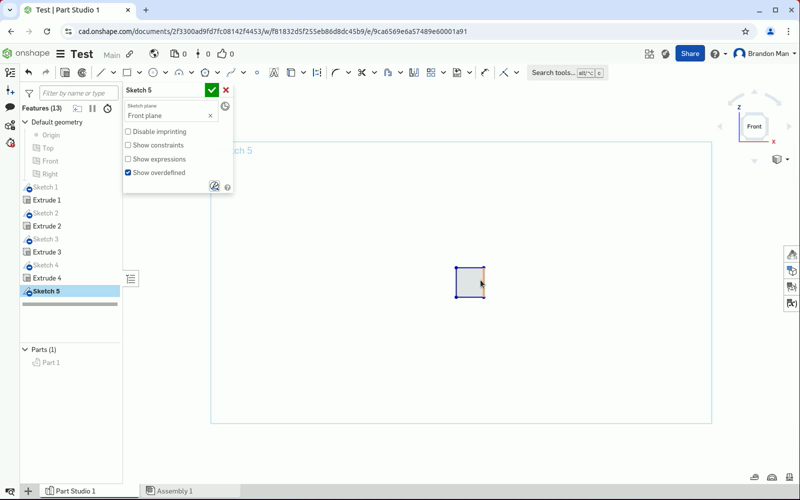
scroll(6)
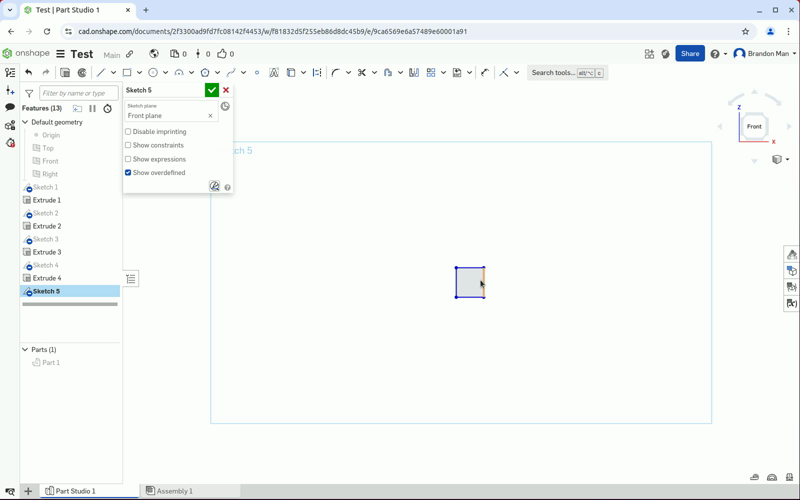
scroll(6)
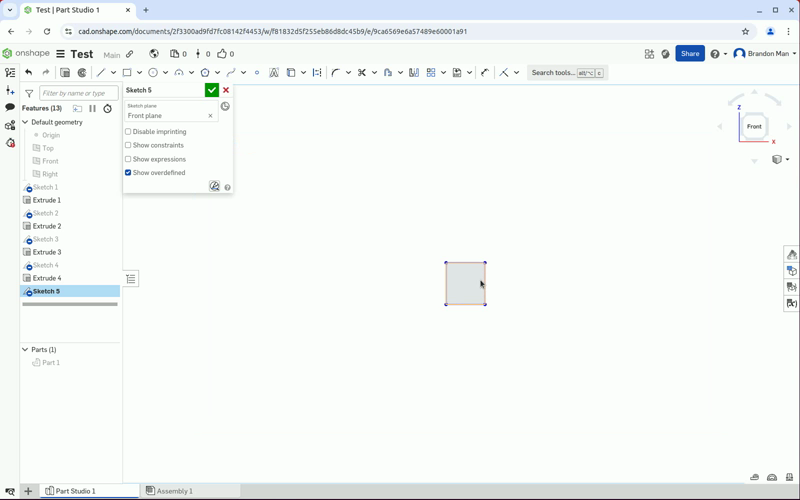
scroll(6)
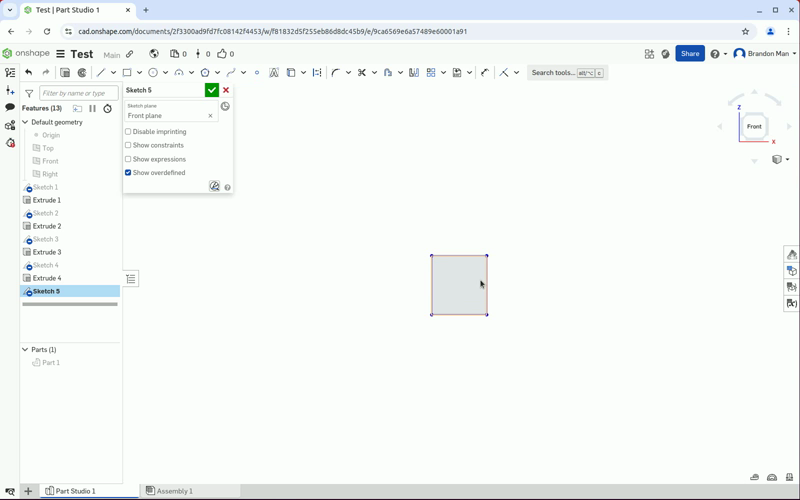
scroll(6)
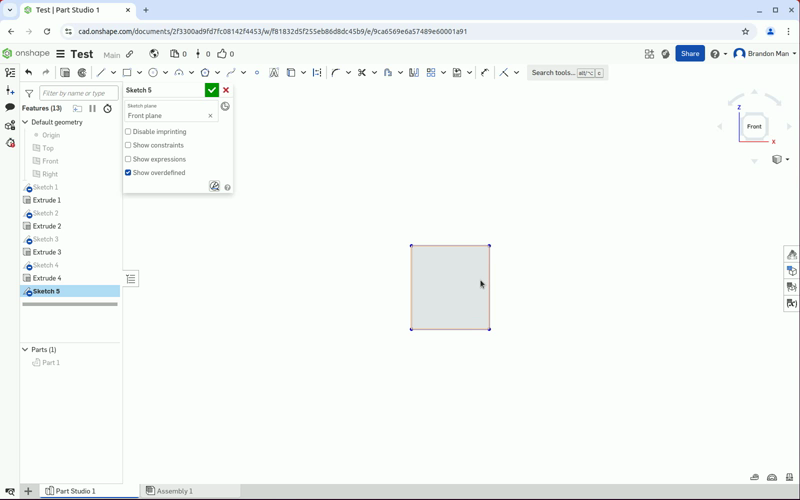
scroll(6)
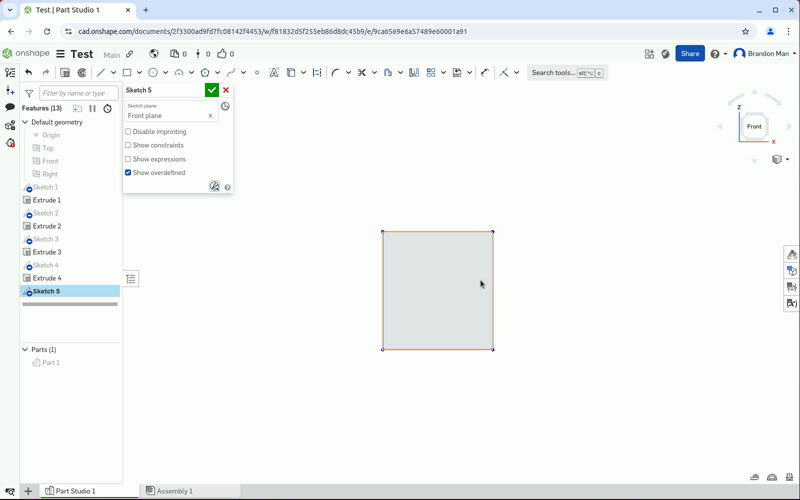
scroll(6)
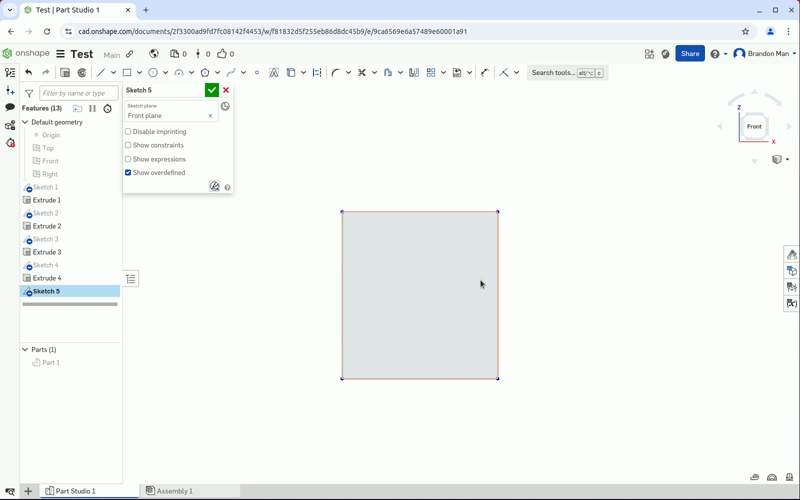
scroll(6)
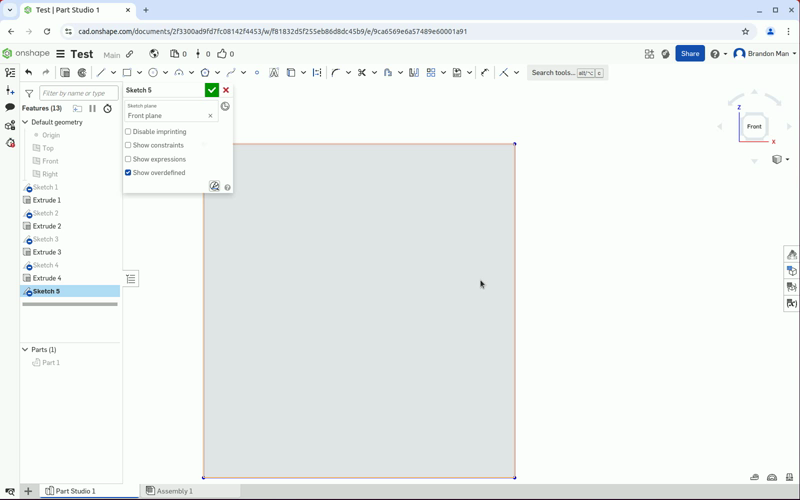
click(480, 279)
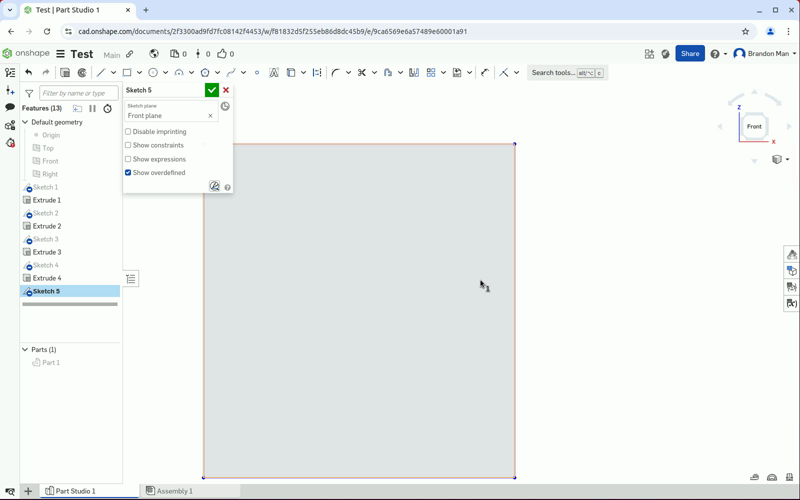
scroll(-6)
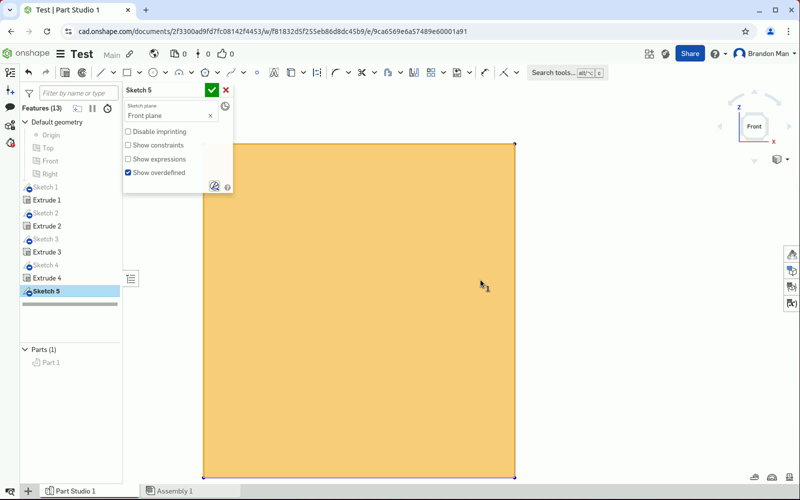
scroll(-6)
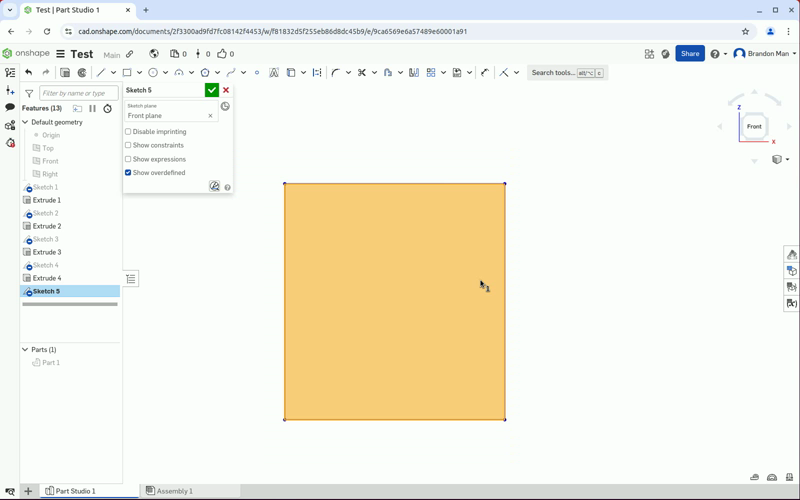
scroll(-6)
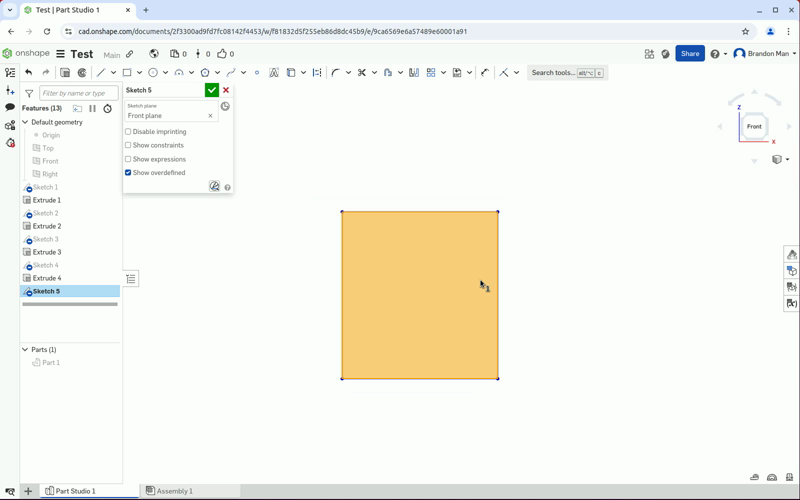
scroll(-6)
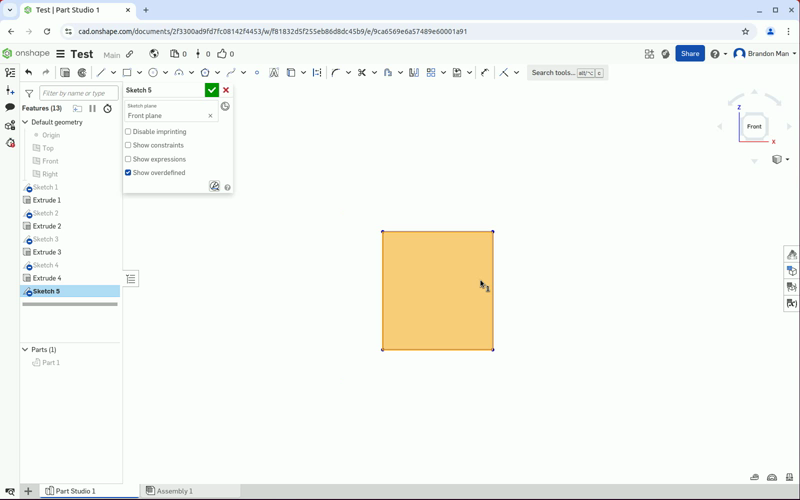
scroll(-6)
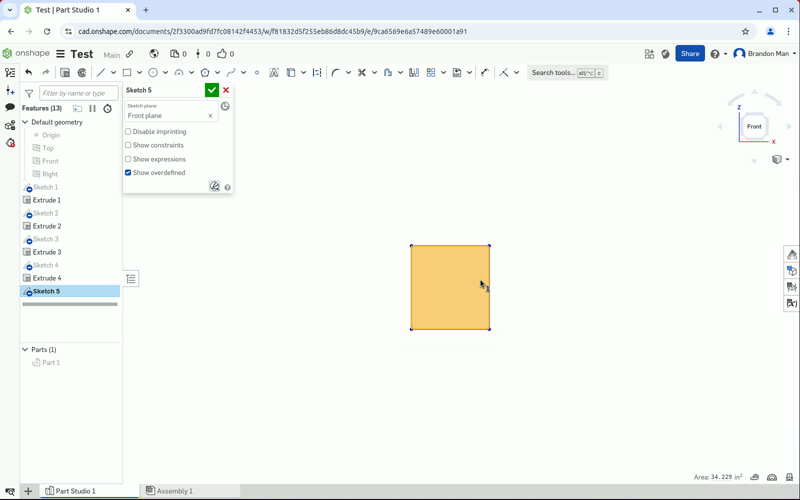
scroll(-6)
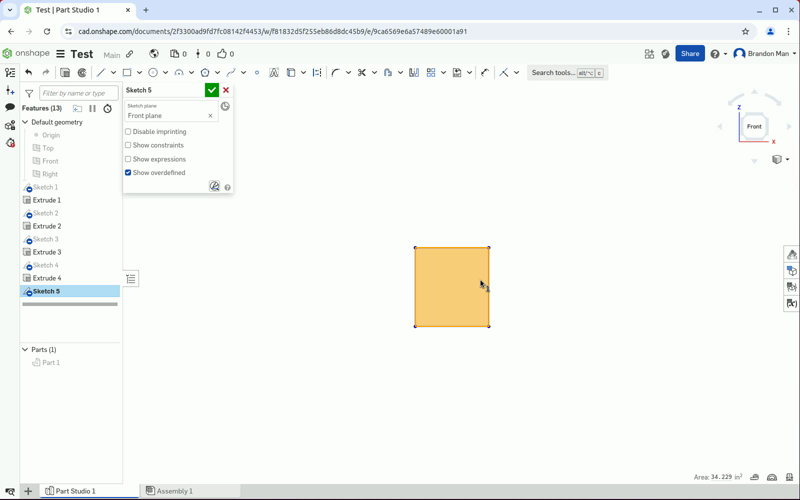
scroll(-6)
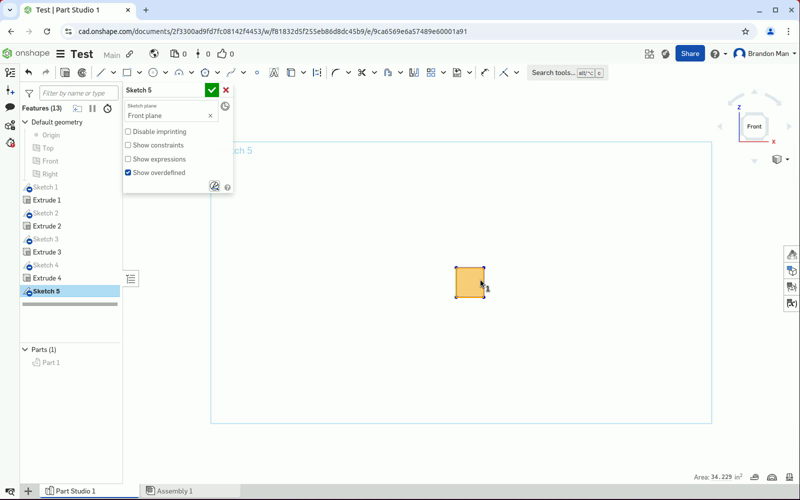
mouse_move(73, 352)
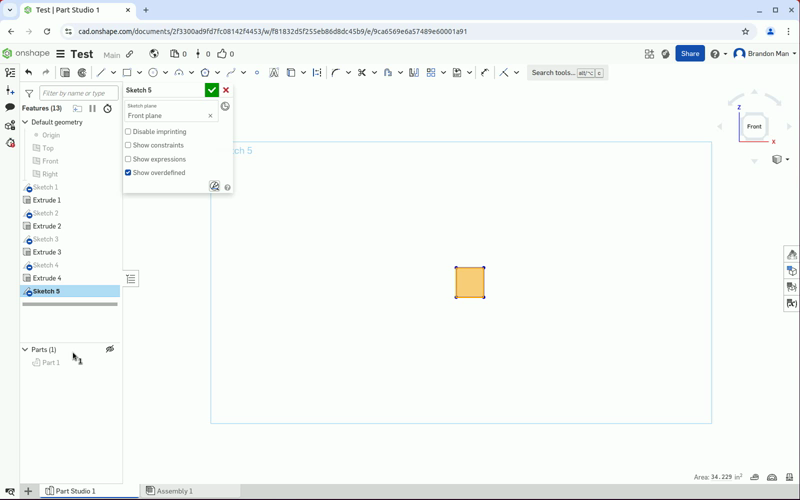
key(shift+y)
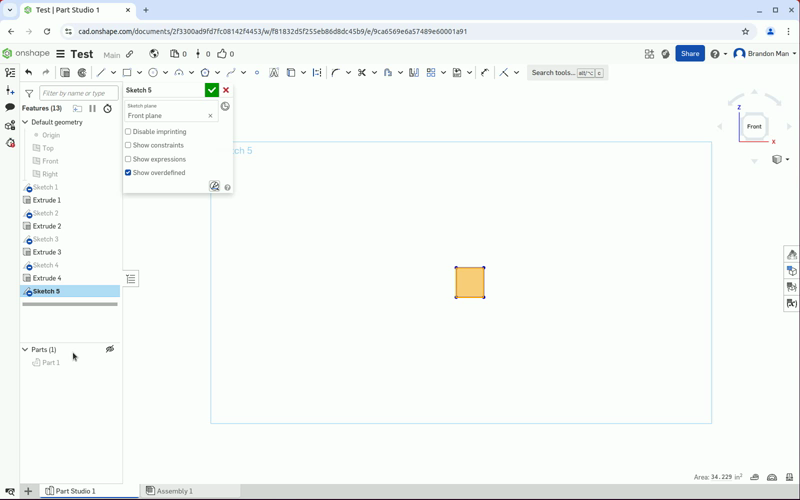
key(shift+e)
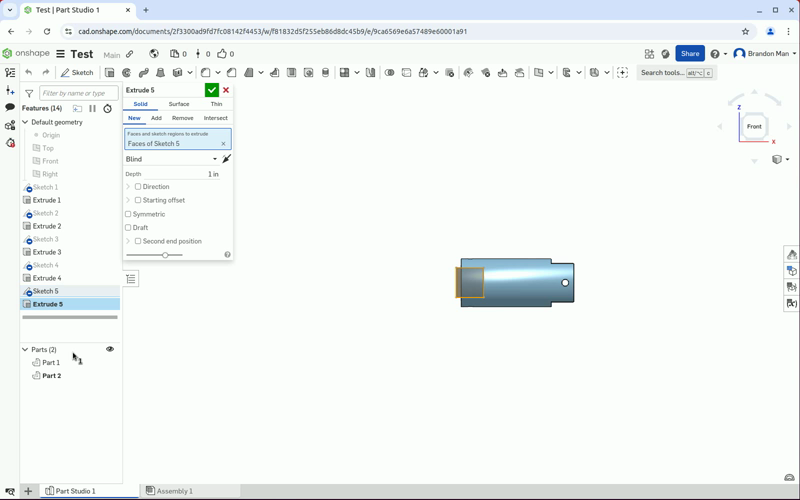
mouse_move(143, 106)
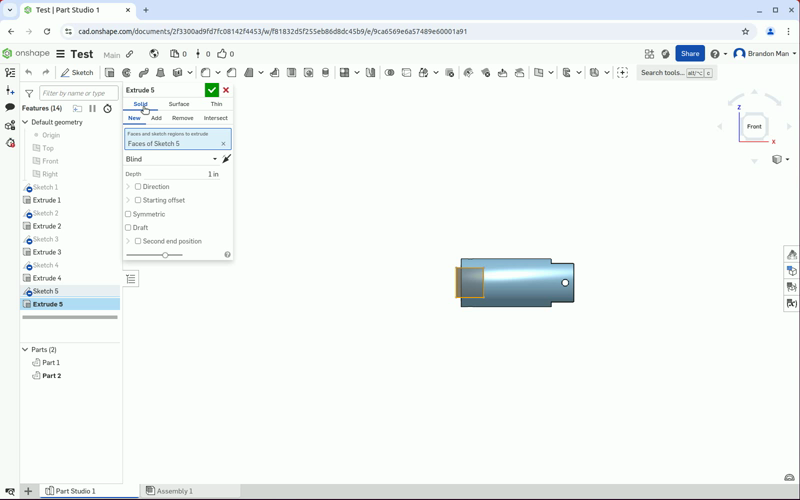
click(143, 106)
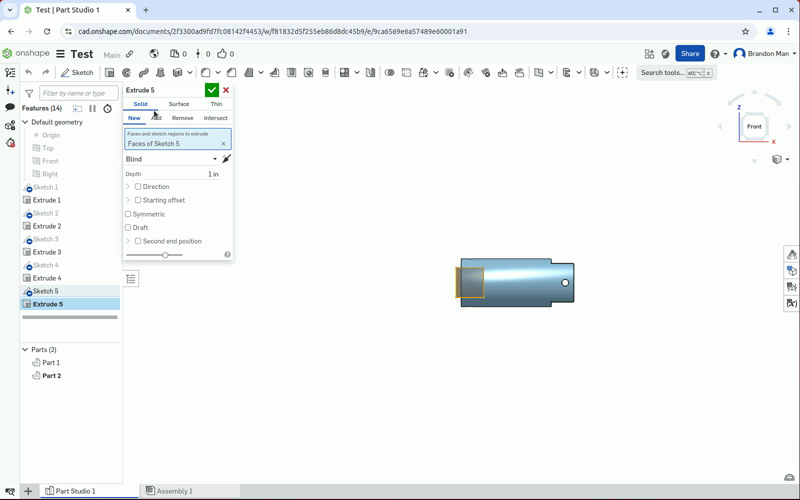
mouse_move(186, 120)
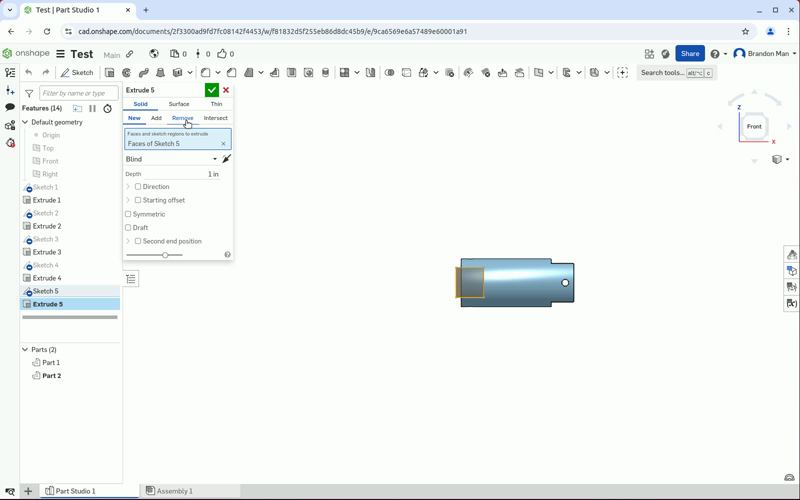
click(186, 120)
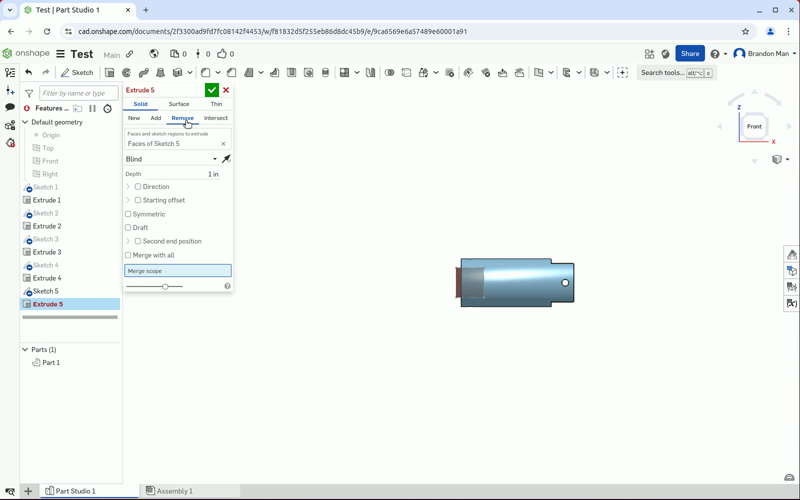
key(tab, 4)
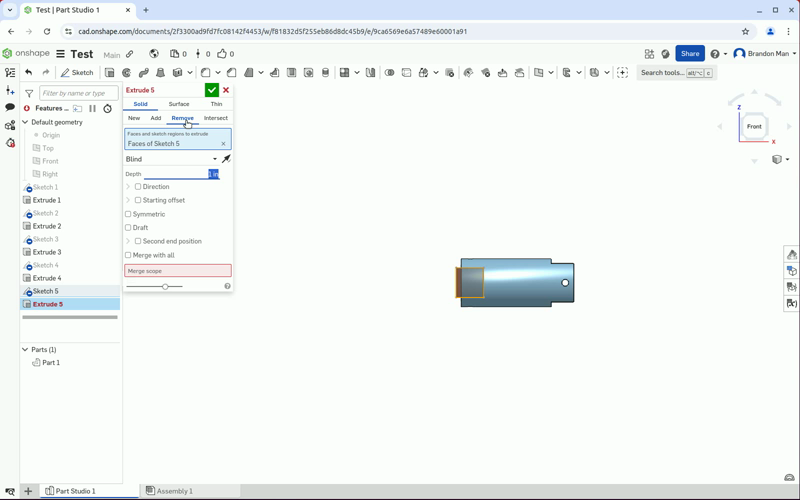
text(14.443)
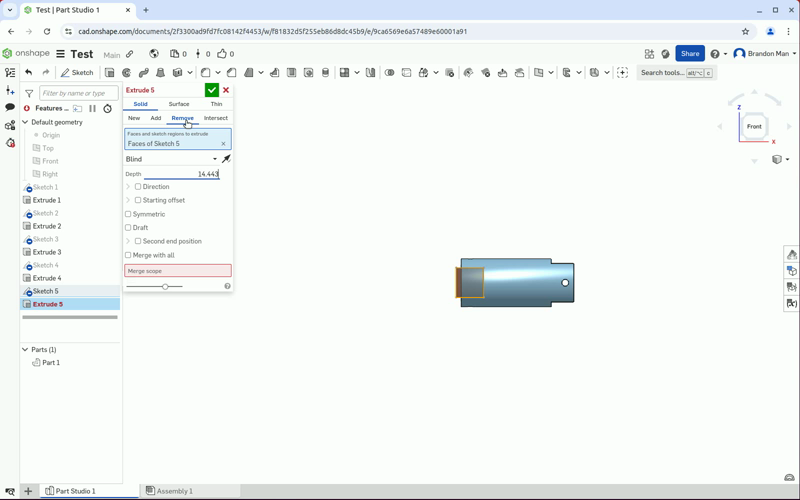
key(tab, 3)
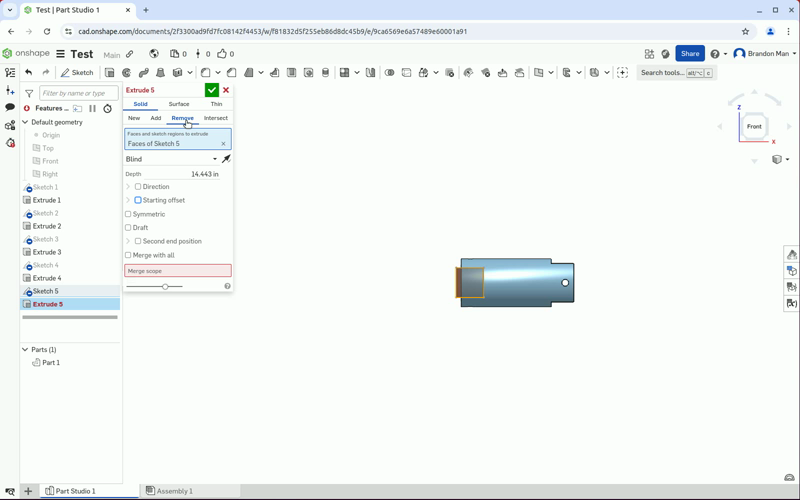
key(tab, 2)
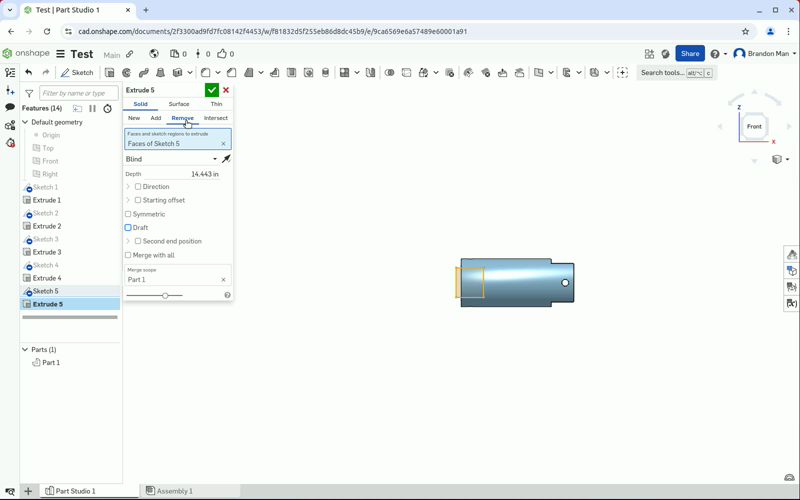
key(space)
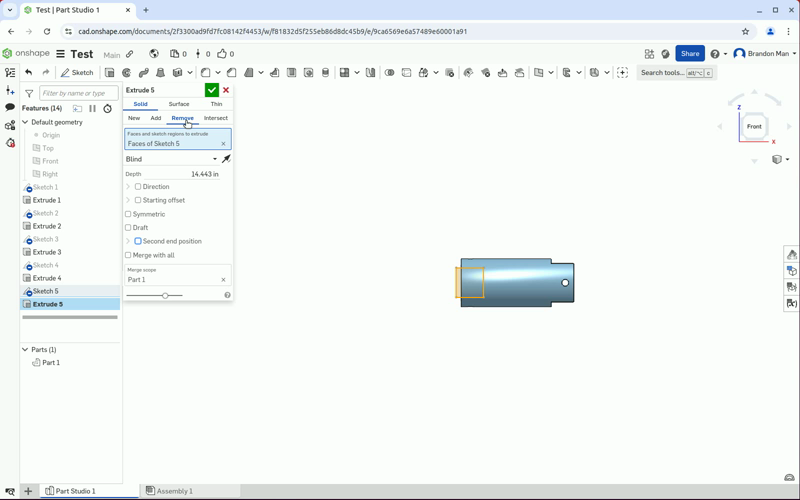
key(tab, 3)
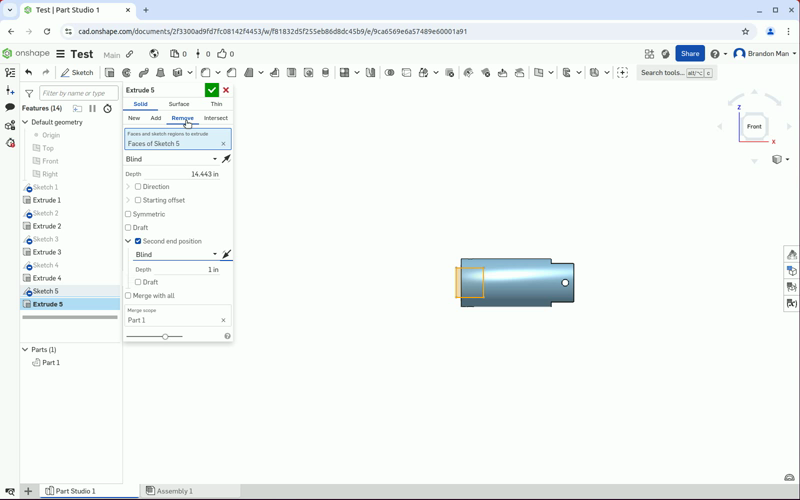
text(14.443)
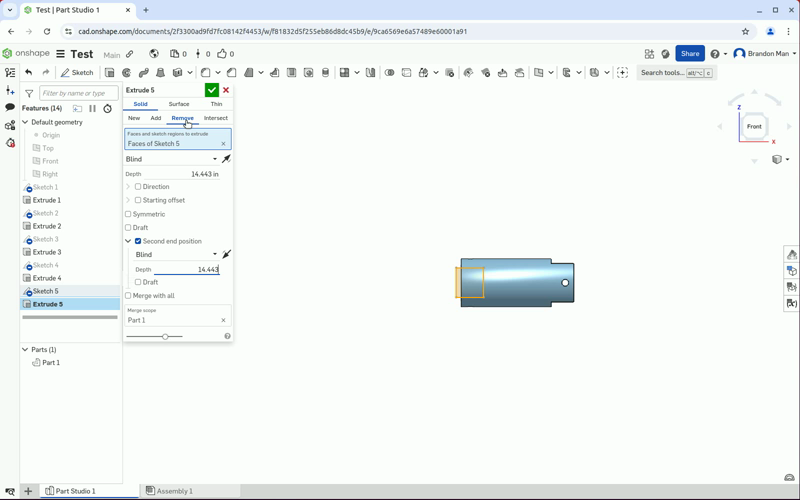
key(tab, 2)
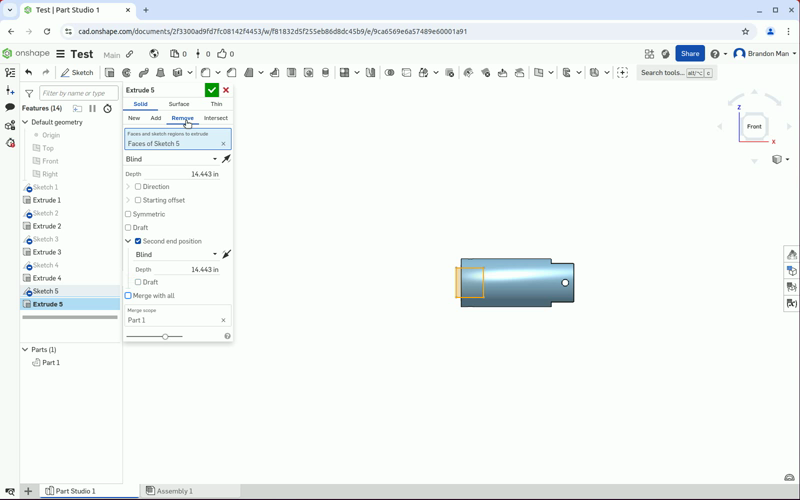
key(space)
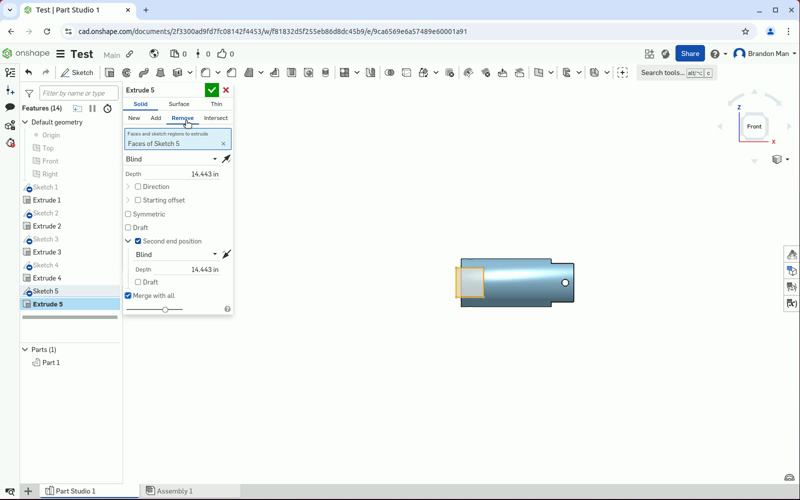
key(enter)
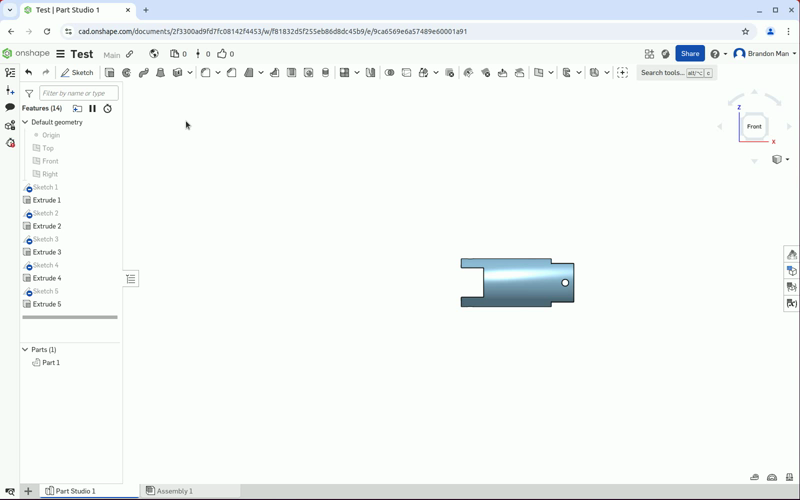
key(shift+h)
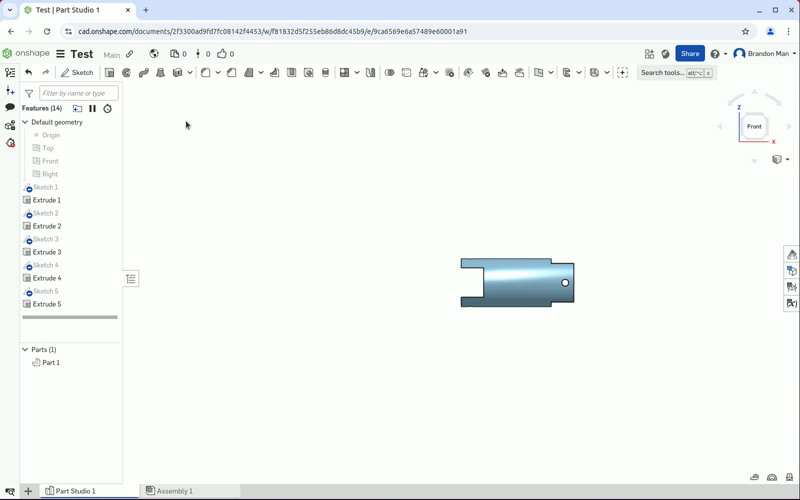
key(shift+h)
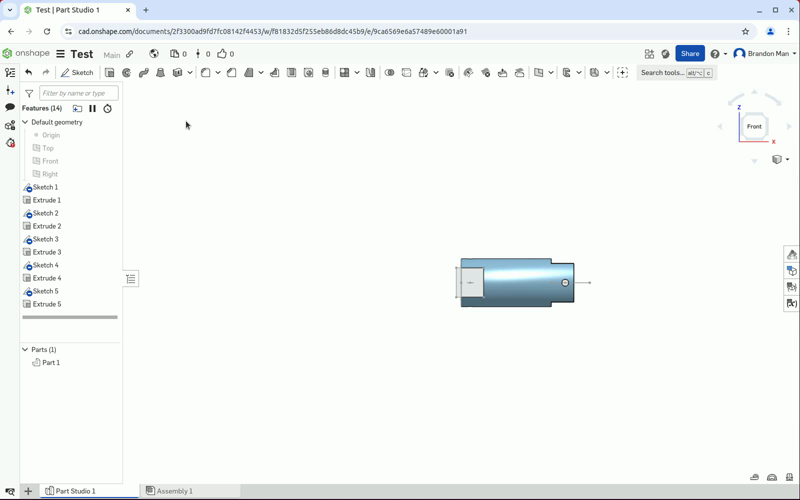
key(shift+7)
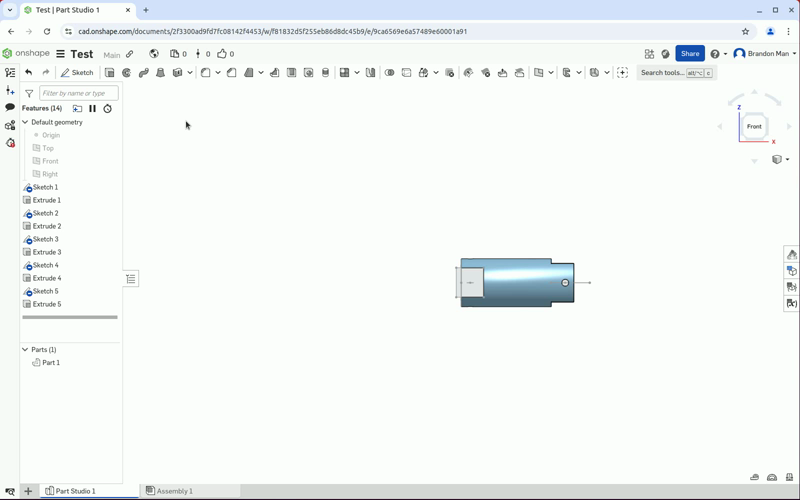
key(left, 2)
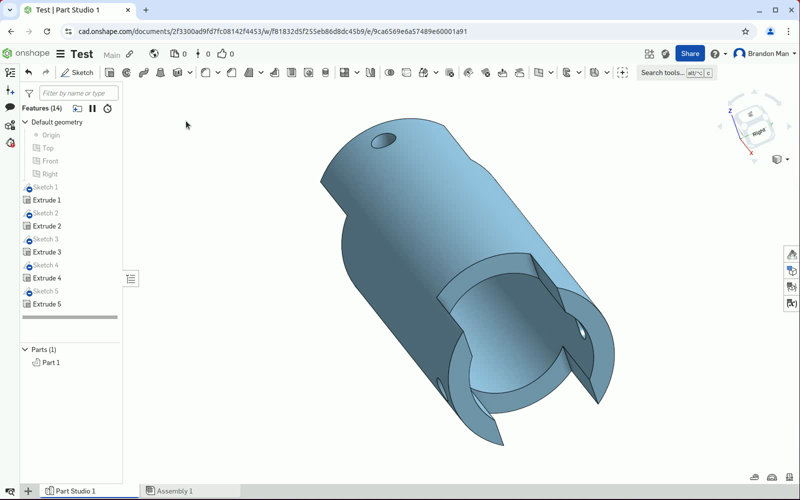
key(down, 2)
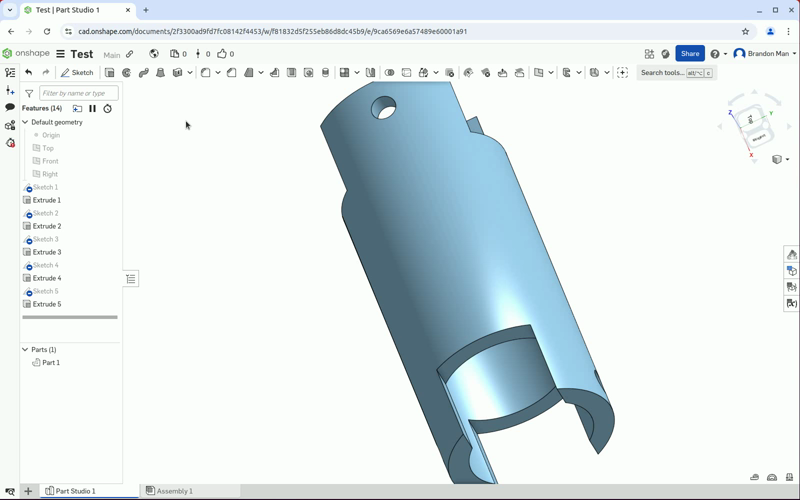
key(up, 2)
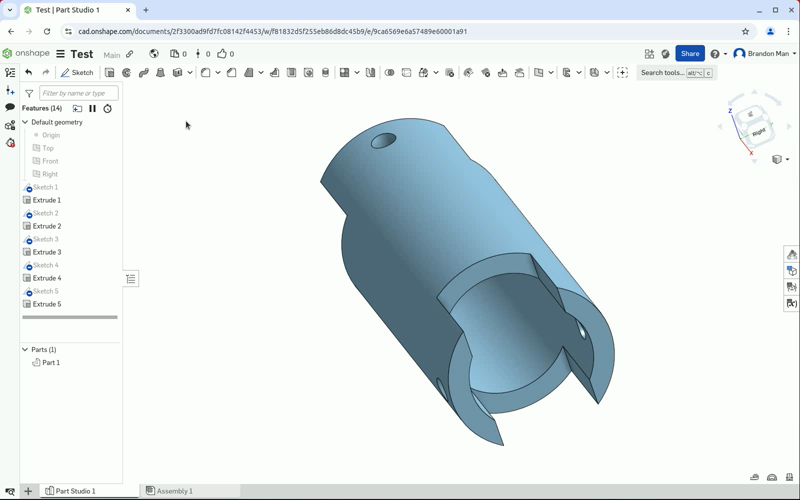
key(right, 2)
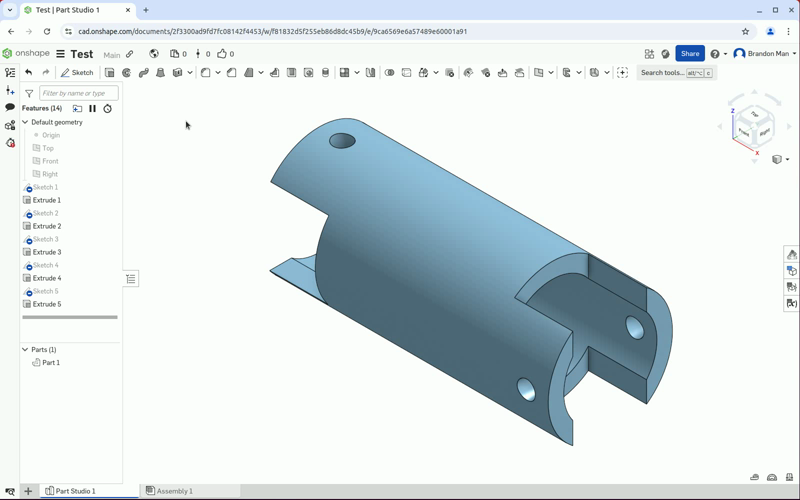
mouse_move(73, 189)
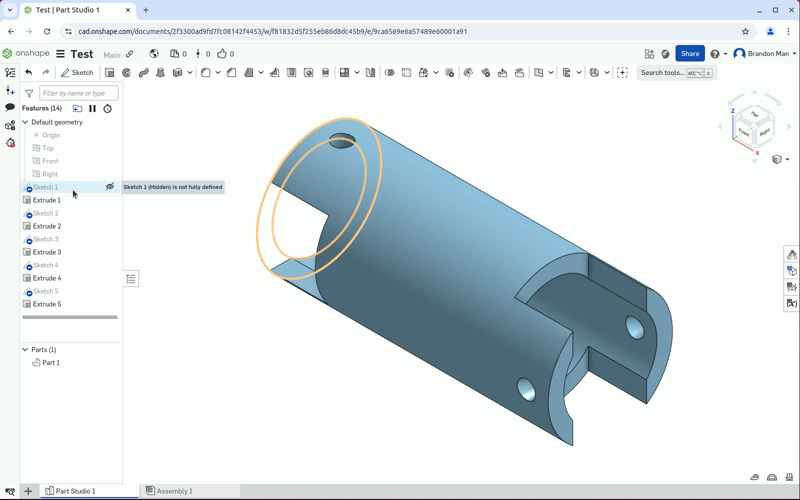
click(73, 189)